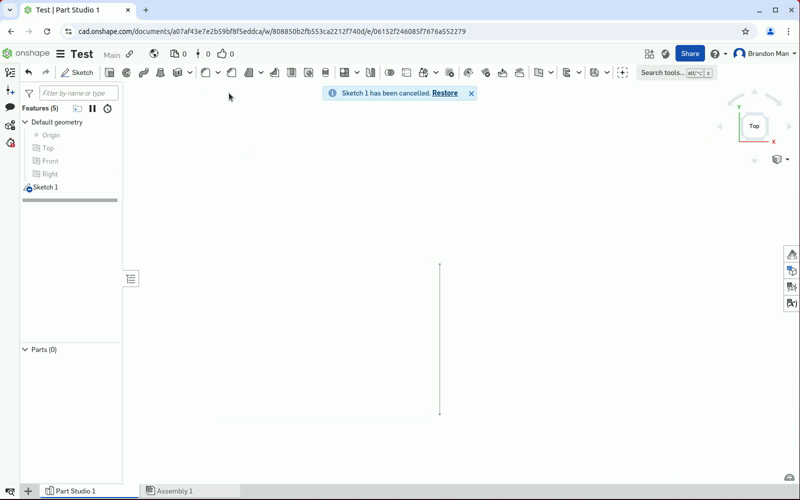
key(shift+h)
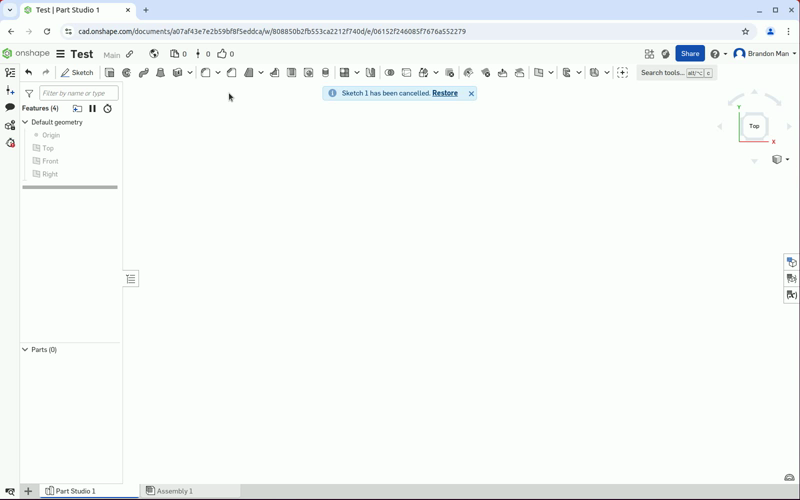
mouse_move(73, 352)
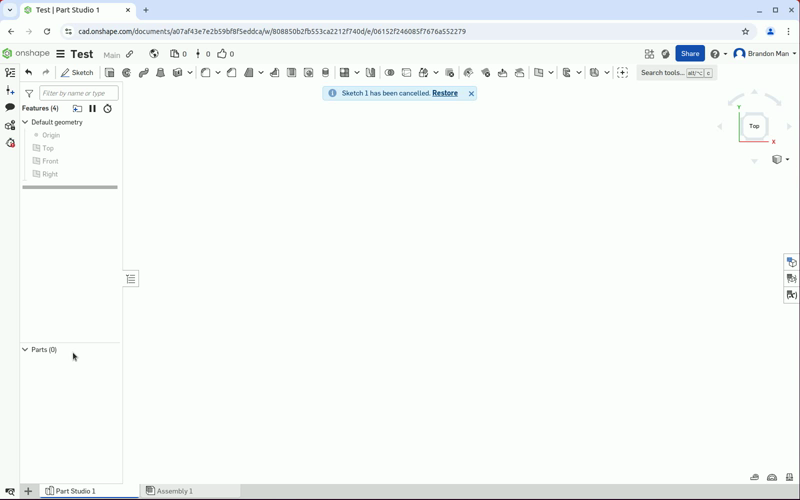
key(y)
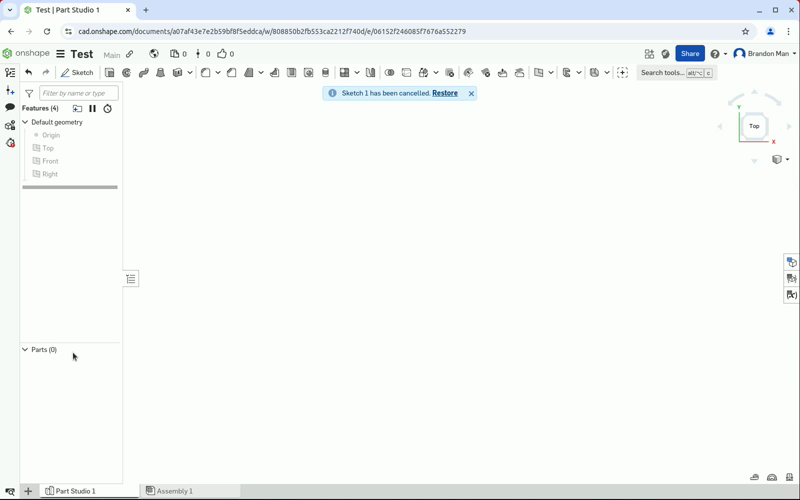
key(shift+p)
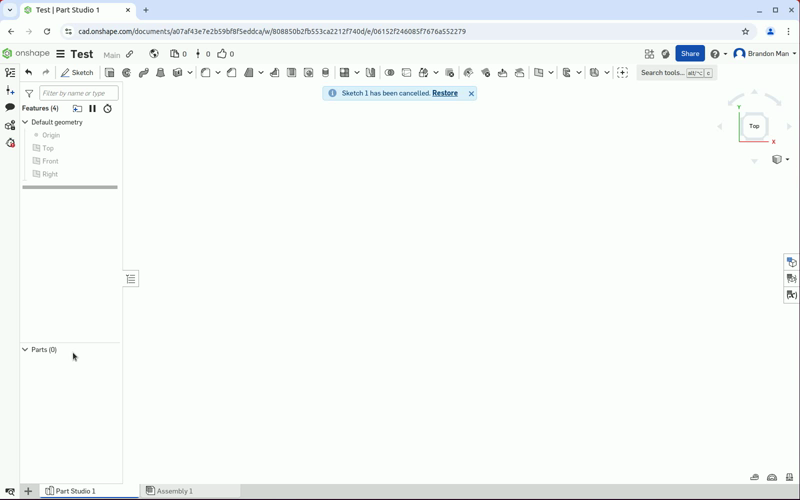
key(space)
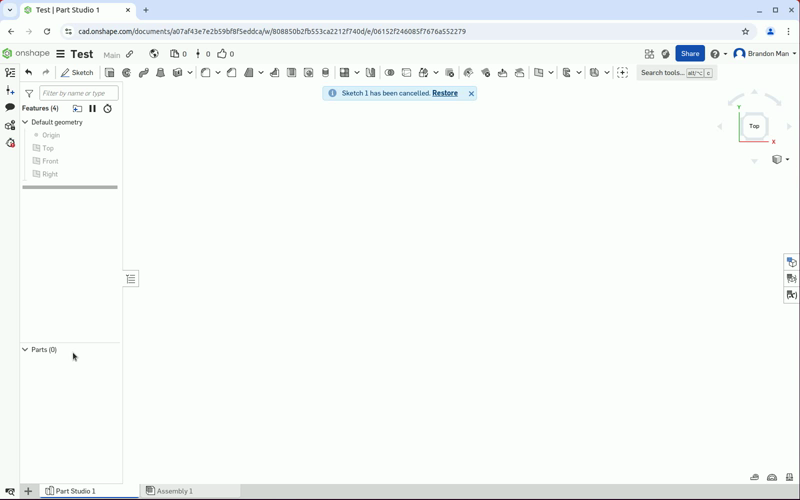
key_down(shift)
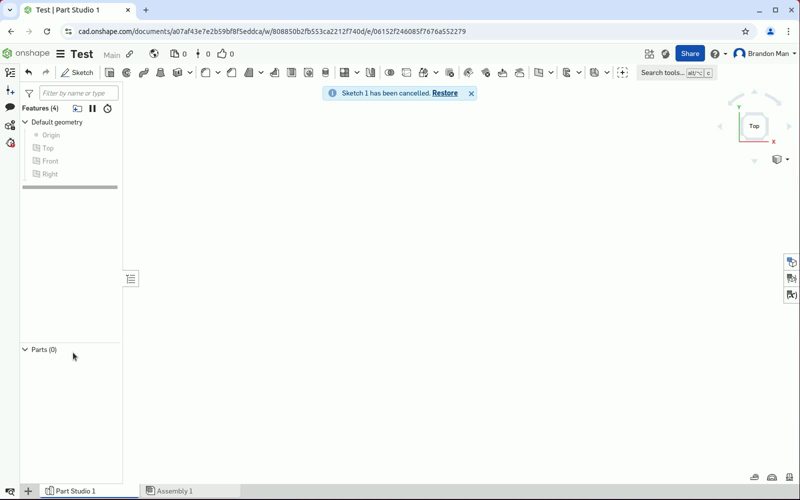
key(up)
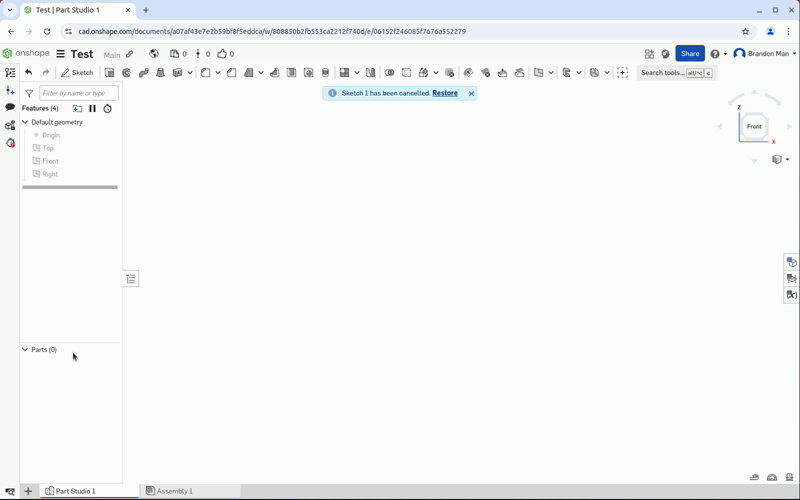
key_up(shift)
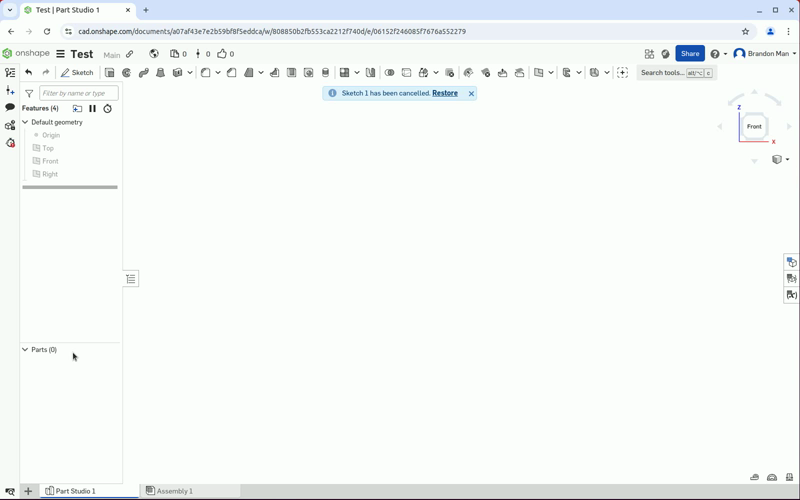
mouse_move(73, 352)
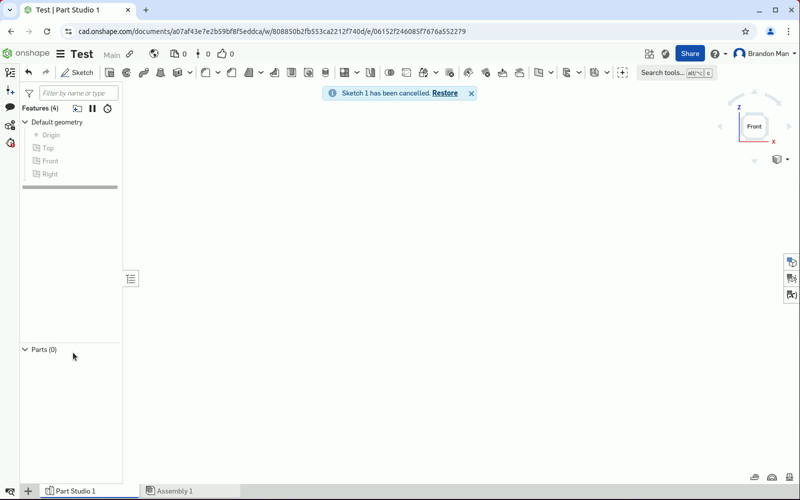
key(shift+y)
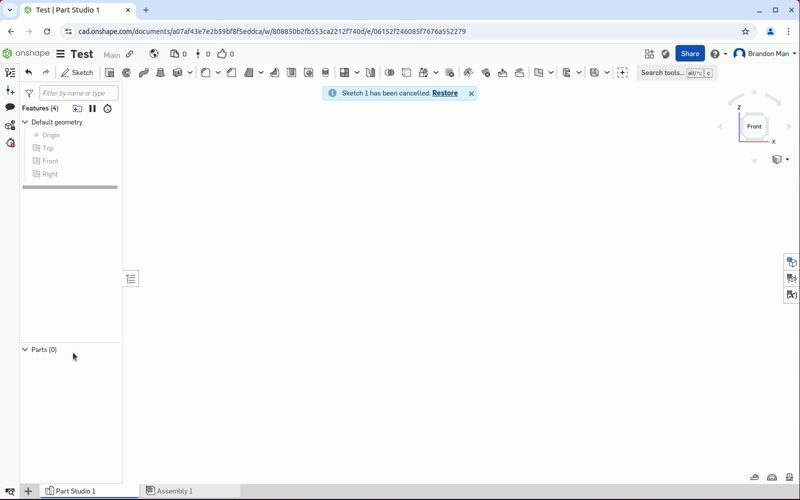
key(shift+s)
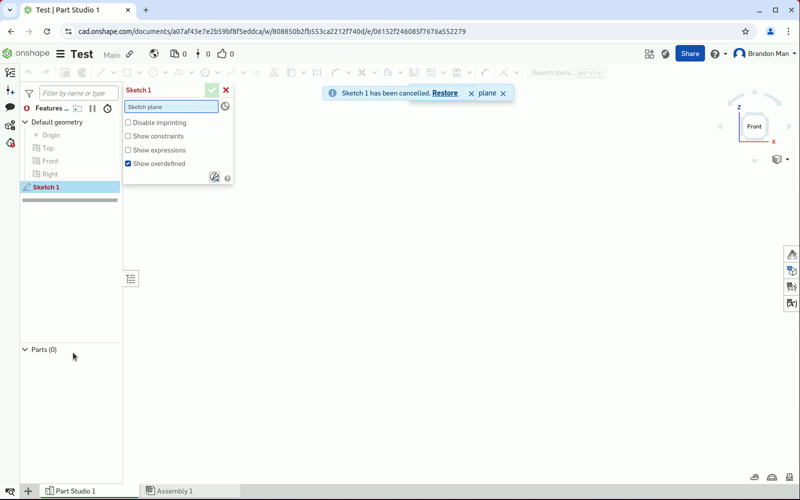
mouse_move(73, 163)
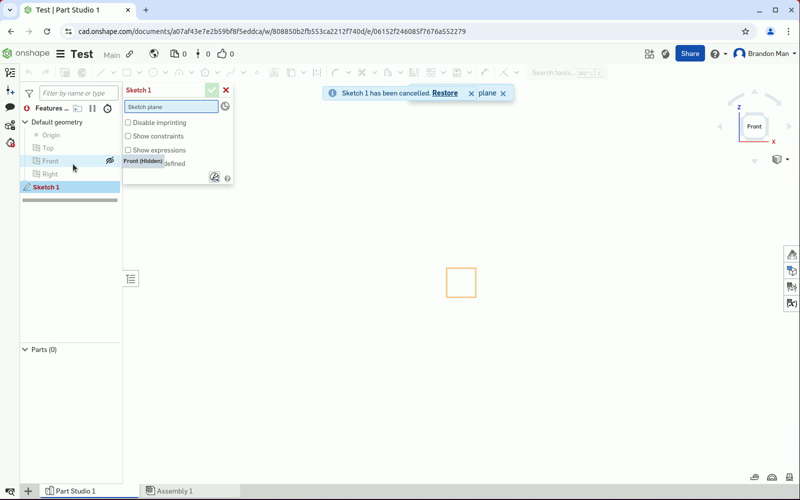
click(73, 163)
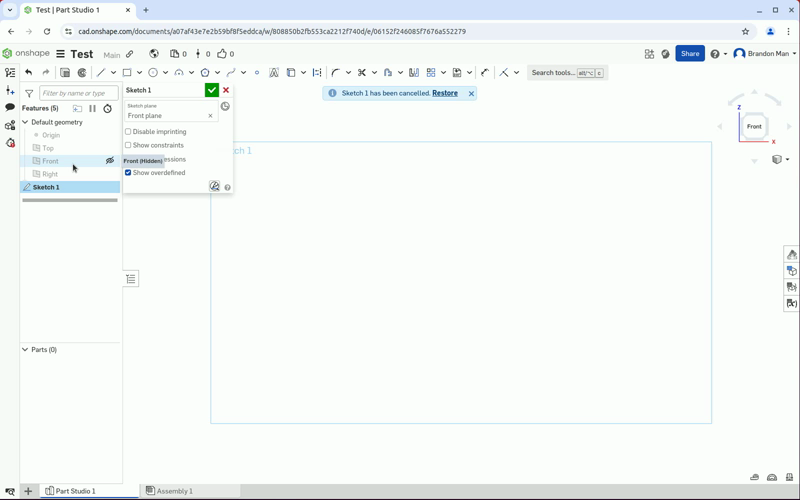
mouse_move(73, 352)
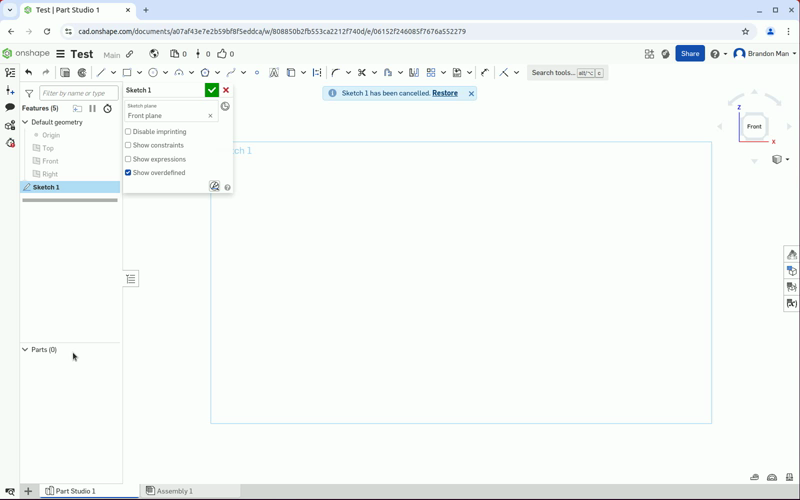
key(y)
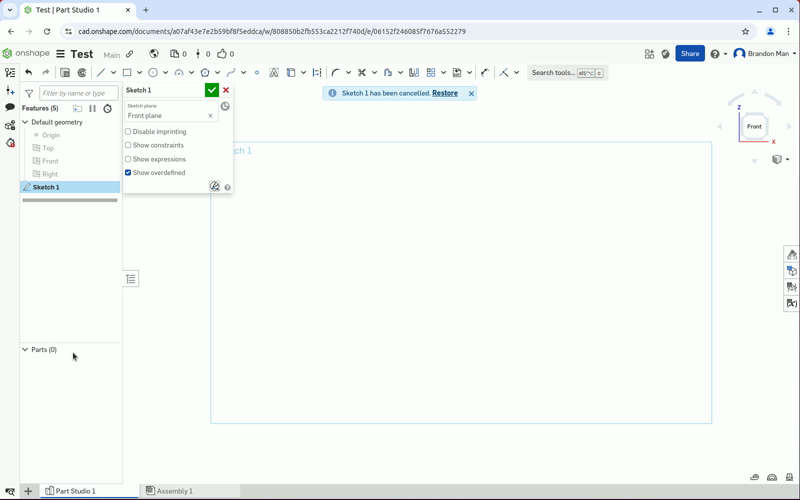
key(l)
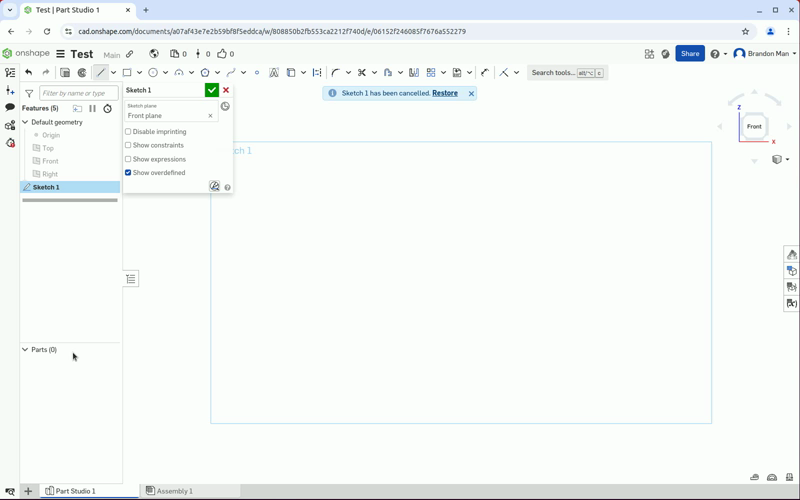
key_down(shift)
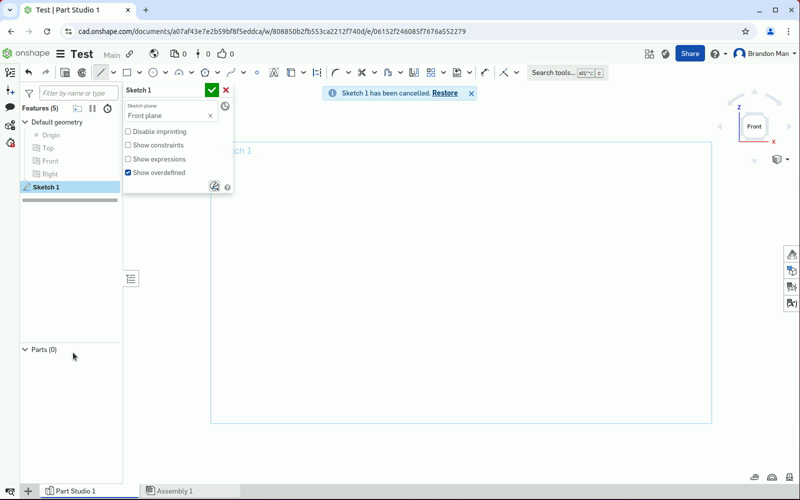
mouse_move(374, 308)
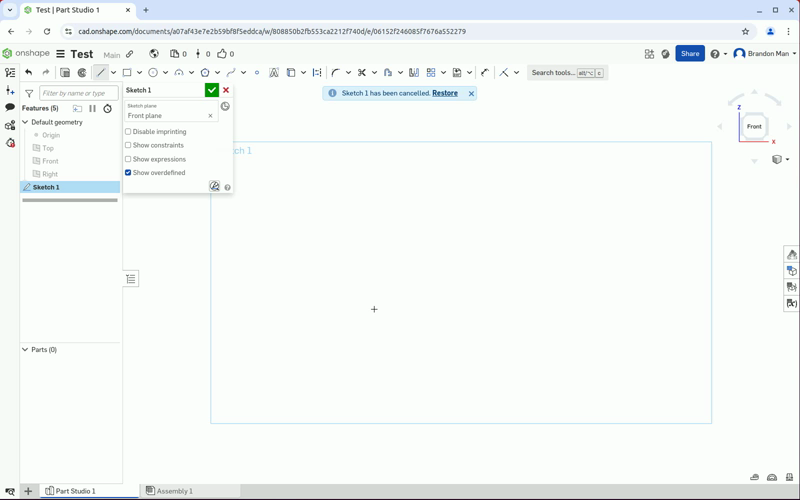
click(374, 308)
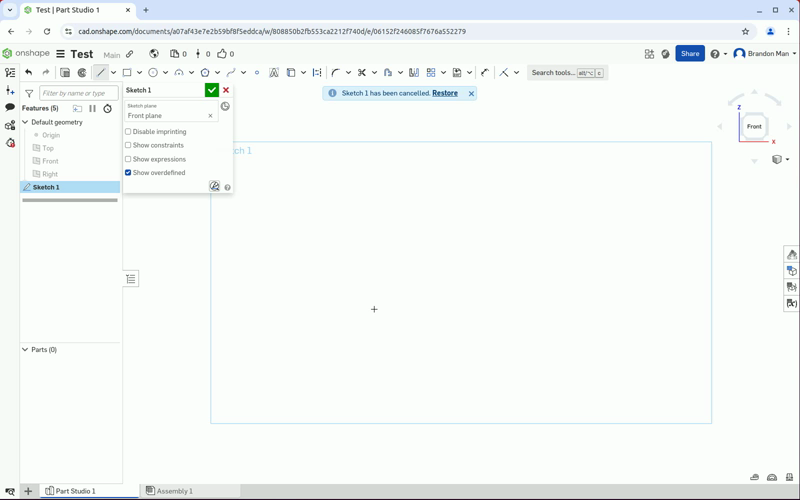
key_up(shift)
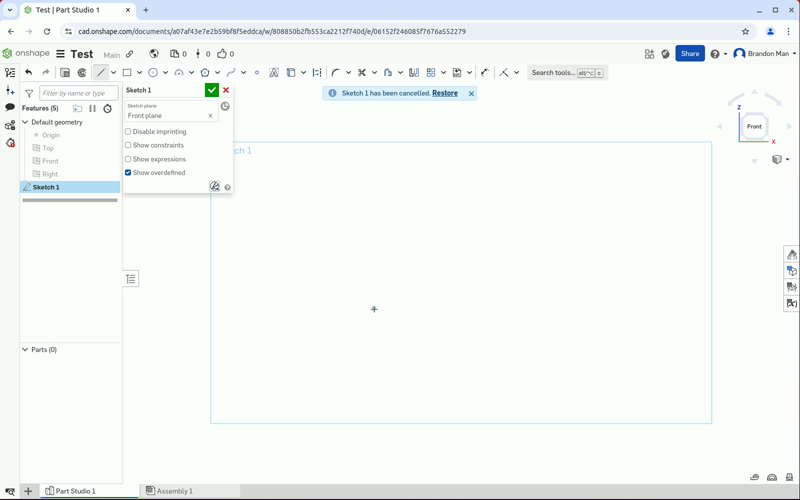
key_down(shift)
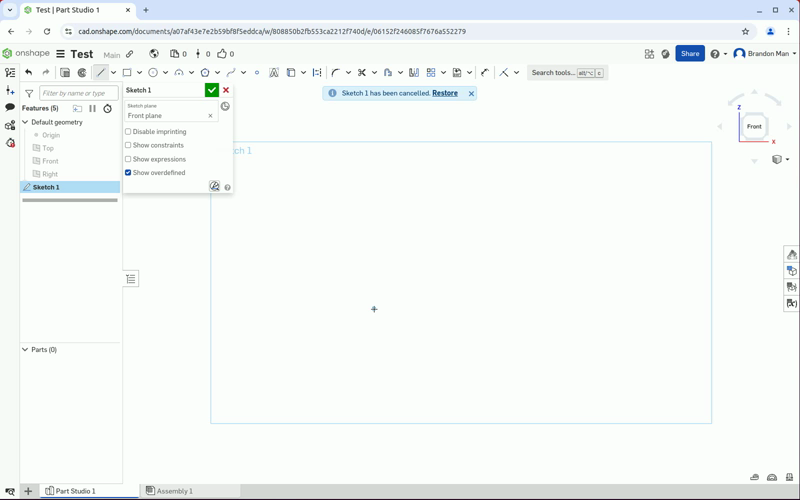
mouse_move(404, 308)
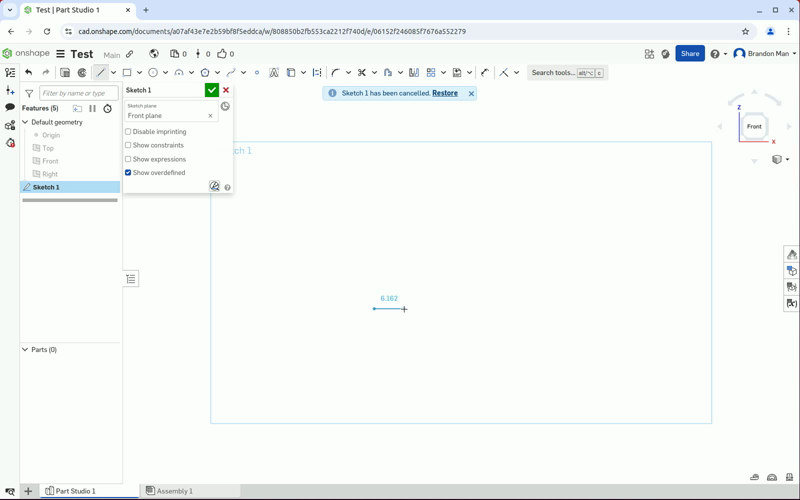
mouse_move(391, 308)
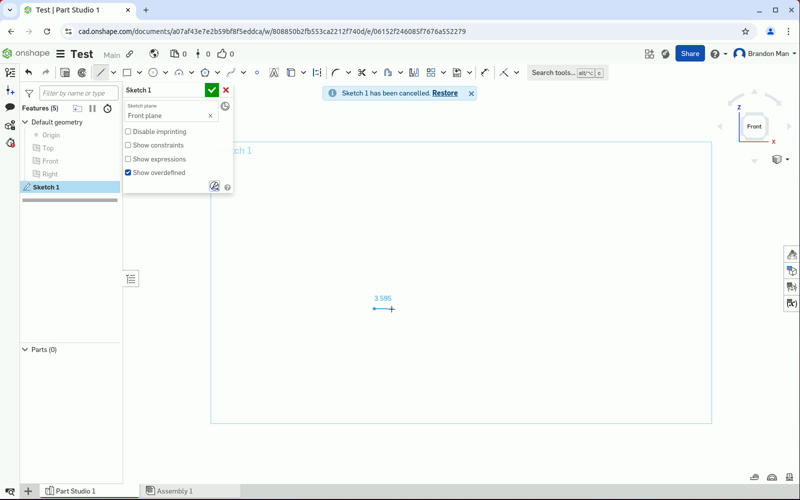
click(391, 308)
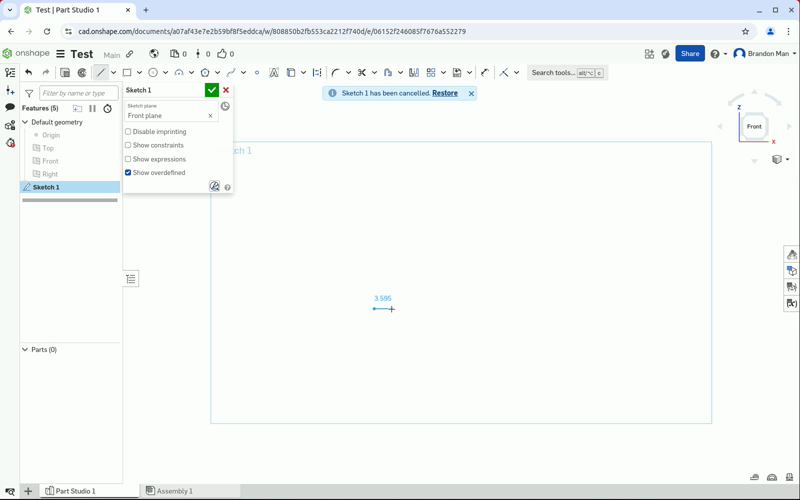
key_up(shift)
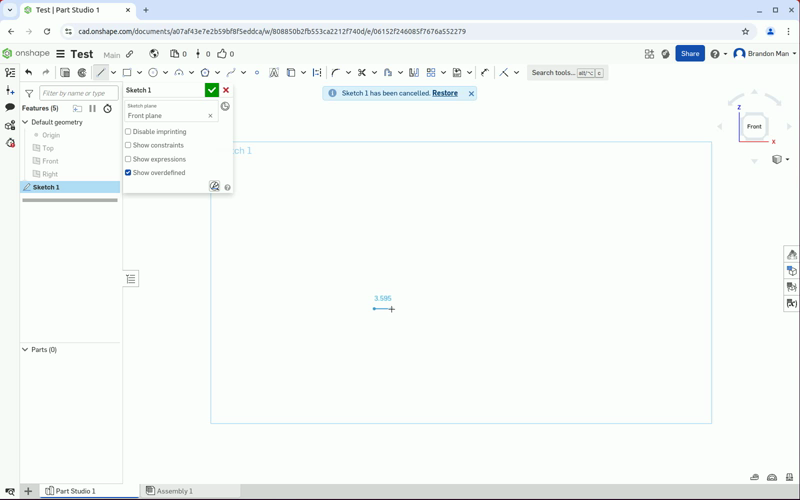
key(esc)
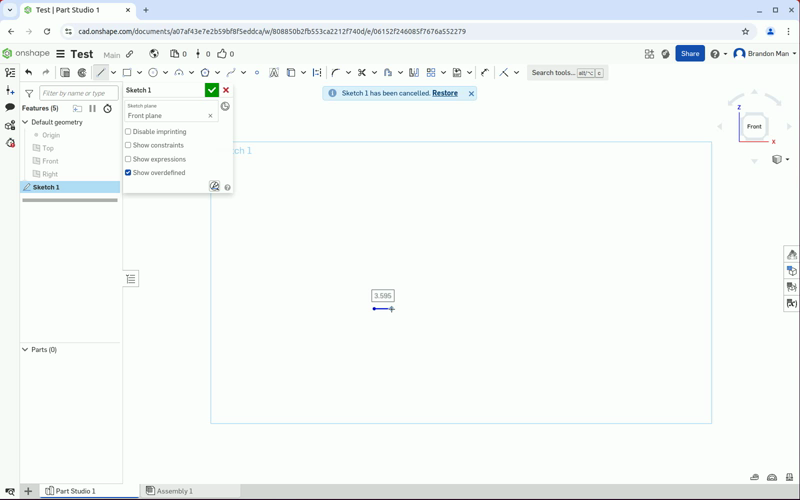
key(a)
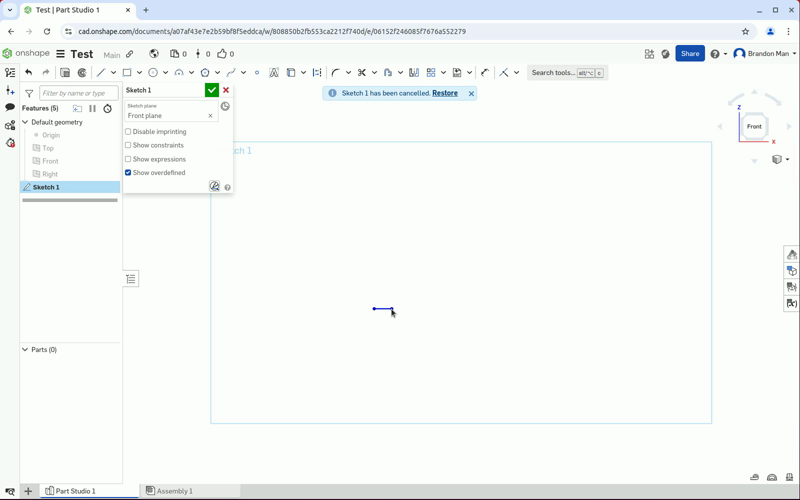
mouse_move(391, 308)
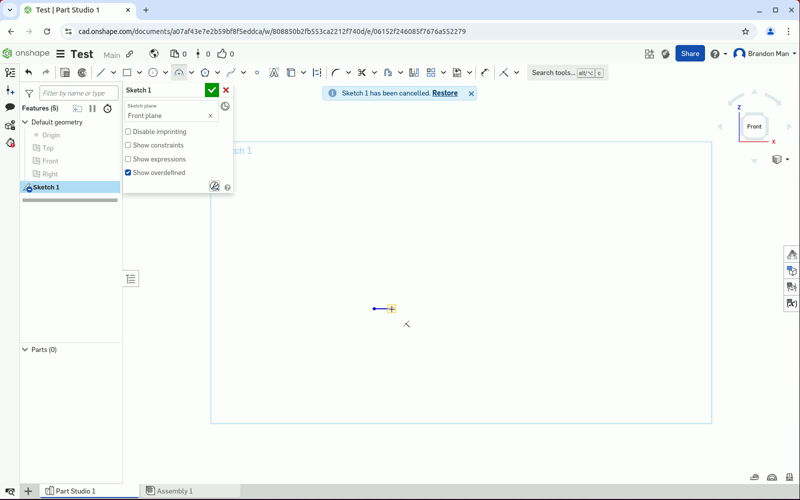
click(391, 308)
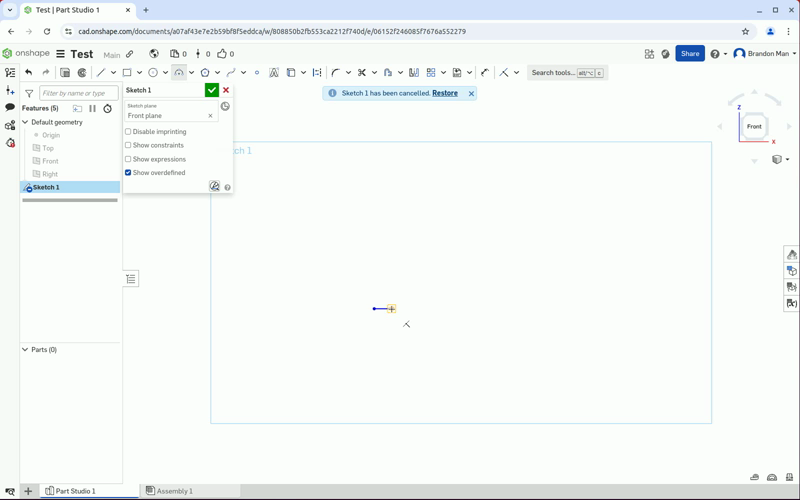
key_down(shift)
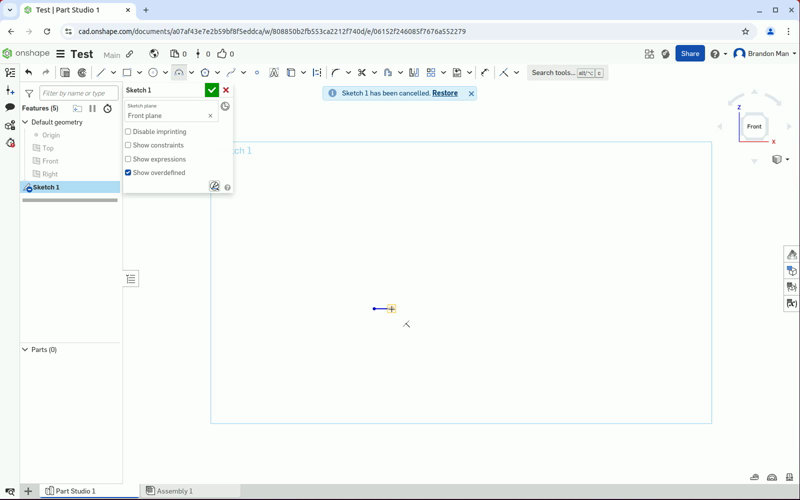
mouse_move(384, 289)
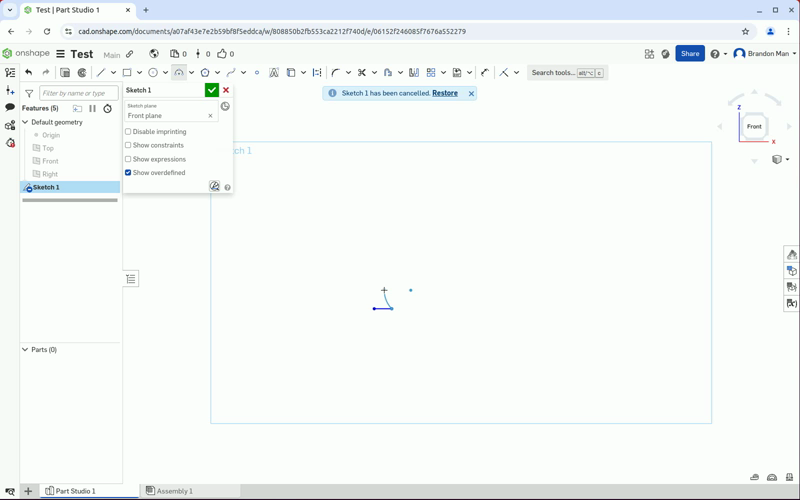
click(384, 289)
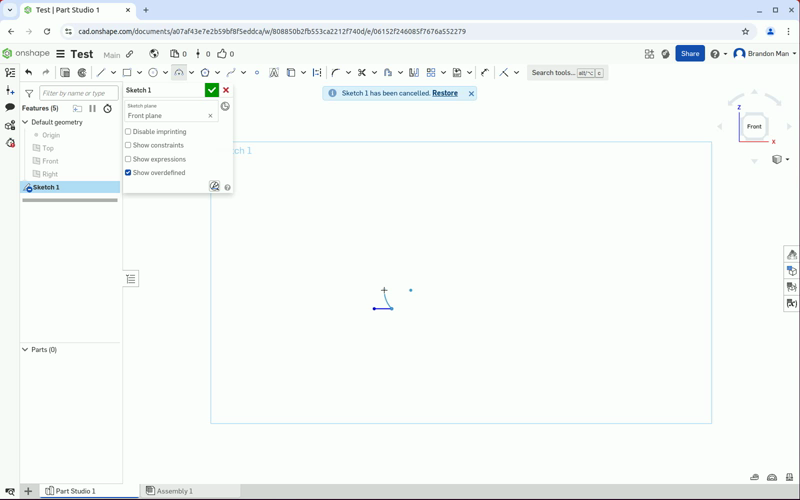
mouse_move(402, 293)
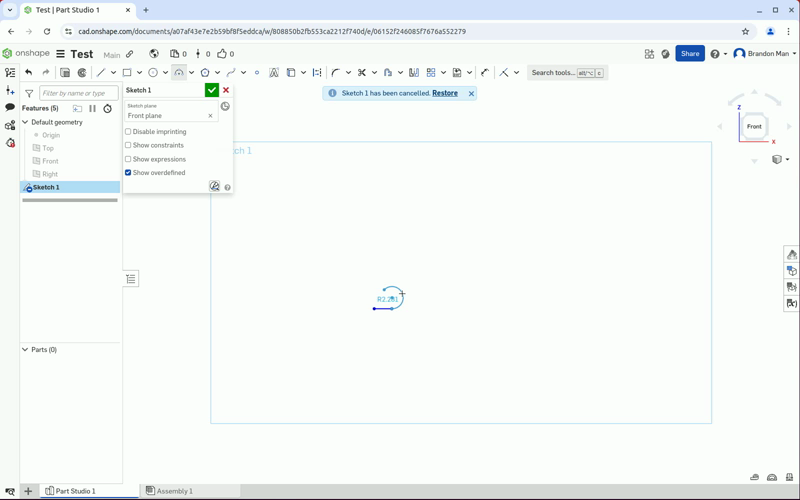
click(402, 293)
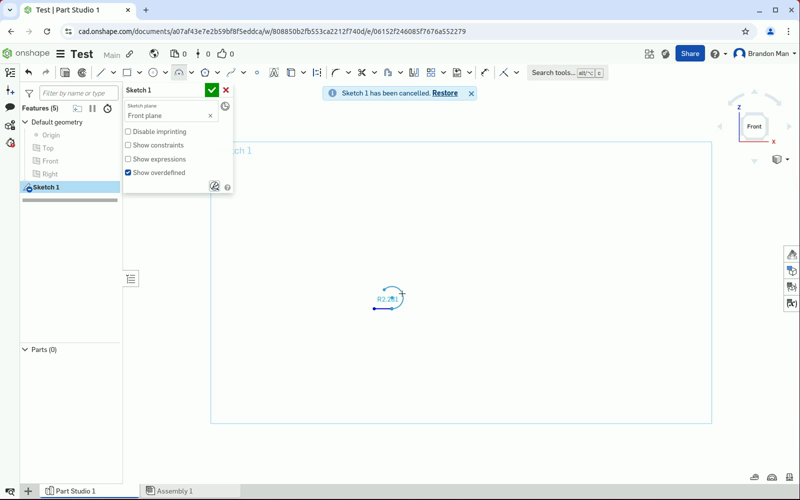
key_up(shift)
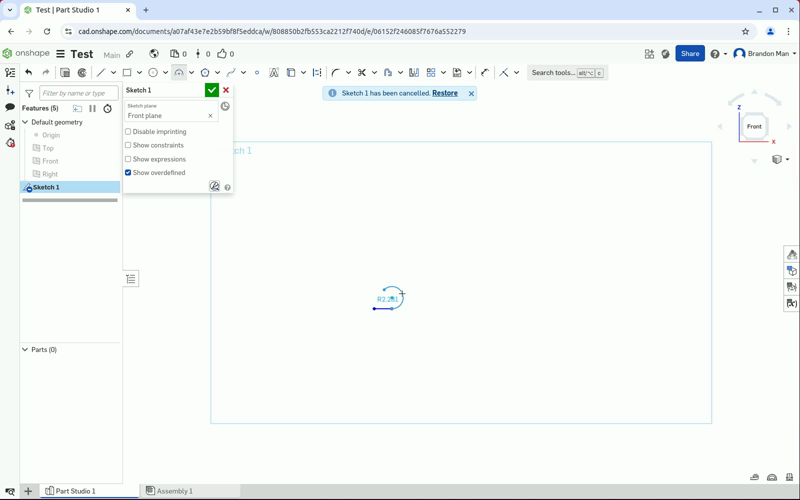
mouse_move(384, 289)
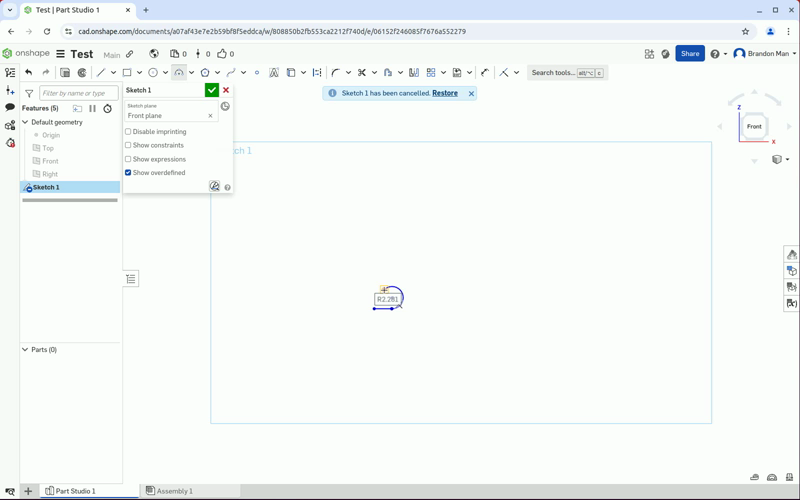
click(384, 289)
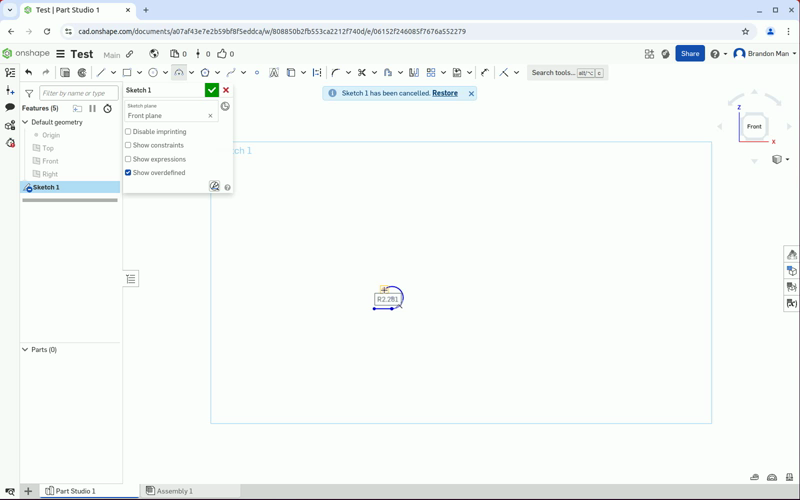
key_down(shift)
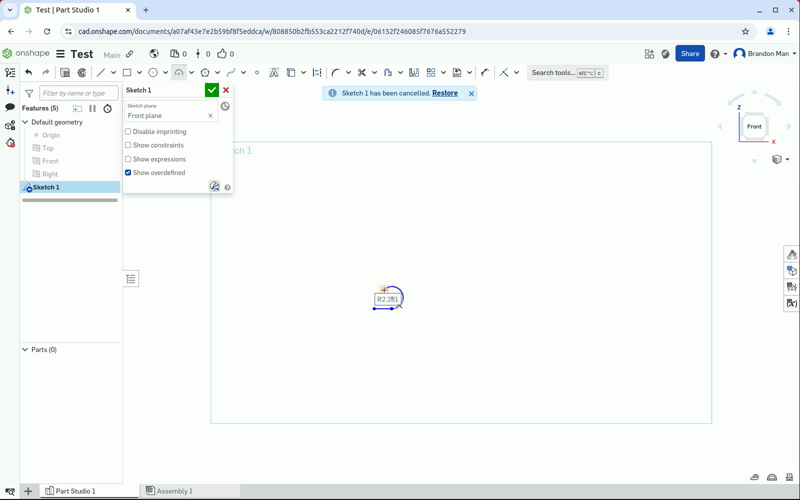
mouse_move(380, 291)
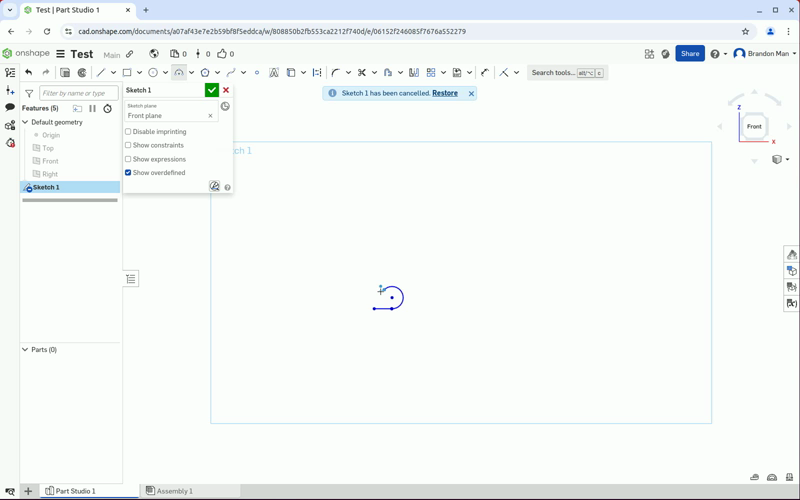
scroll(6)
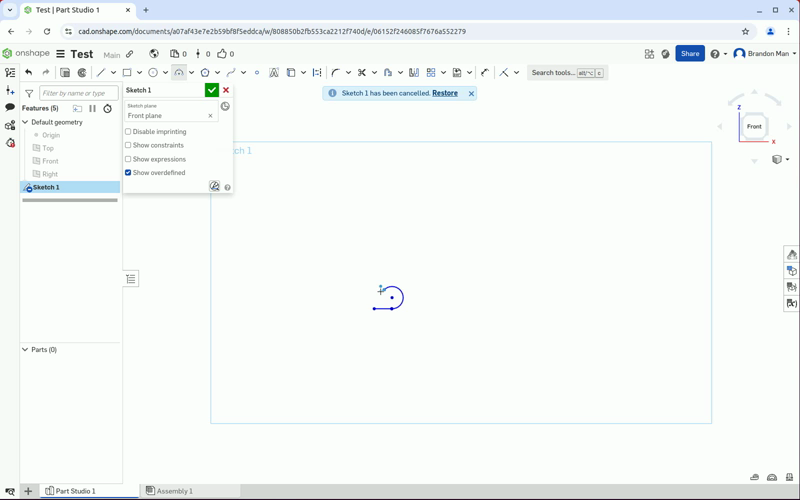
scroll(6)
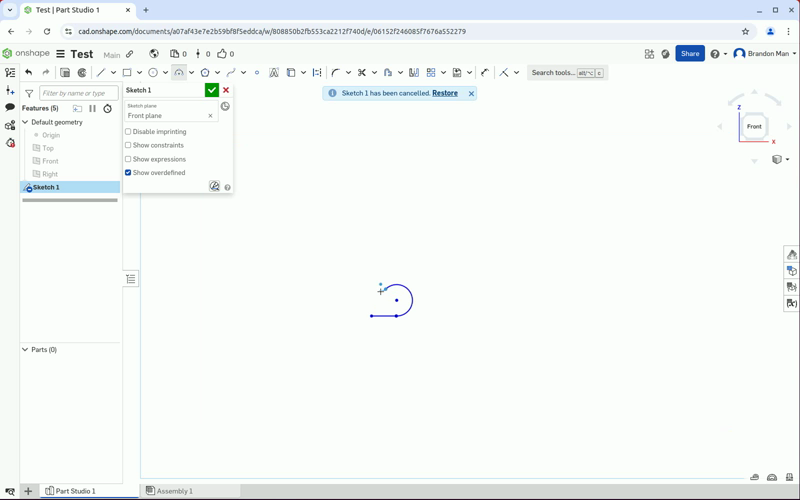
scroll(6)
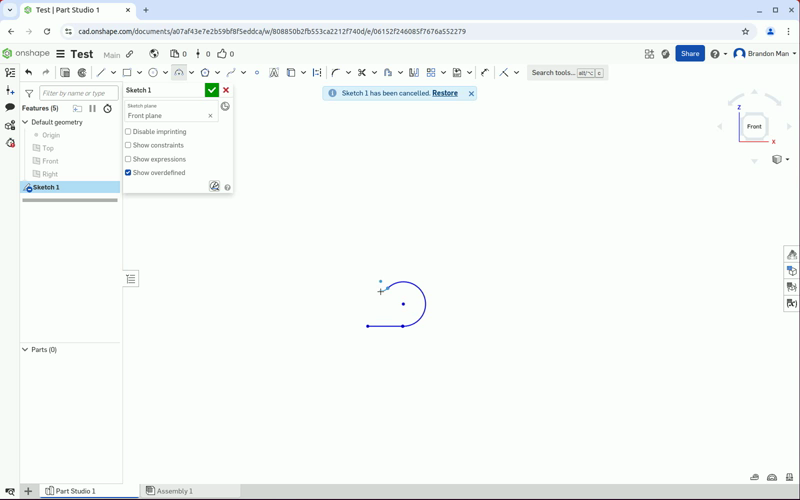
scroll(6)
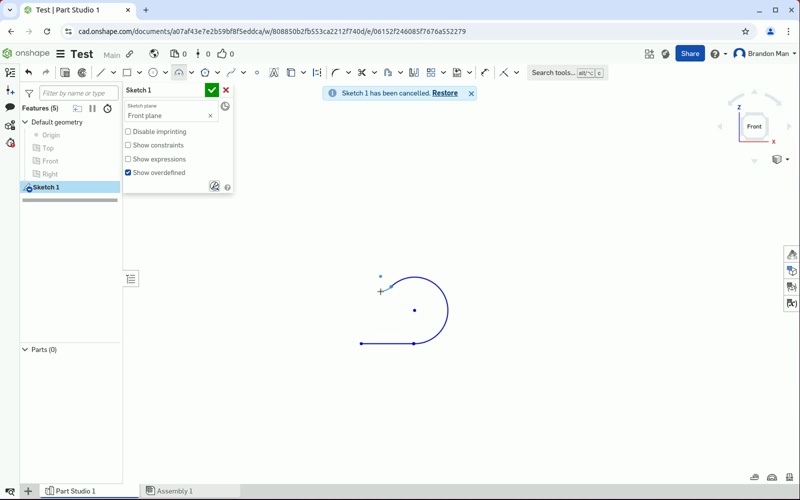
scroll(6)
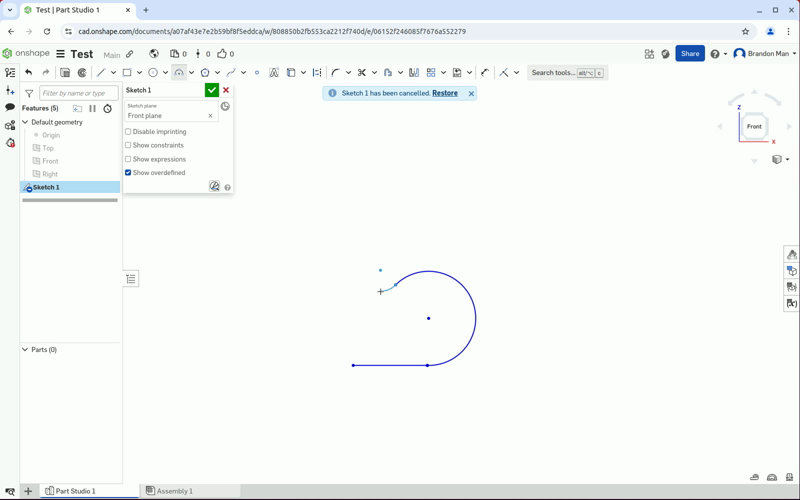
scroll(6)
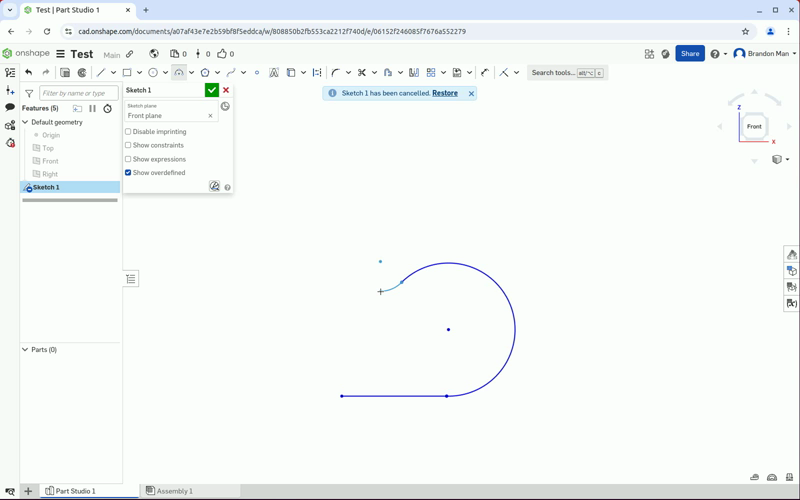
scroll(6)
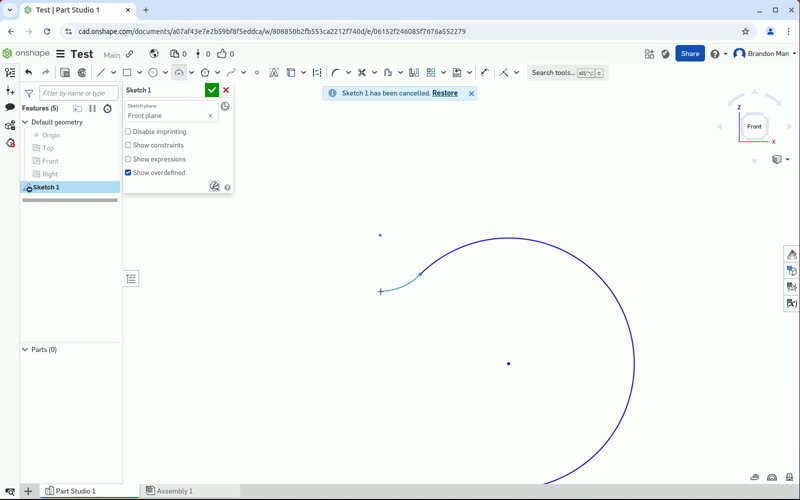
click(380, 291)
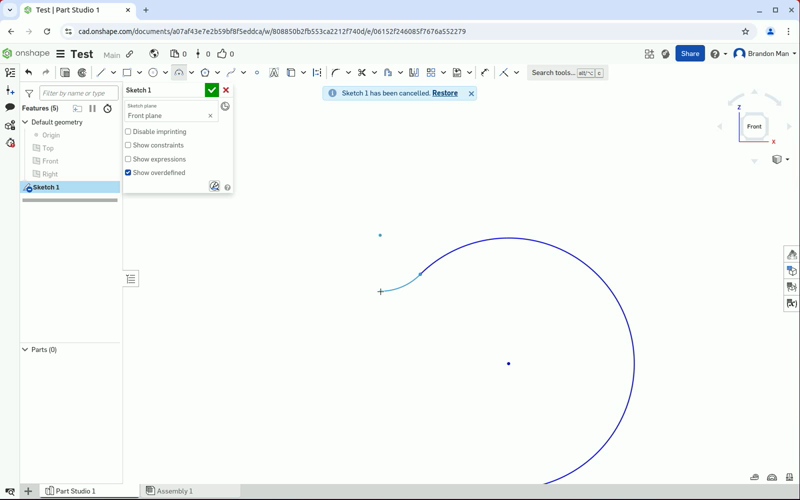
scroll(-6)
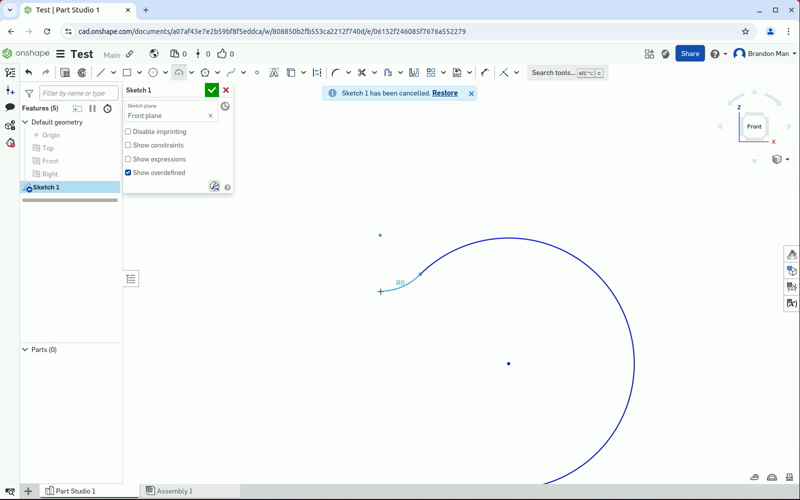
scroll(-6)
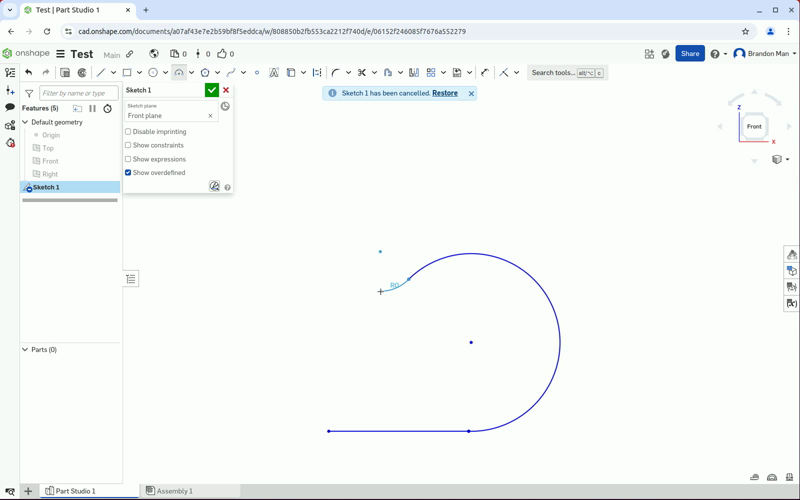
scroll(-6)
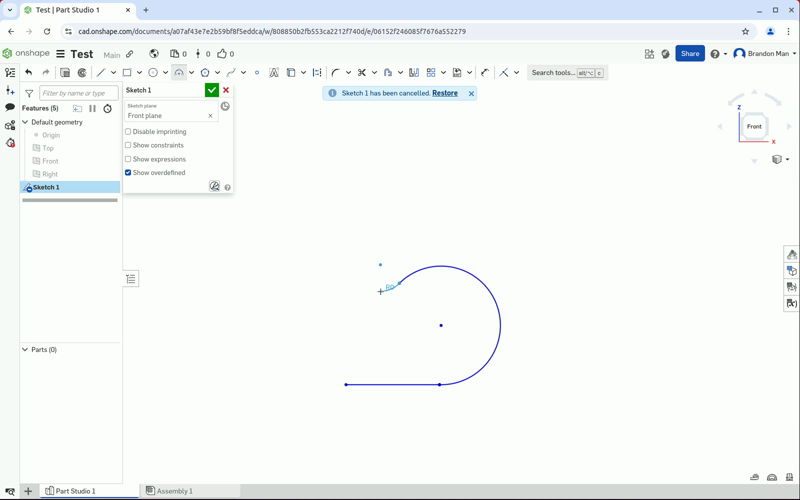
scroll(-6)
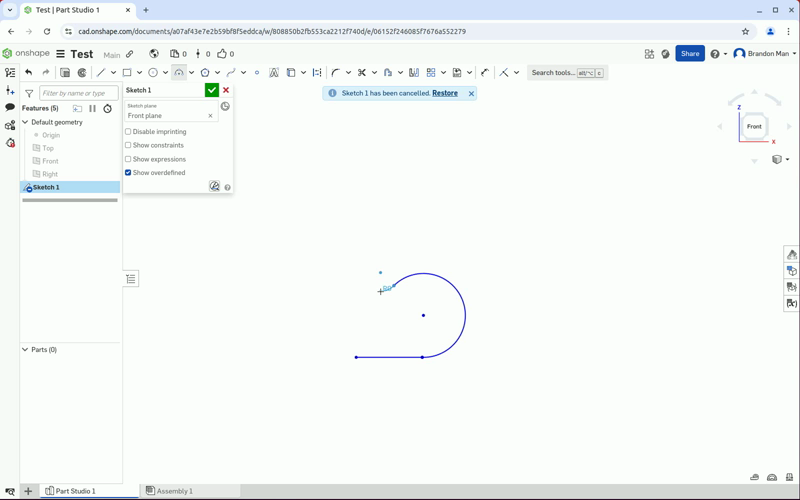
scroll(-6)
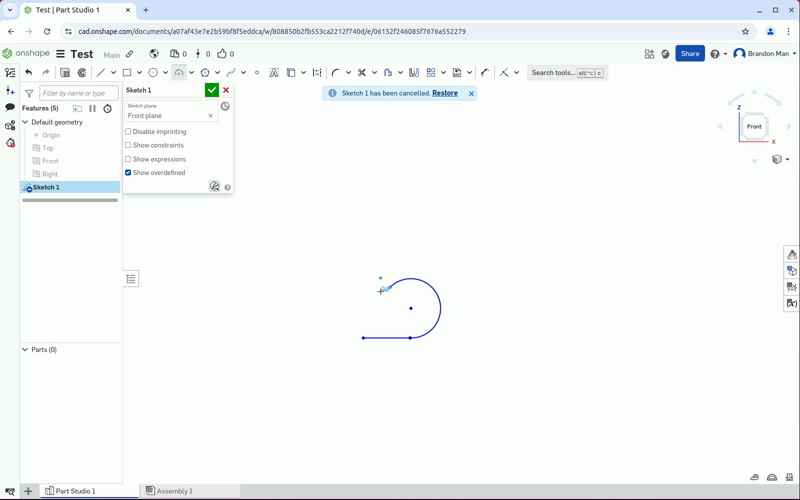
scroll(-6)
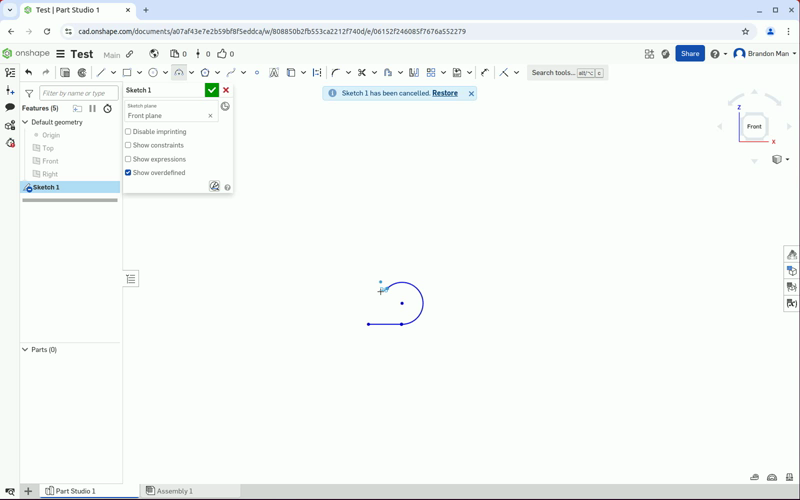
scroll(-6)
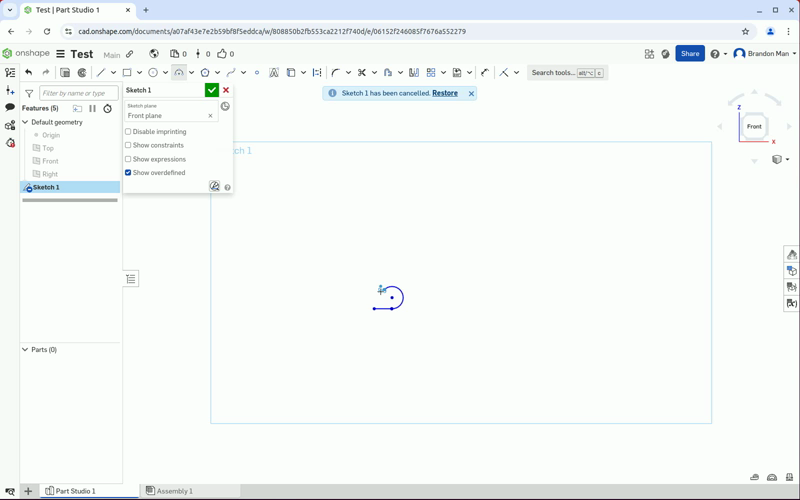
mouse_move(382, 290)
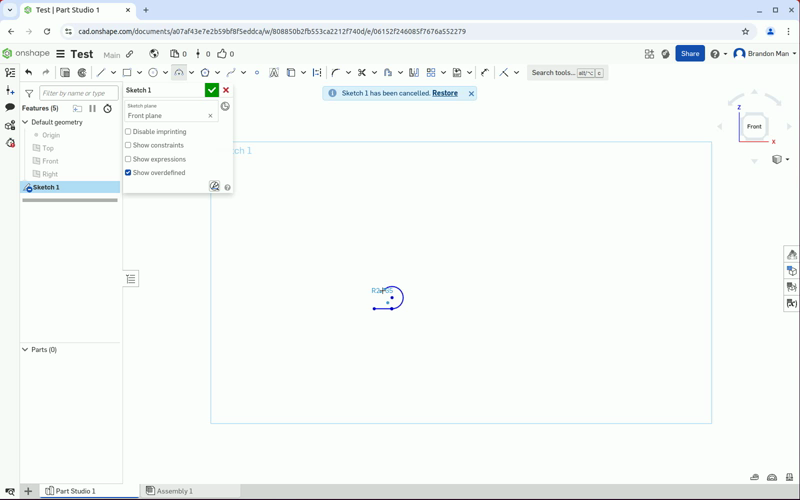
scroll(6)
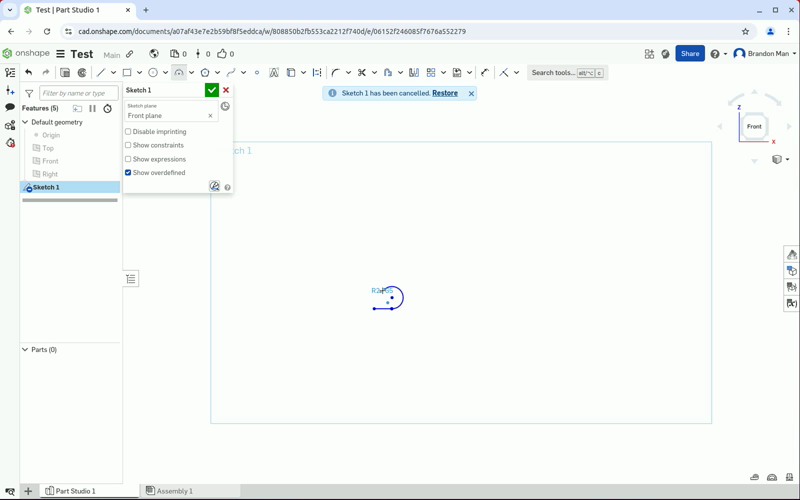
scroll(6)
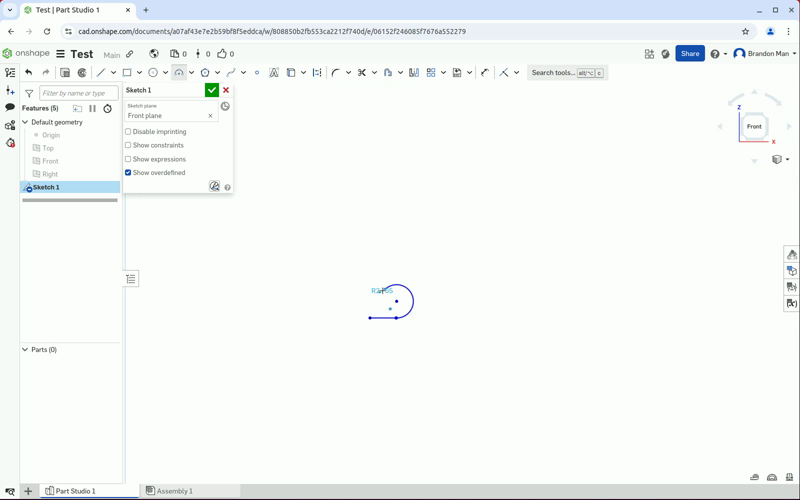
scroll(6)
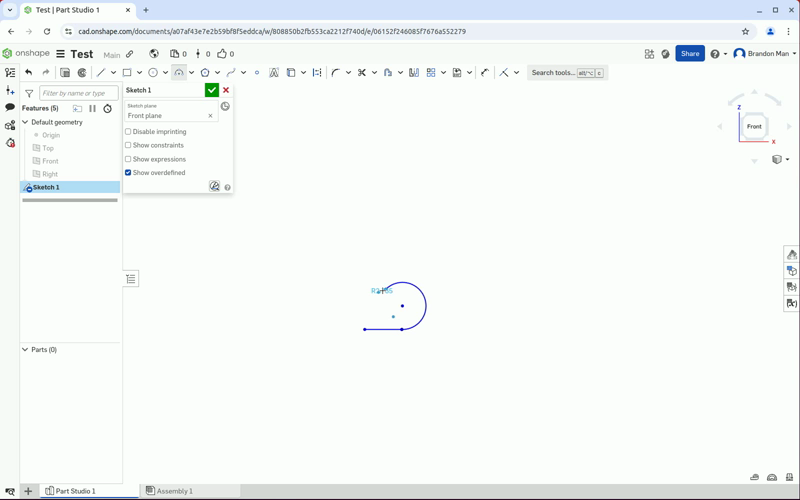
scroll(6)
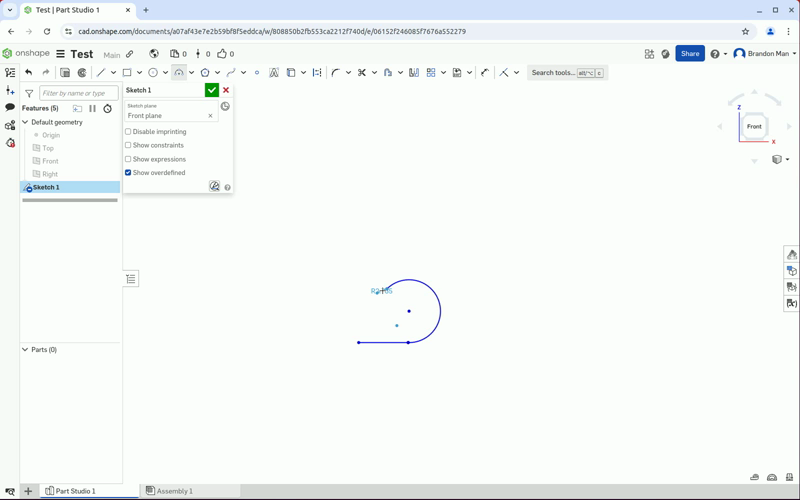
scroll(6)
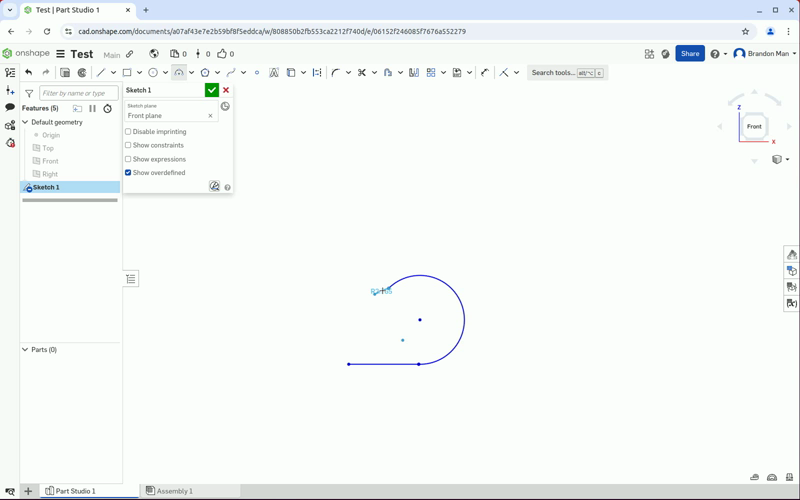
scroll(6)
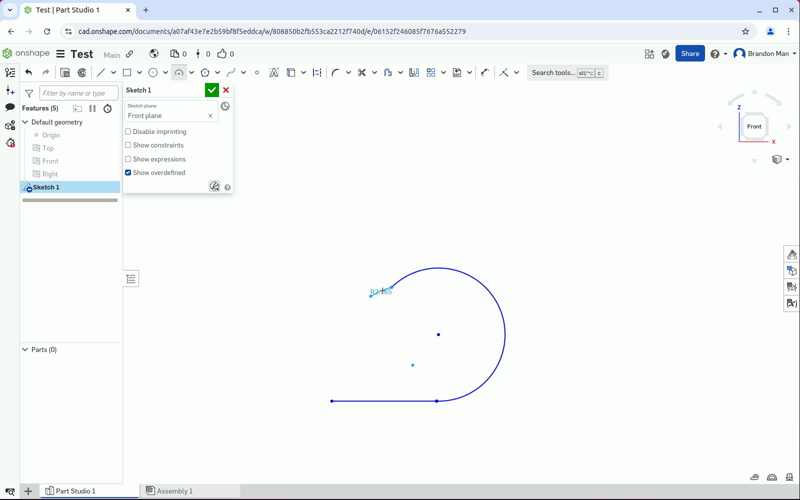
scroll(6)
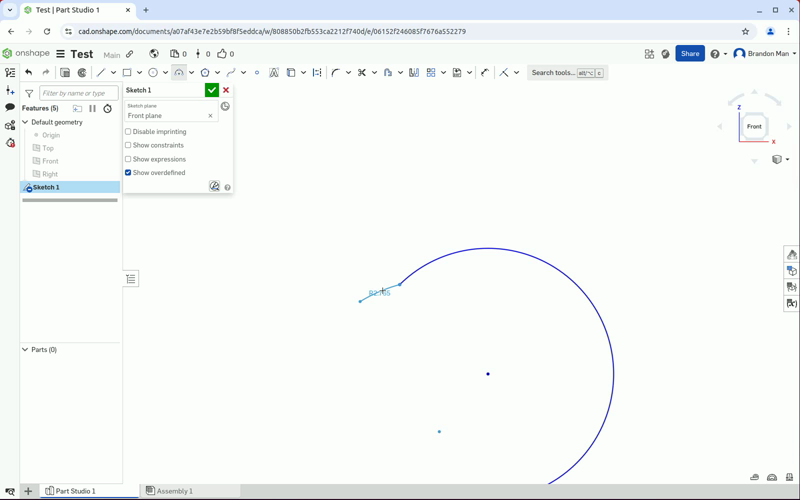
click(382, 290)
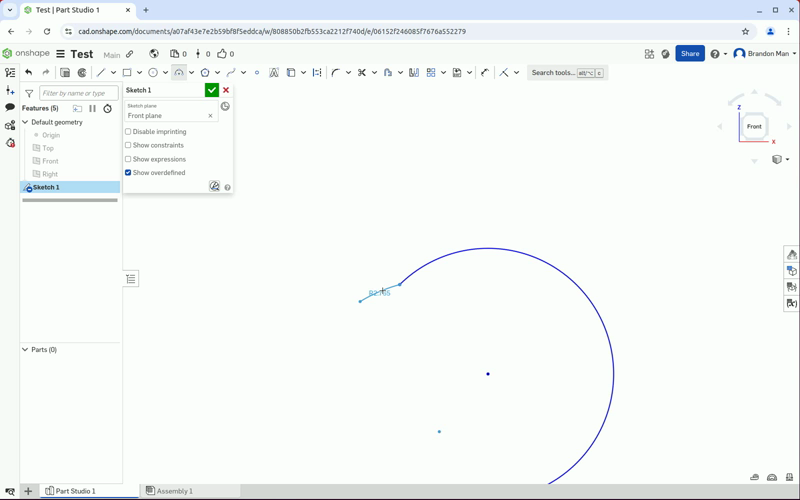
scroll(-6)
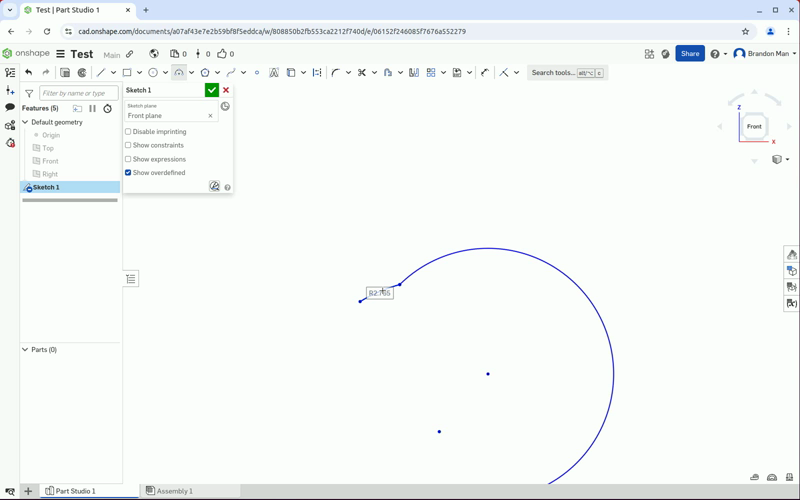
scroll(-6)
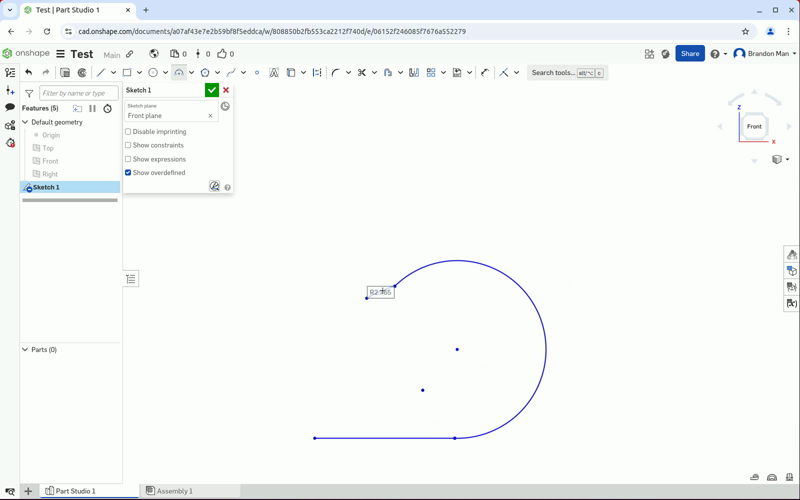
scroll(-6)
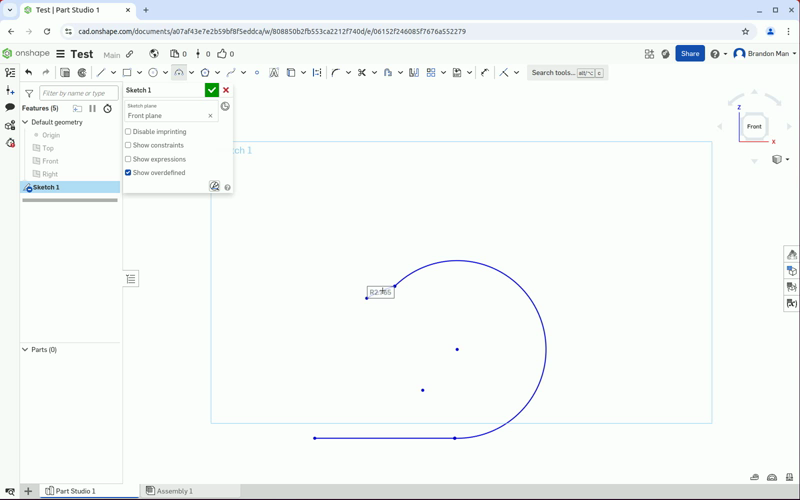
scroll(-6)
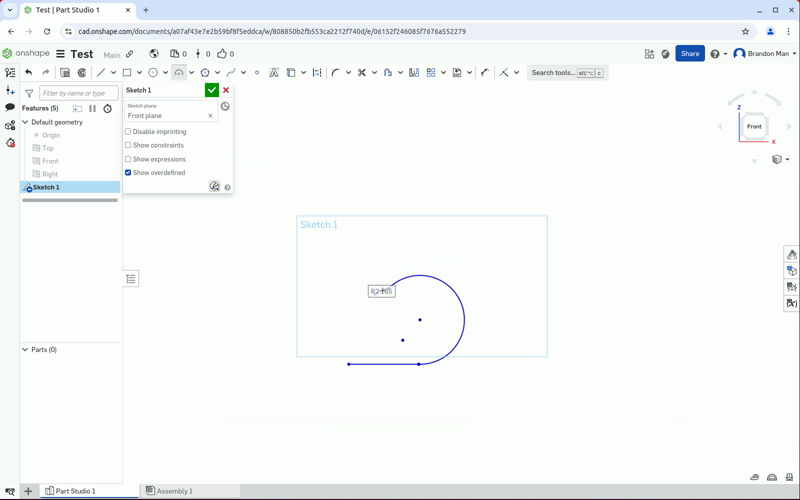
scroll(-6)
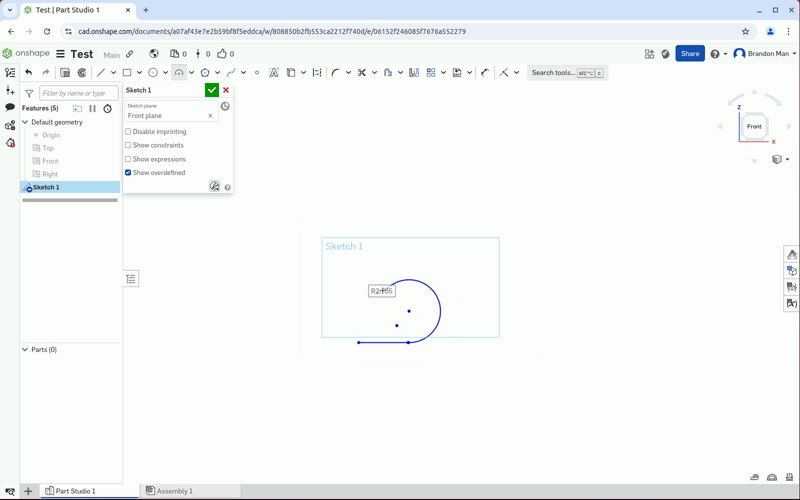
scroll(-6)
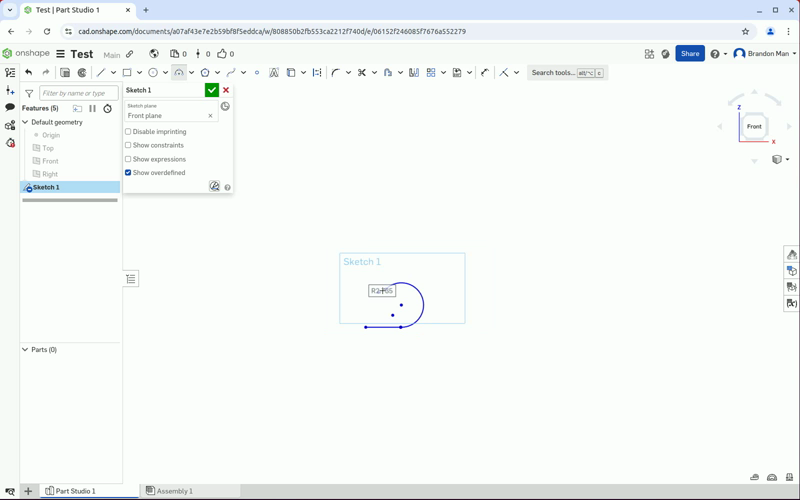
scroll(-6)
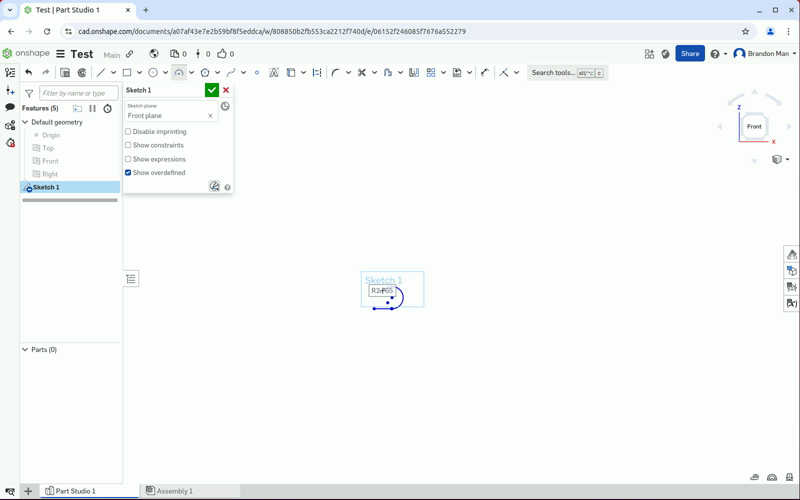
key_up(shift)
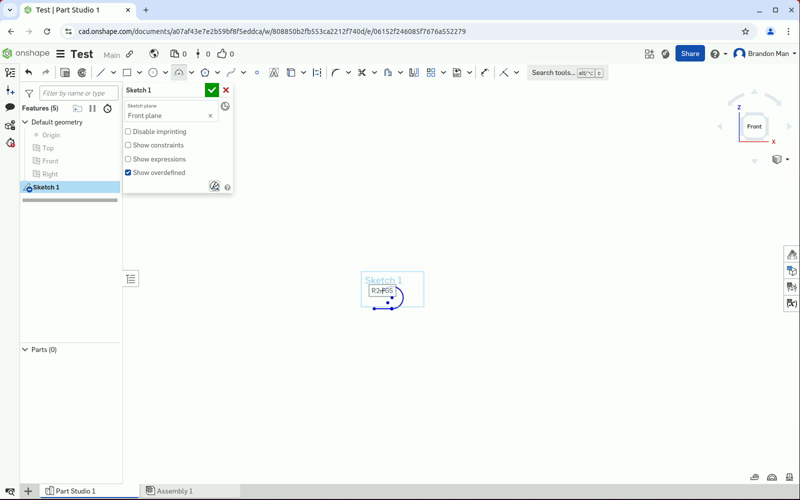
key(esc)
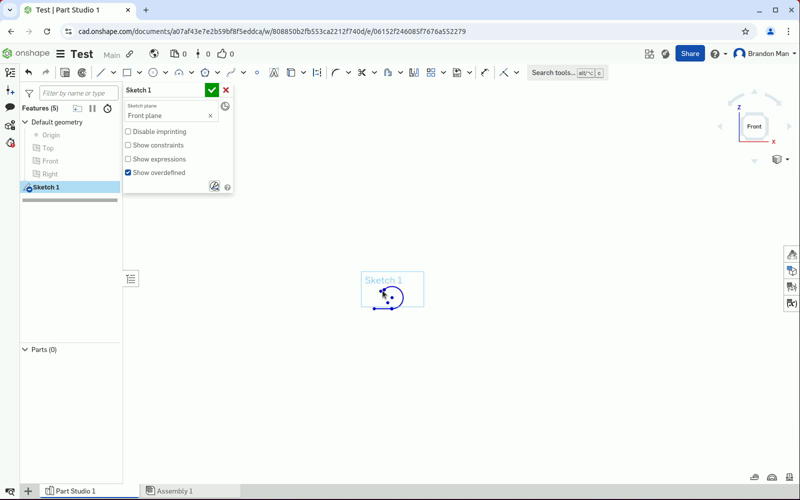
key(l)
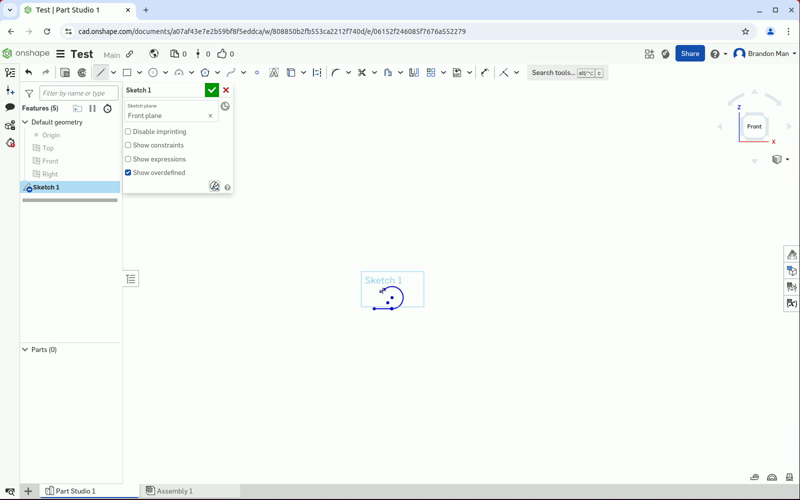
mouse_move(380, 291)
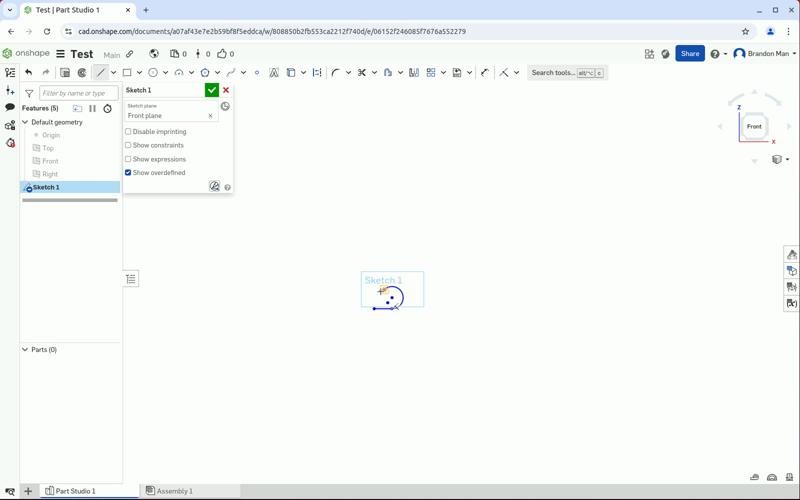
scroll(6)
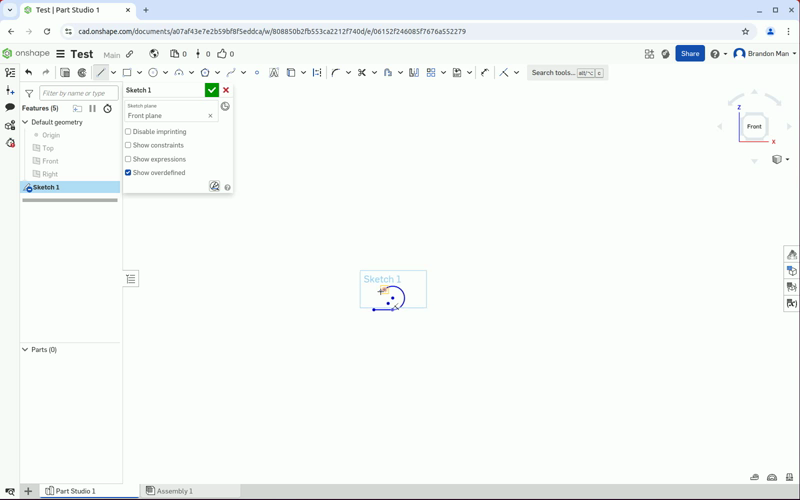
scroll(6)
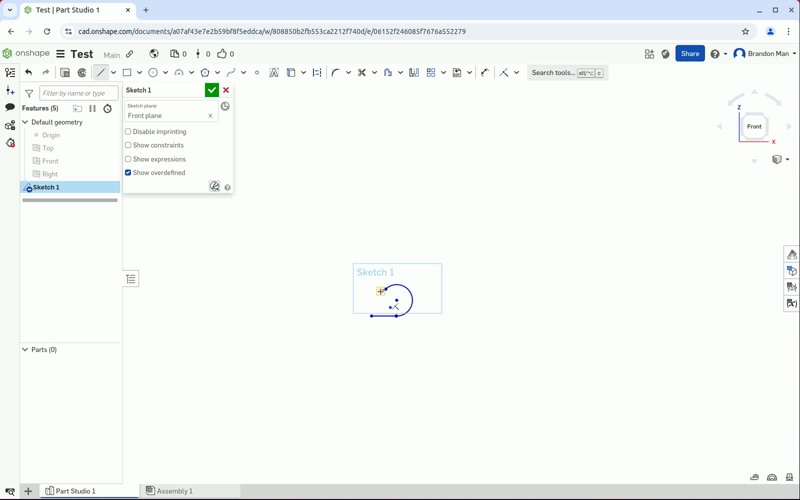
scroll(6)
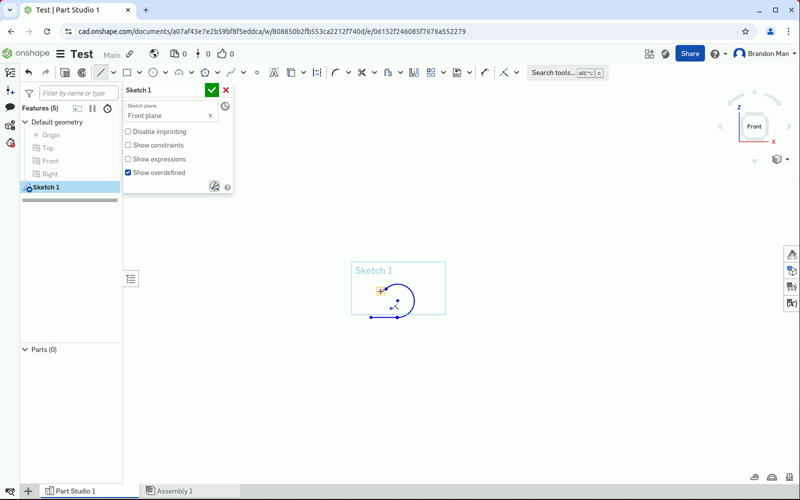
scroll(6)
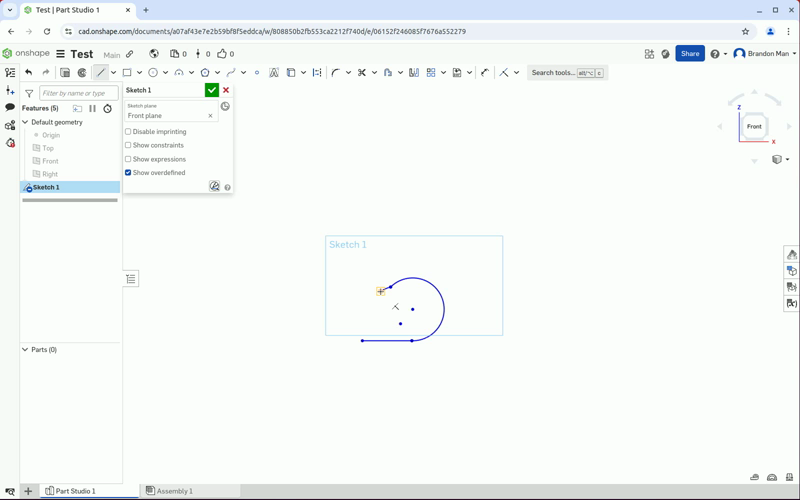
scroll(6)
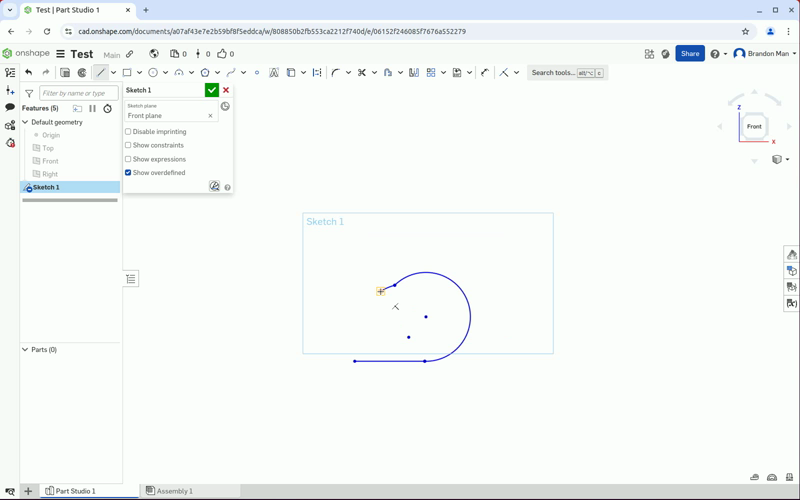
scroll(6)
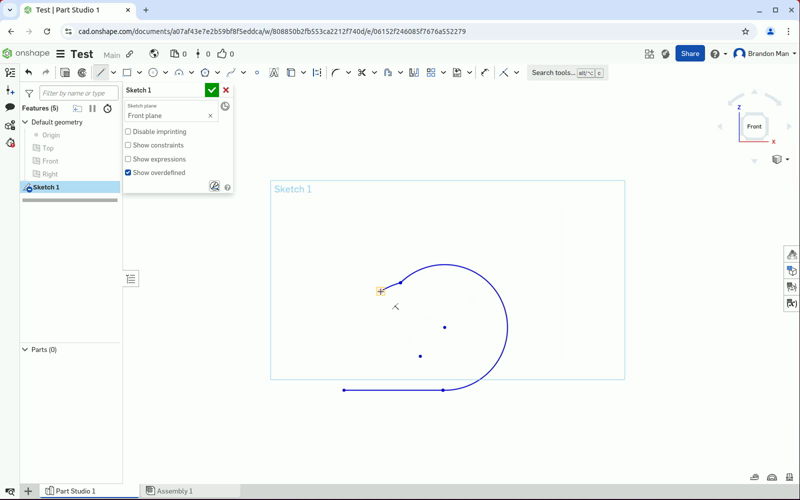
scroll(6)
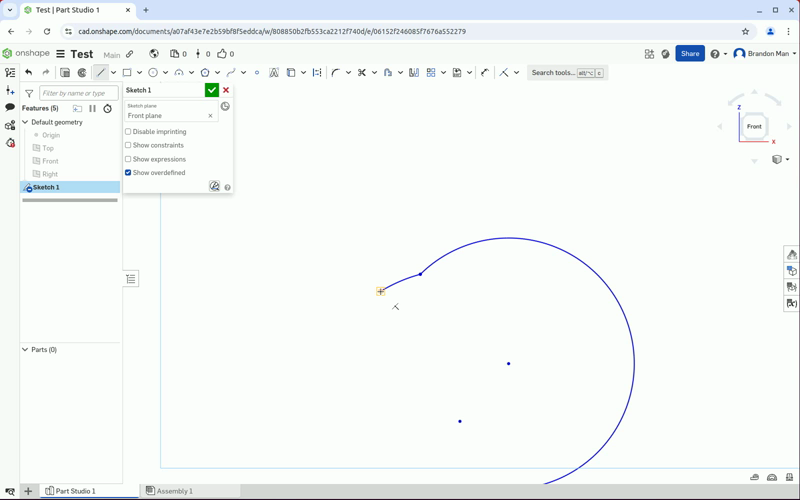
click(380, 291)
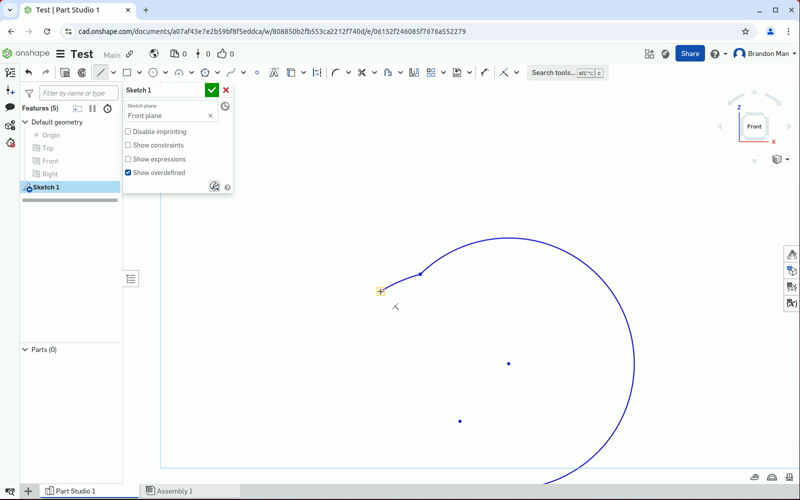
scroll(-6)
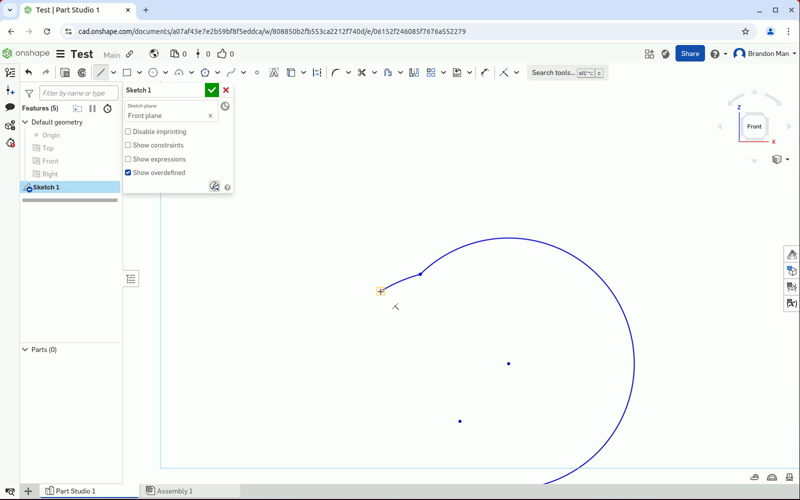
scroll(-6)
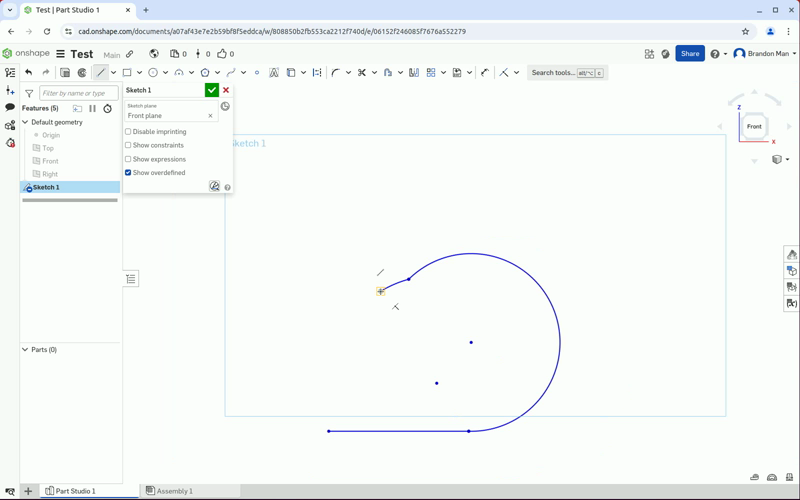
scroll(-6)
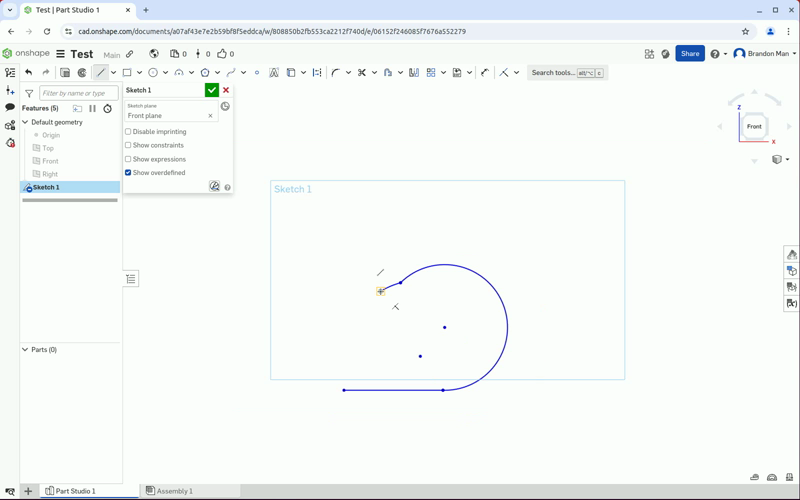
scroll(-6)
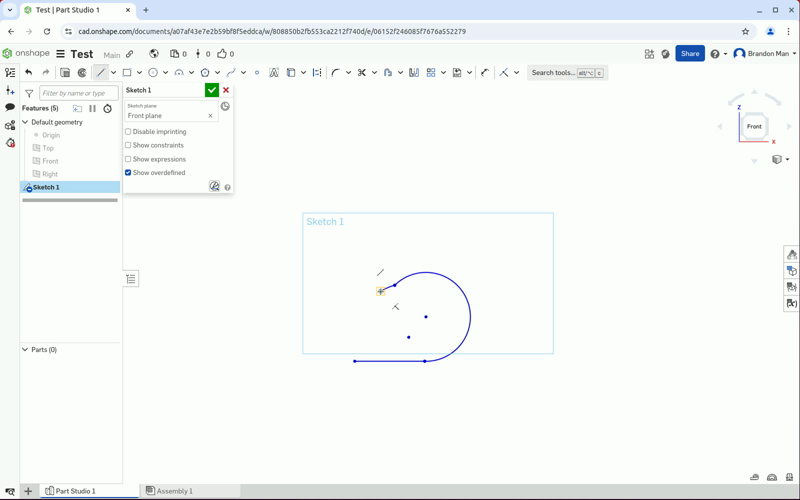
scroll(-6)
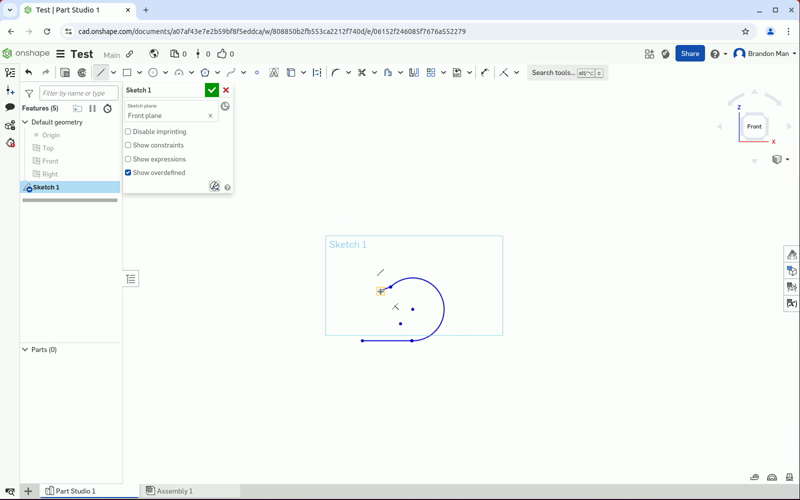
scroll(-6)
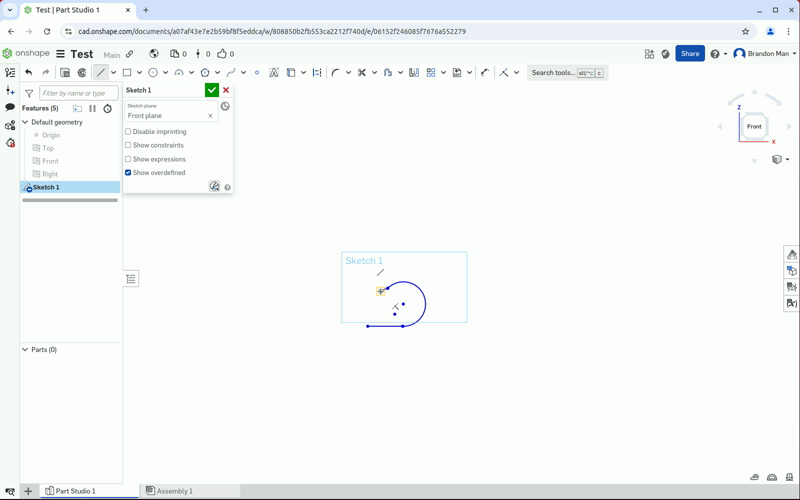
scroll(-6)
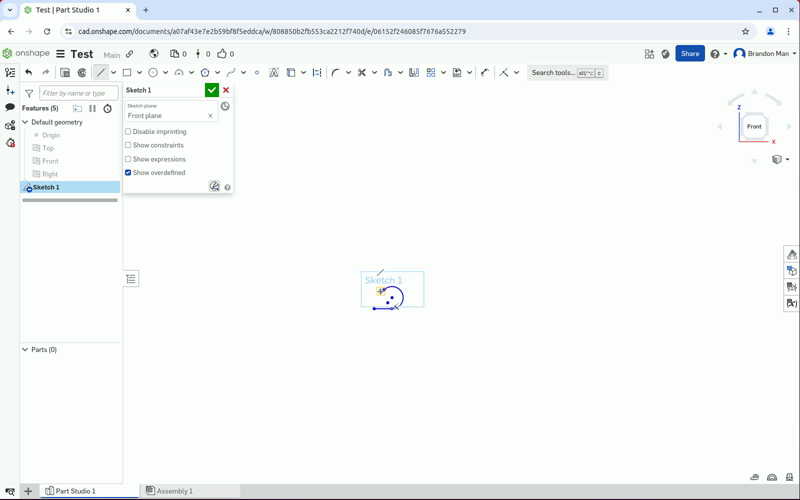
key_down(shift)
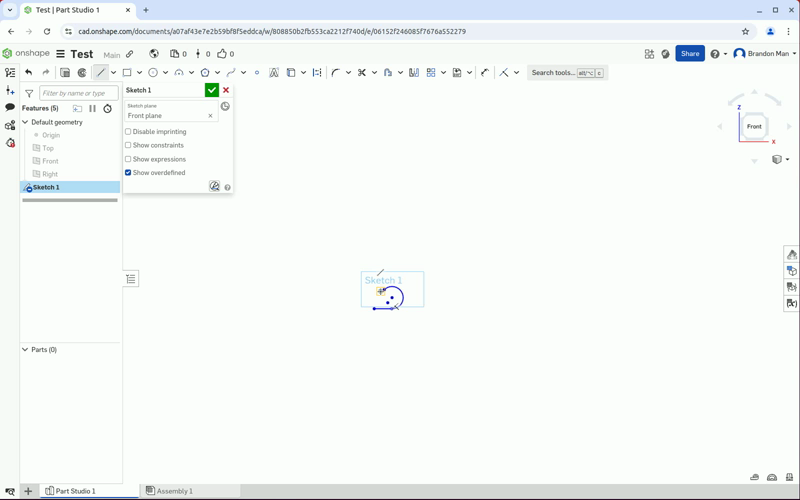
mouse_move(410, 291)
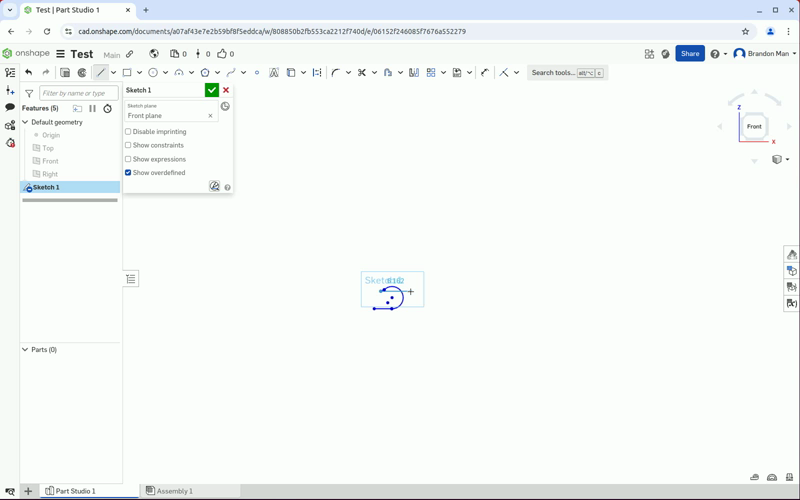
mouse_move(374, 291)
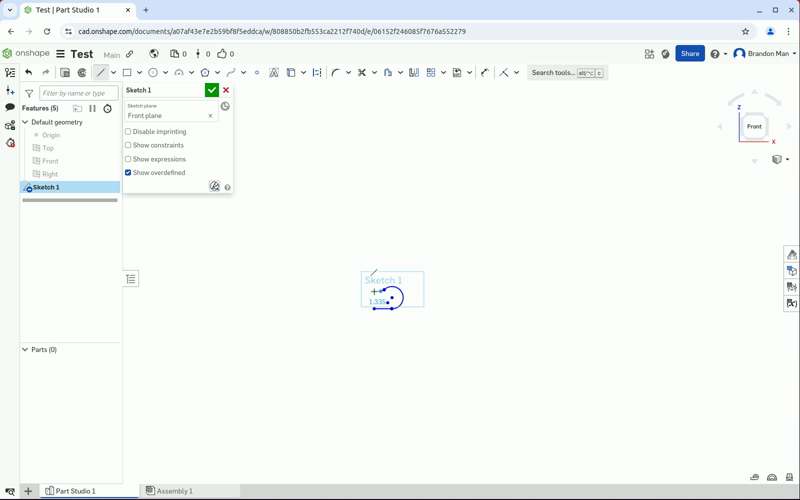
scroll(6)
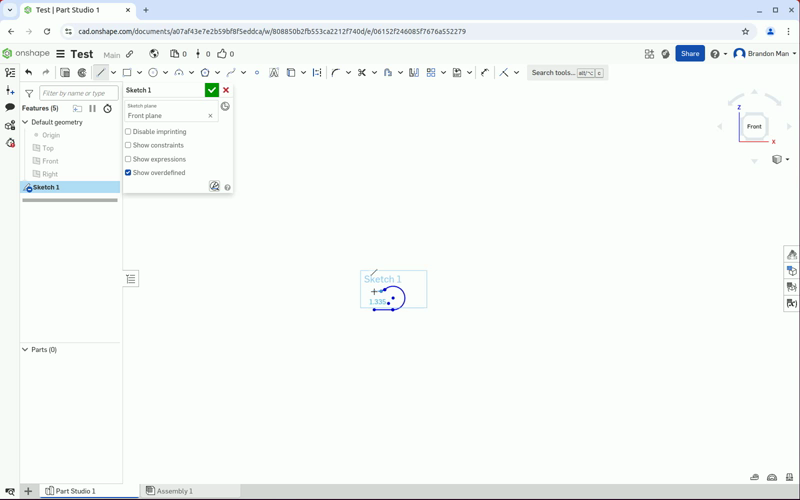
scroll(6)
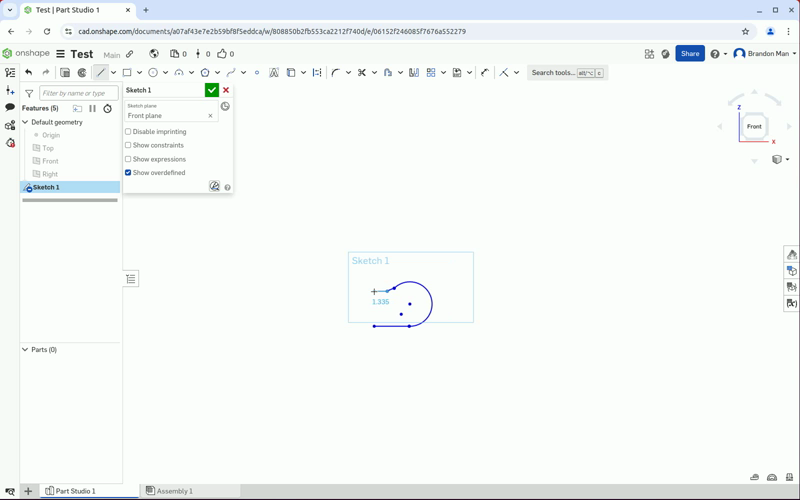
scroll(6)
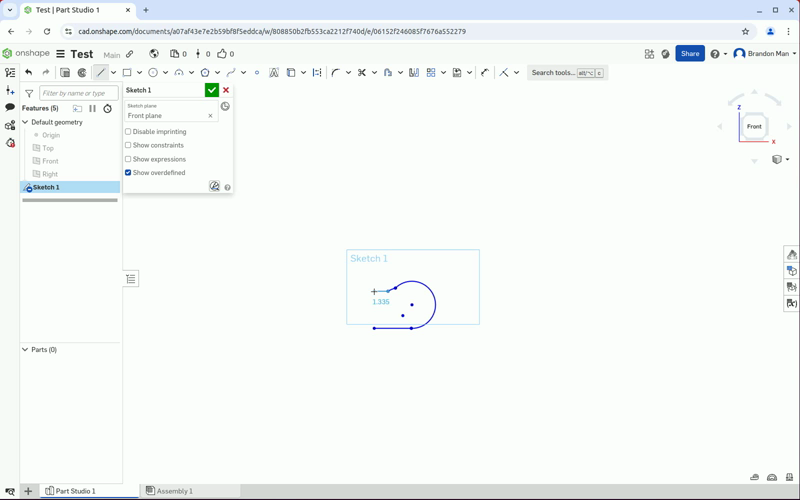
scroll(6)
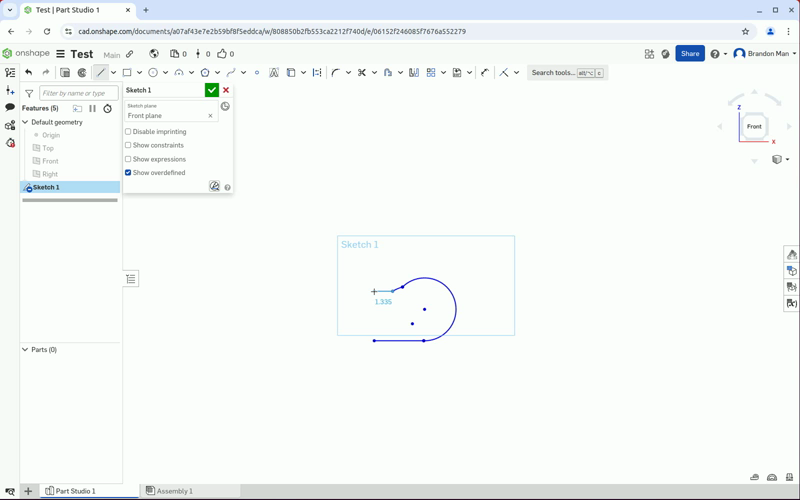
scroll(6)
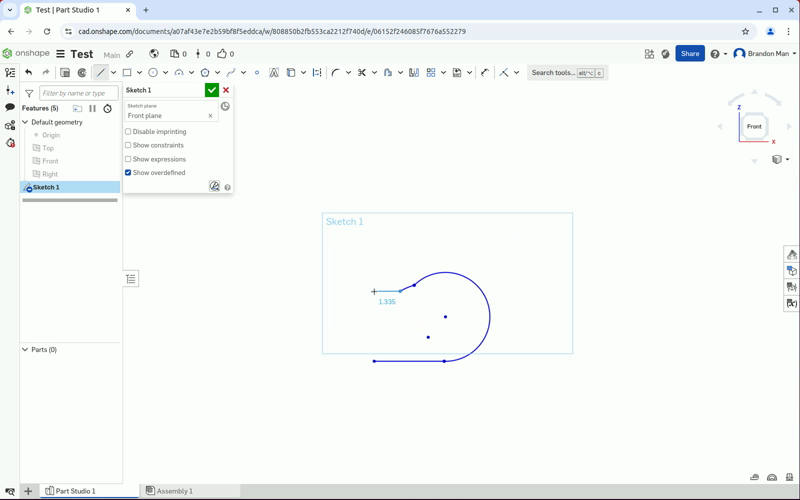
scroll(6)
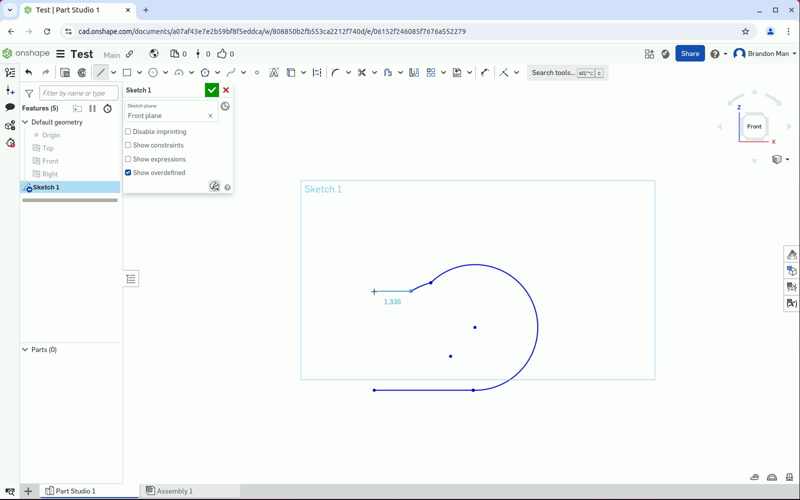
scroll(6)
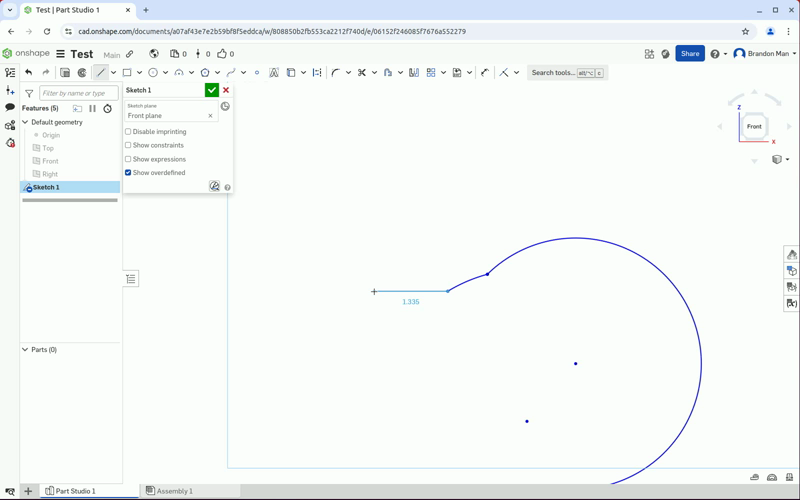
click(374, 291)
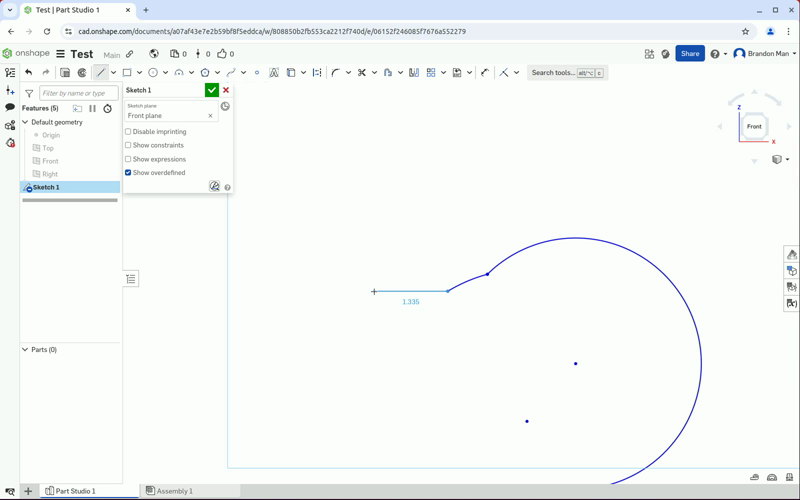
scroll(-6)
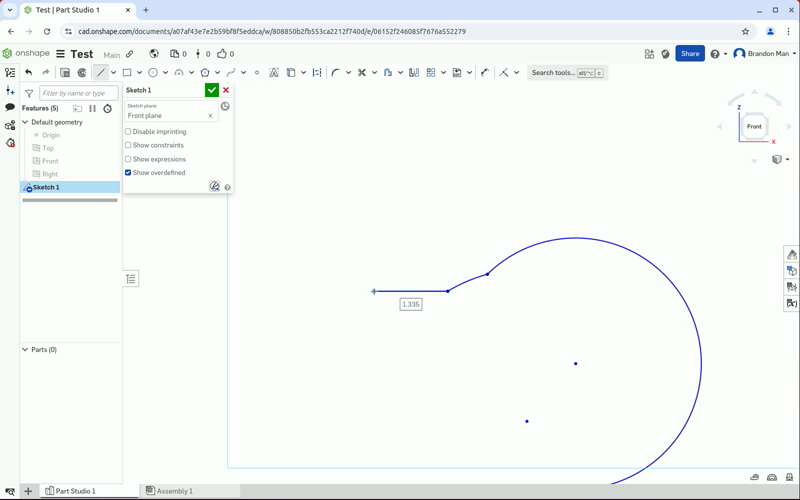
scroll(-6)
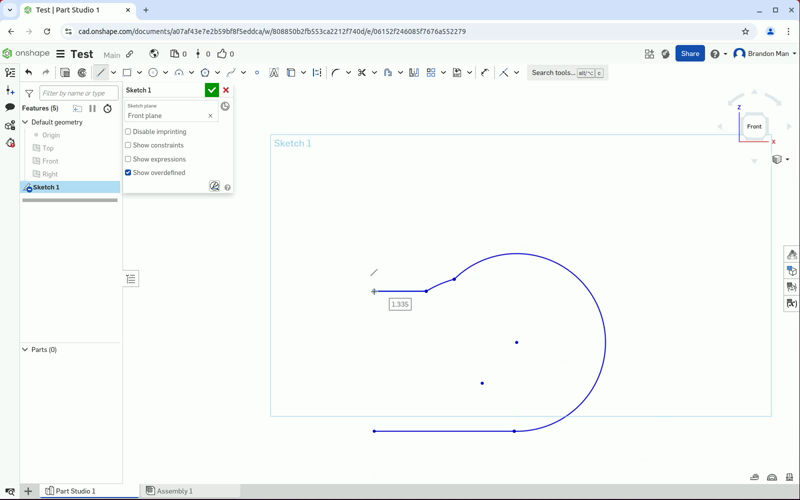
scroll(-6)
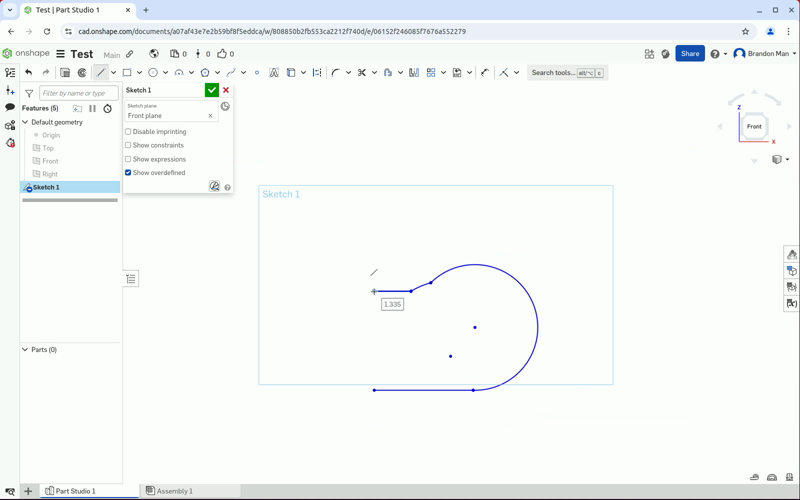
scroll(-6)
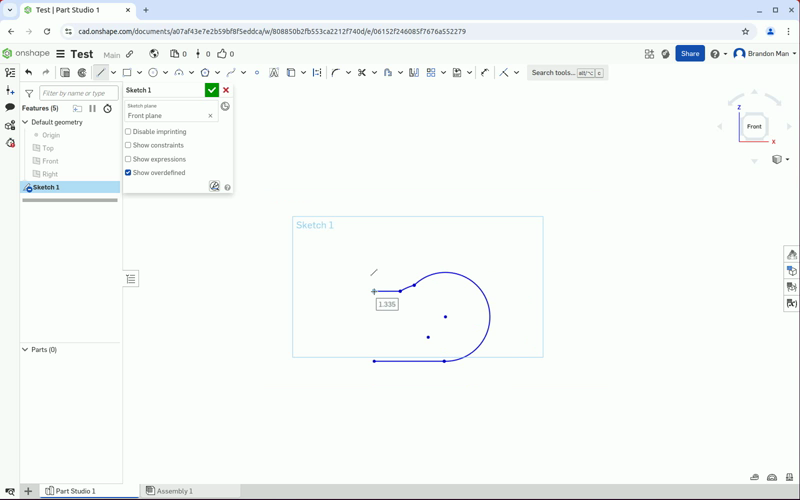
scroll(-6)
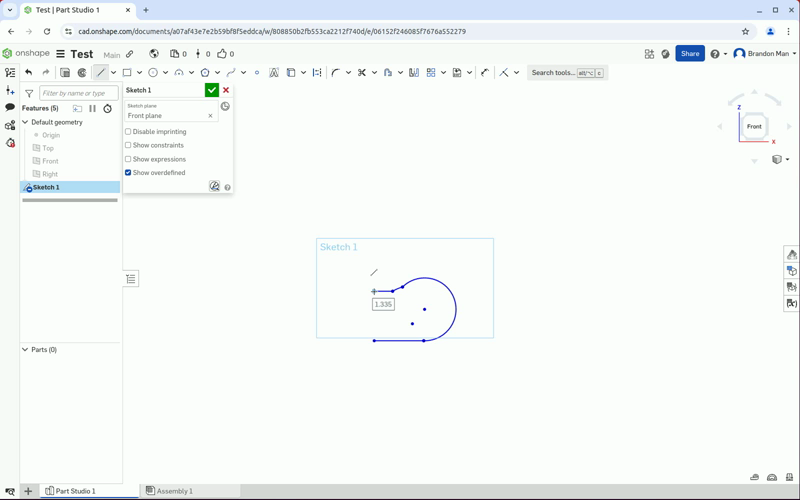
scroll(-6)
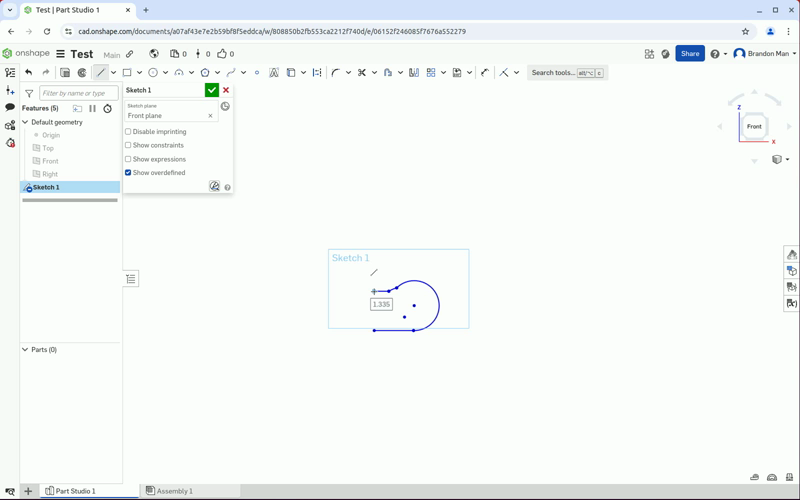
scroll(-6)
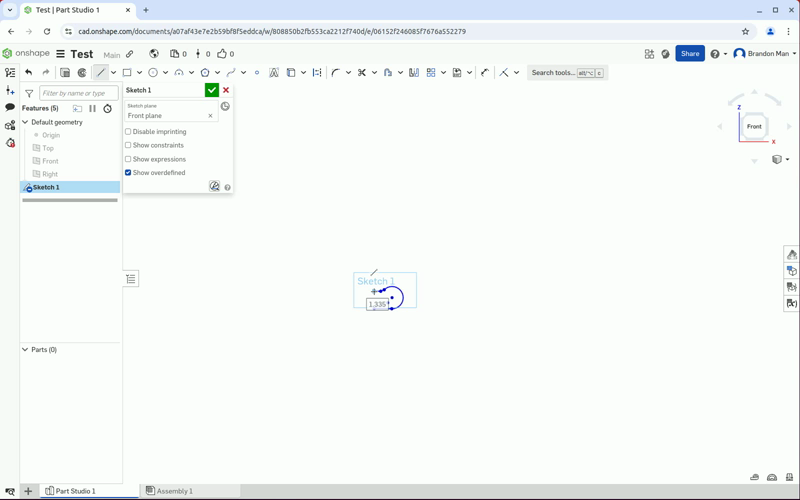
key_up(shift)
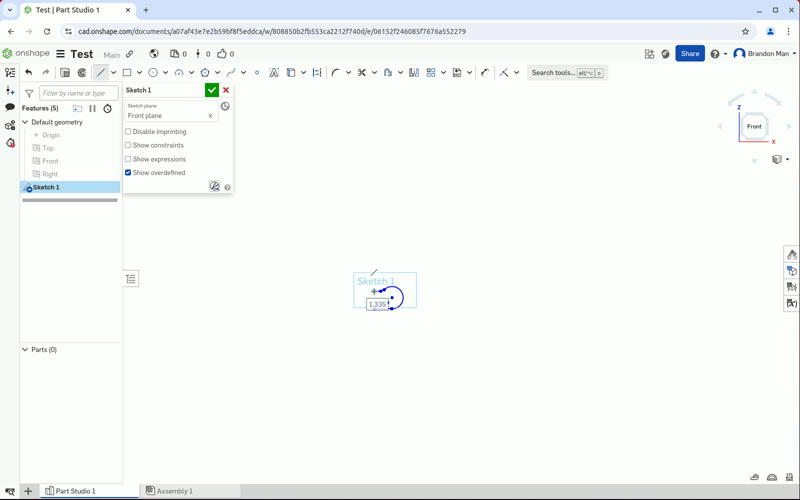
mouse_move(404, 291)
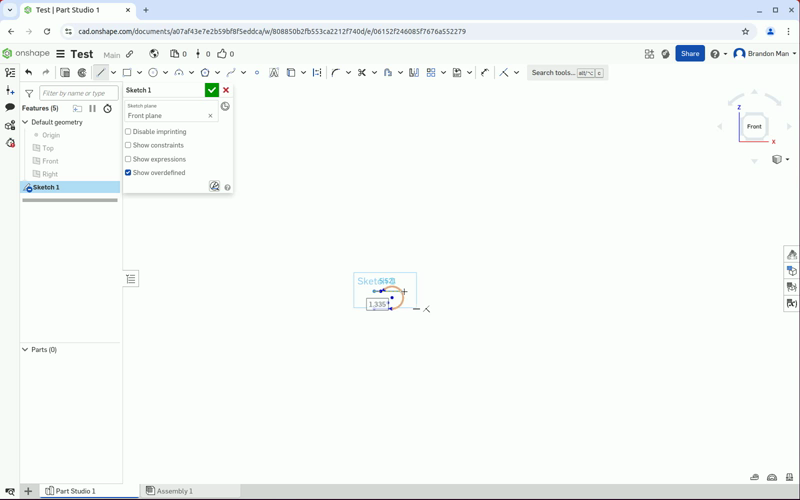
key_down(shift)
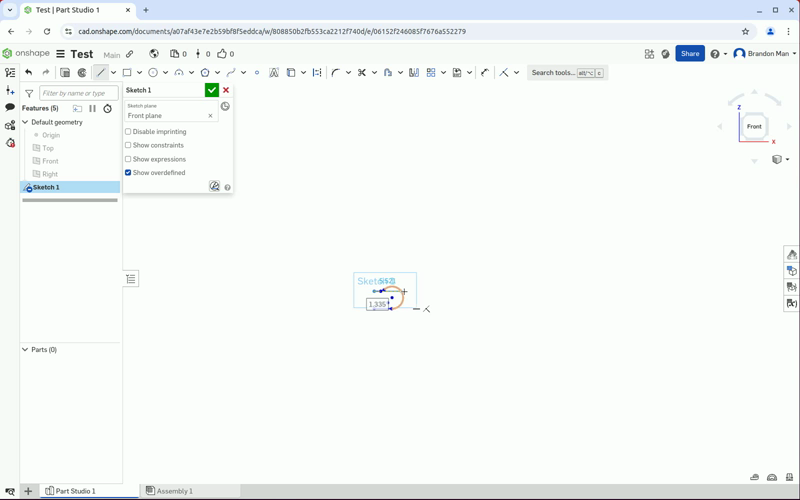
mouse_move(374, 308)
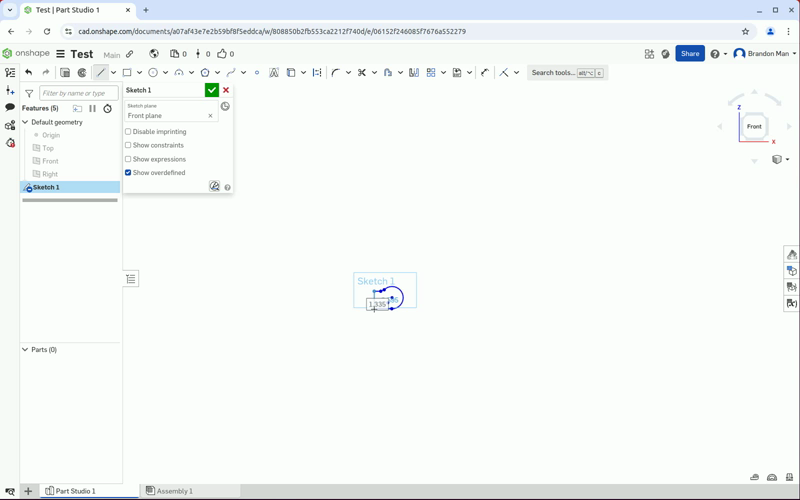
key_up(shift)
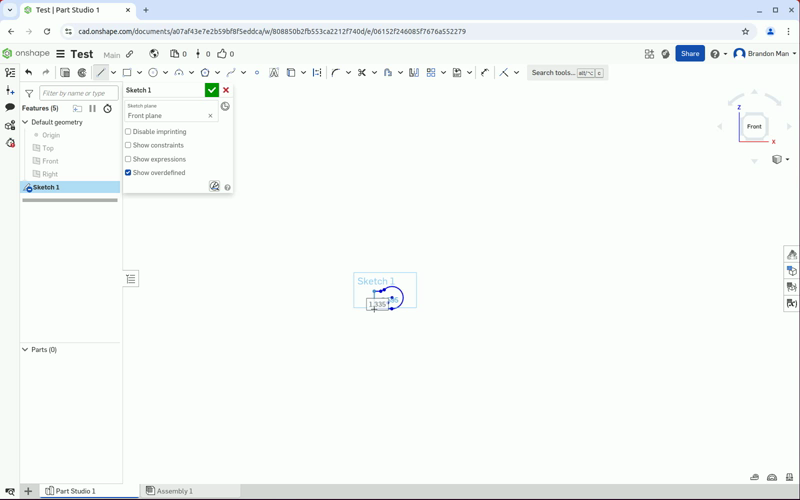
click(374, 308)
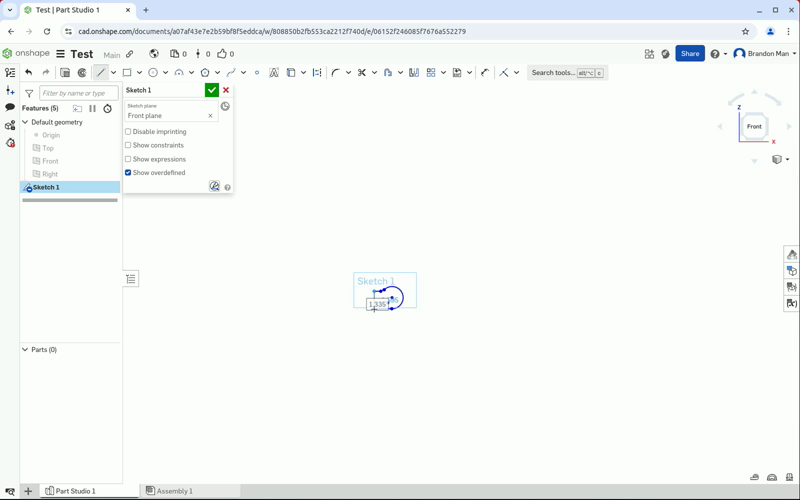
key(esc)
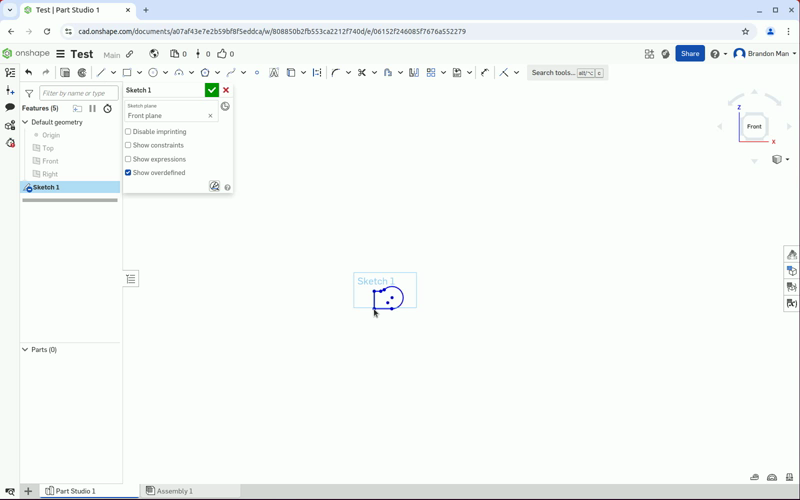
mouse_move(391, 305)
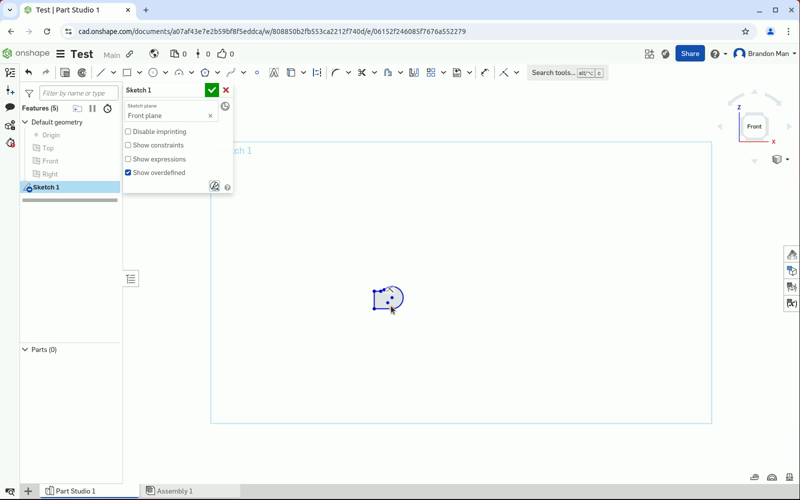
scroll(6)
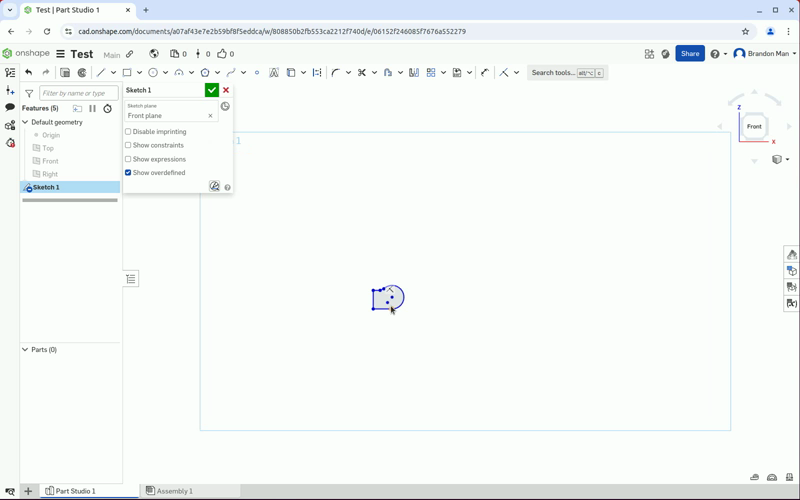
scroll(6)
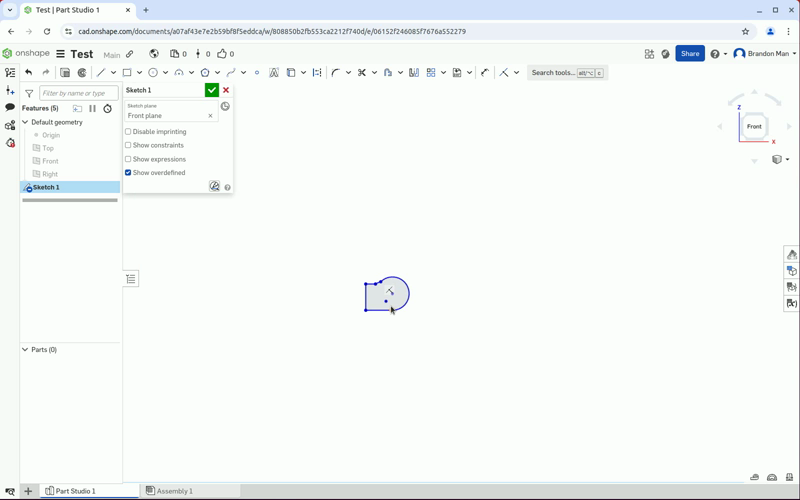
scroll(6)
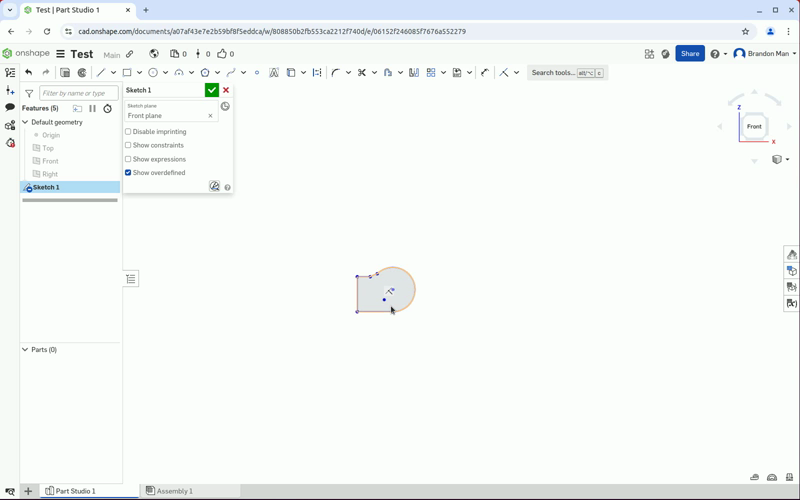
scroll(6)
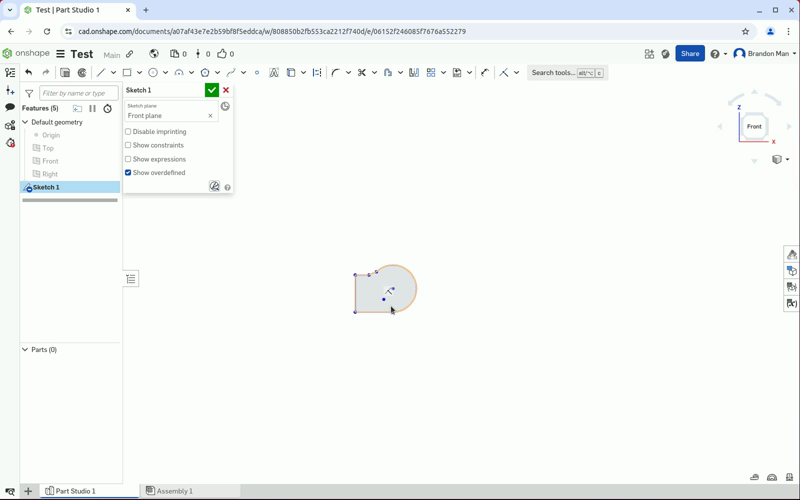
scroll(6)
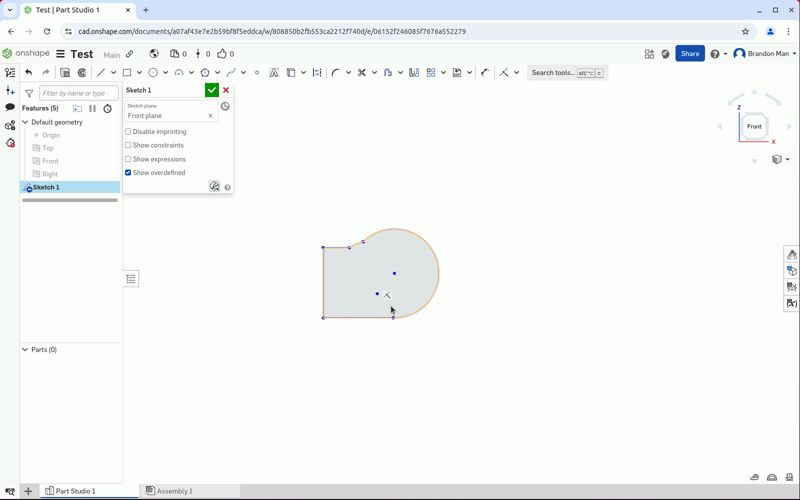
scroll(6)
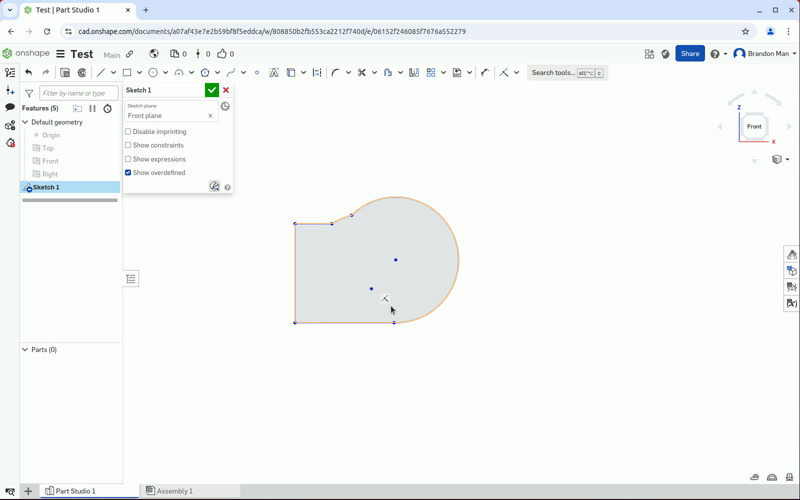
scroll(6)
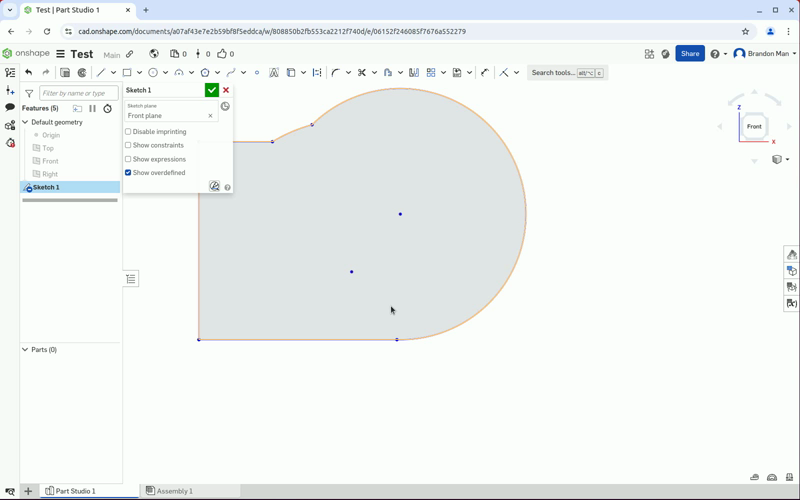
click(391, 305)
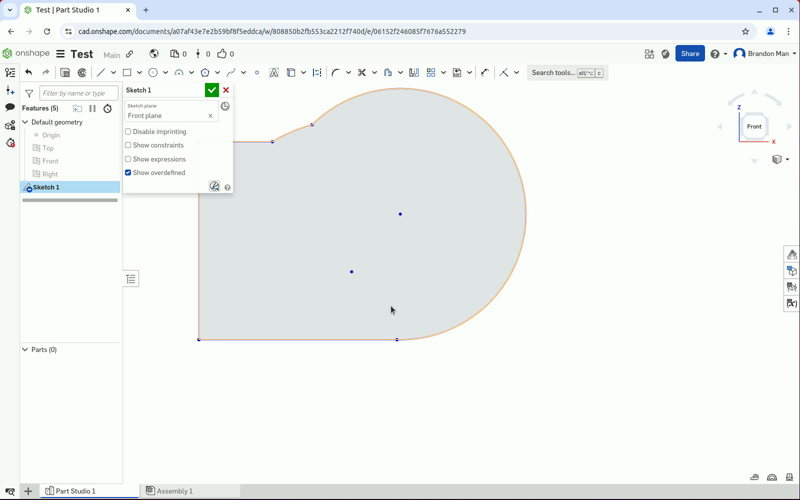
scroll(-6)
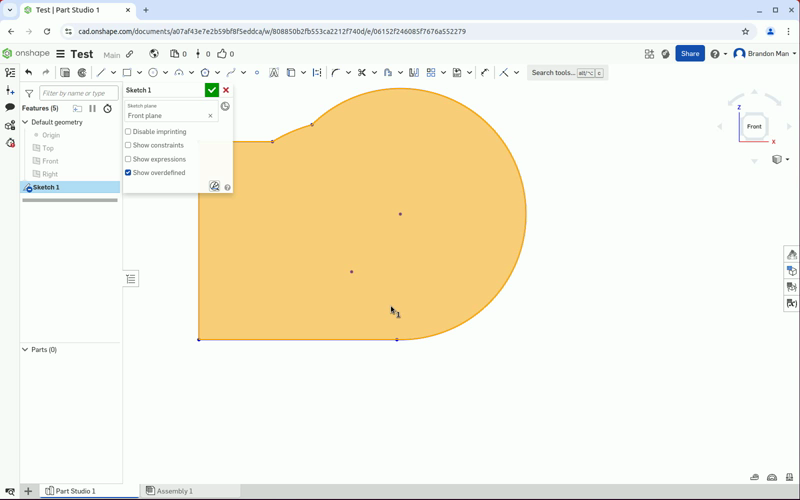
scroll(-6)
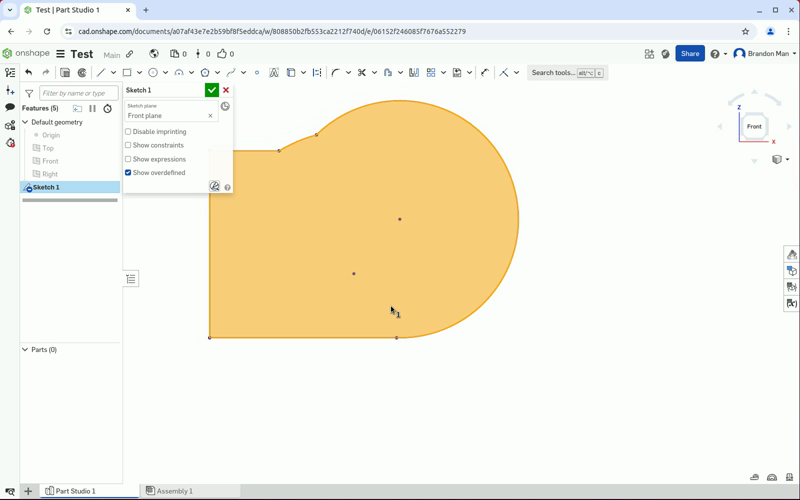
scroll(-6)
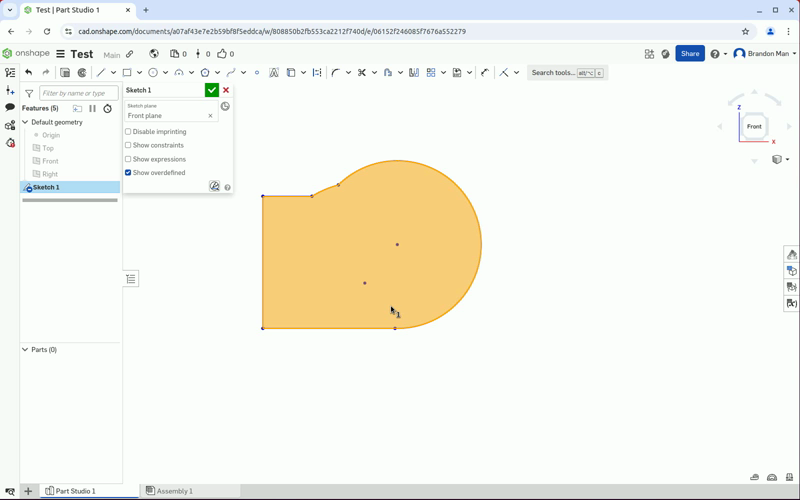
scroll(-6)
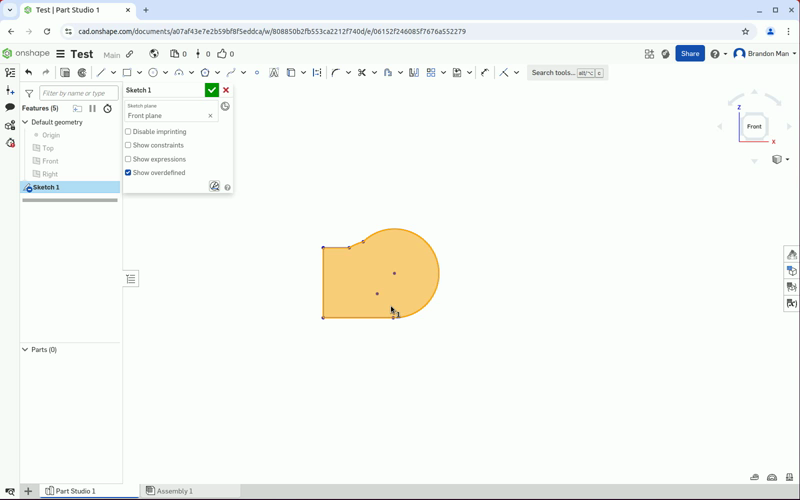
scroll(-6)
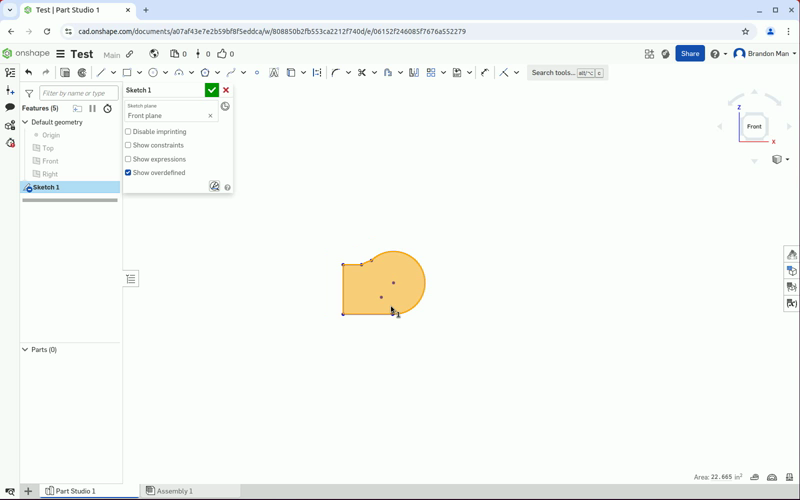
scroll(-6)
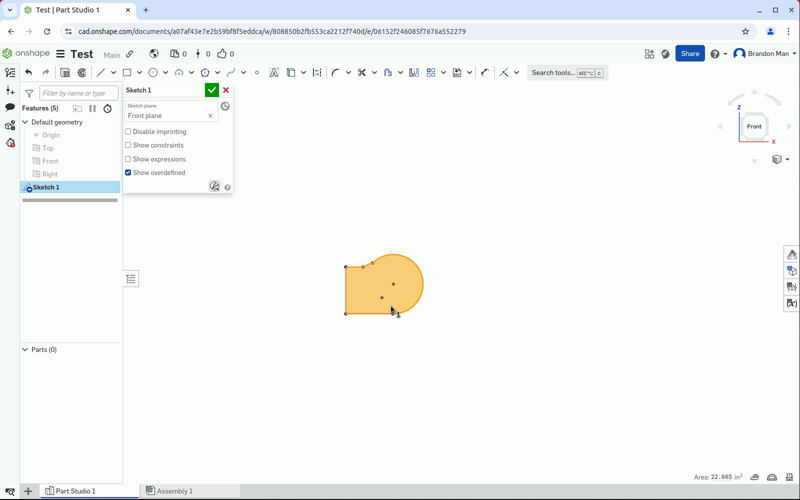
scroll(-6)
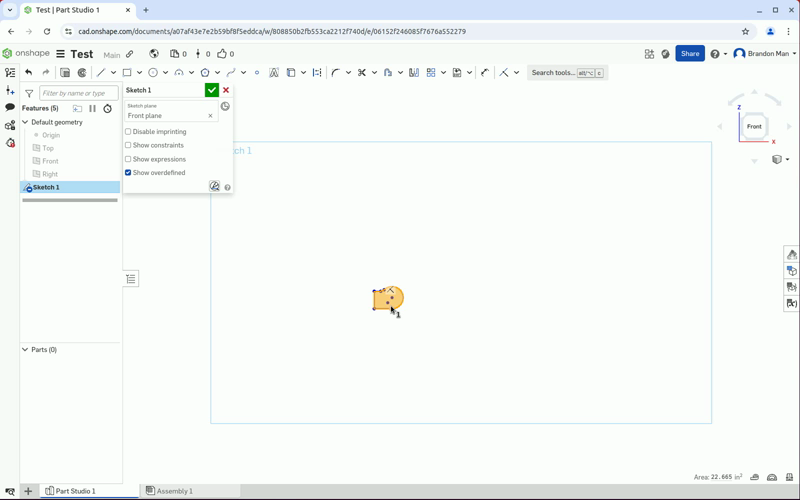
mouse_move(73, 352)
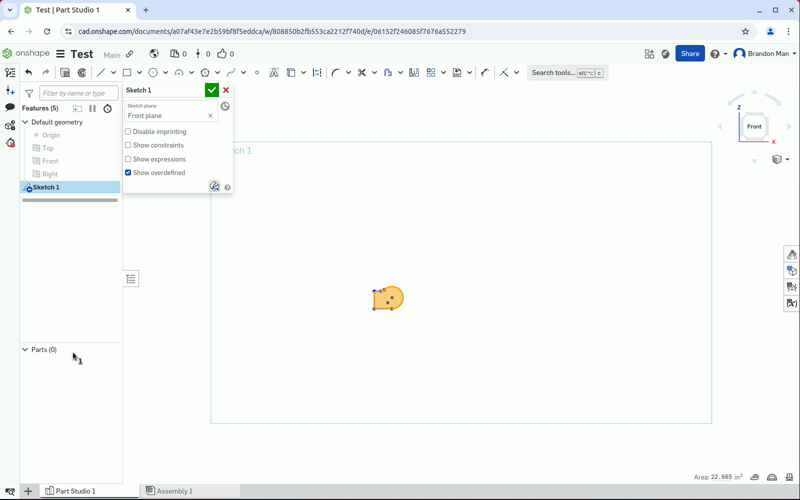
key(shift+y)
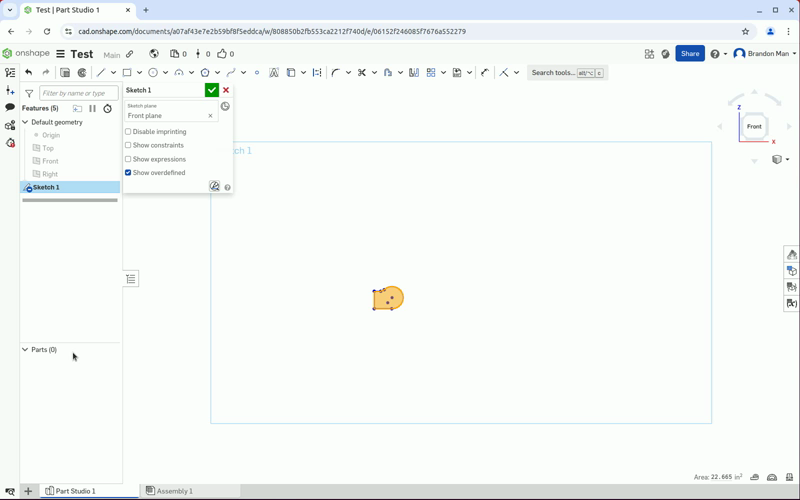
key(shift+e)
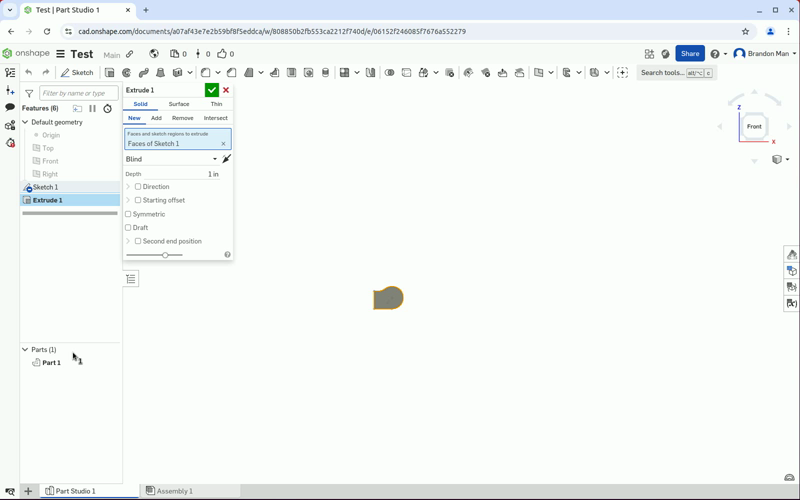
mouse_move(143, 106)
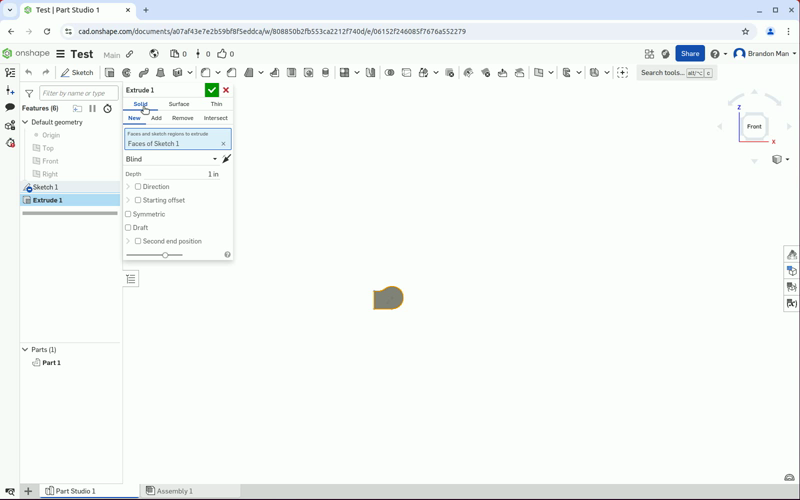
click(143, 106)
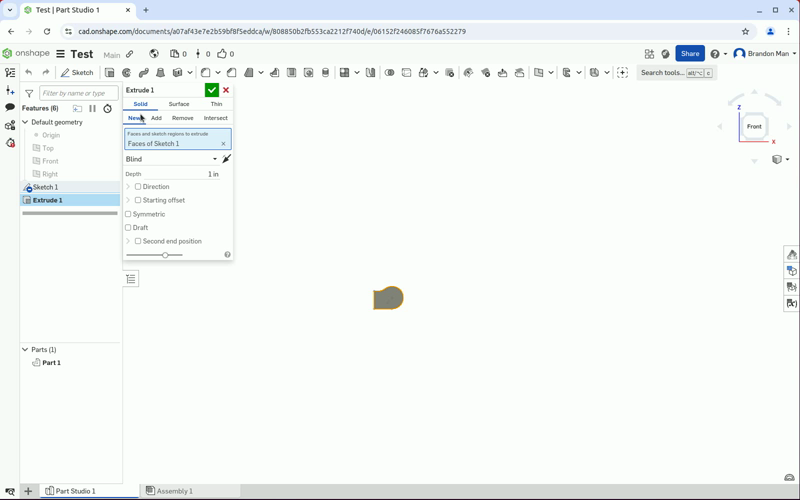
mouse_move(137, 120)
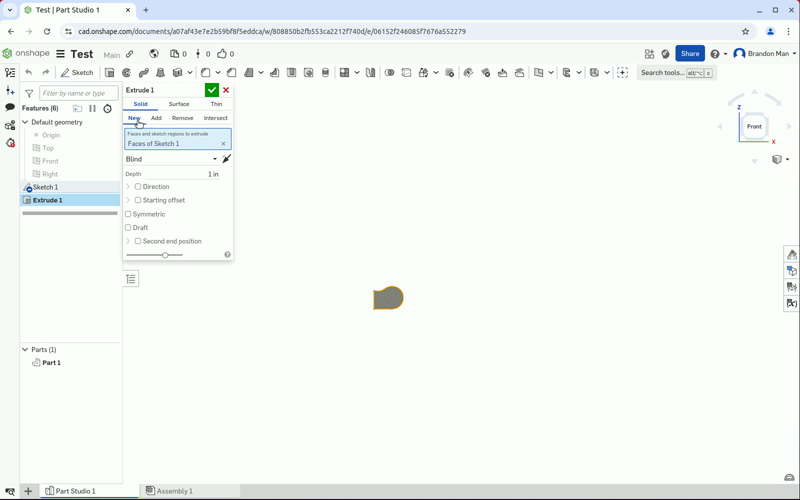
click(137, 120)
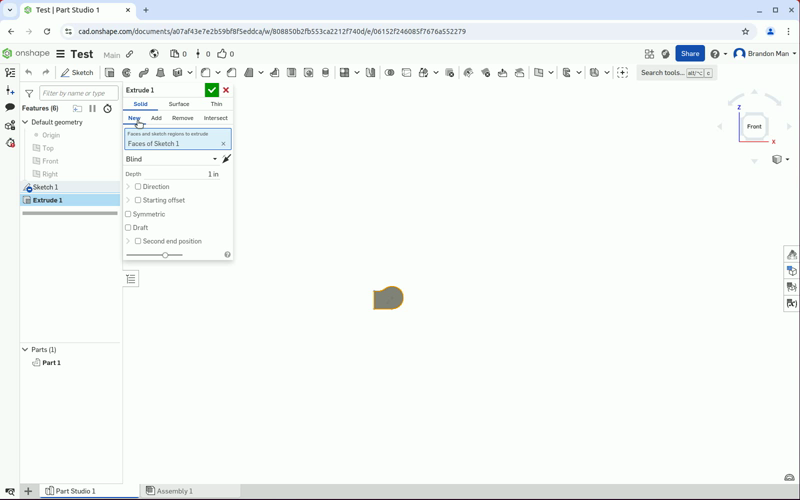
key(tab, 4)
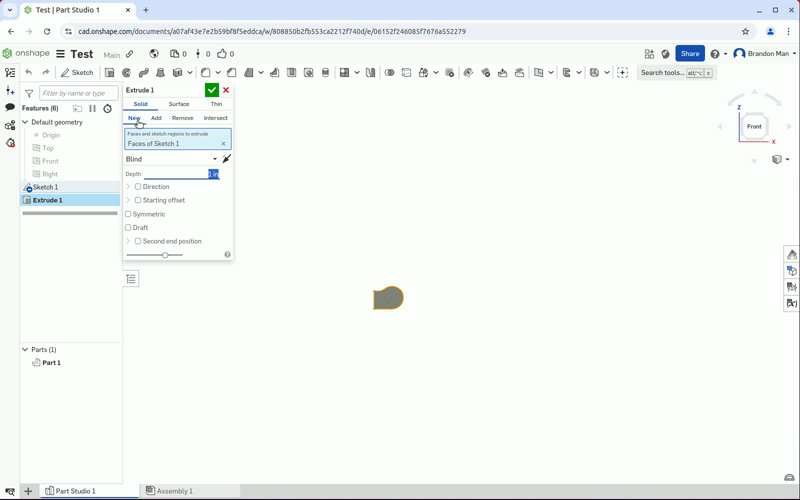
text(5.296)
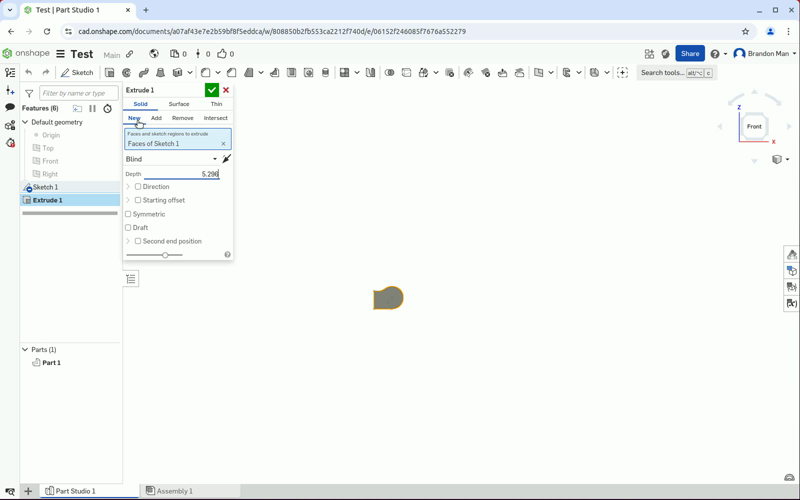
key(enter)
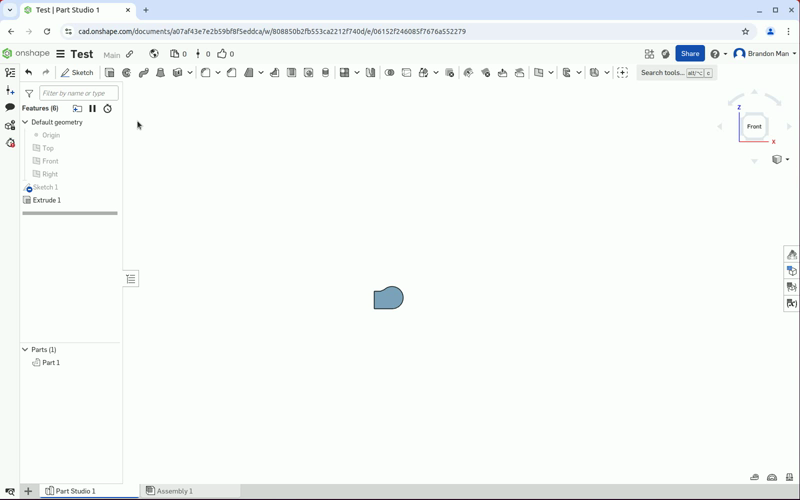
key(shift+h)
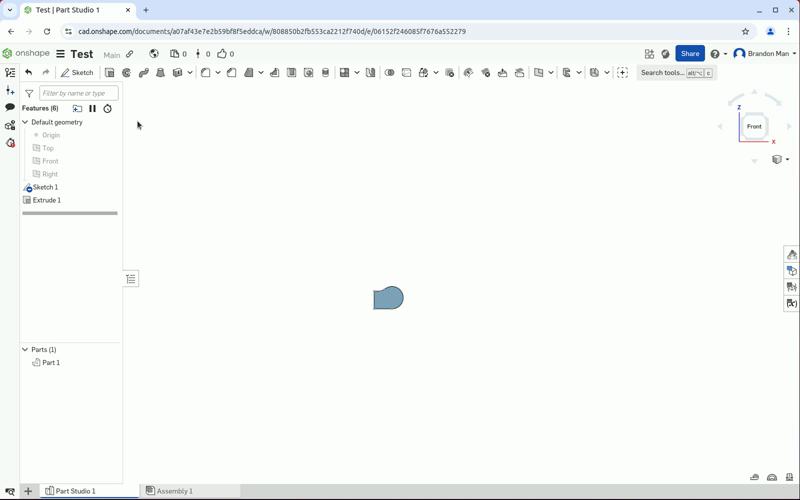
key(shift+h)
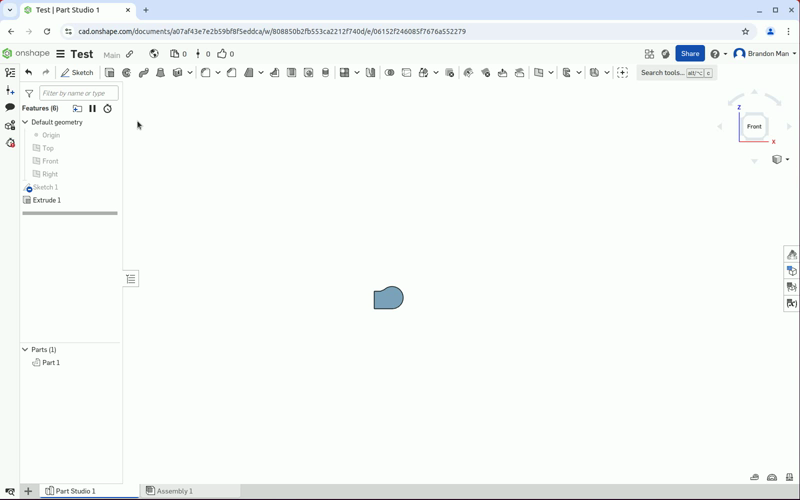
mouse_move(73, 189)
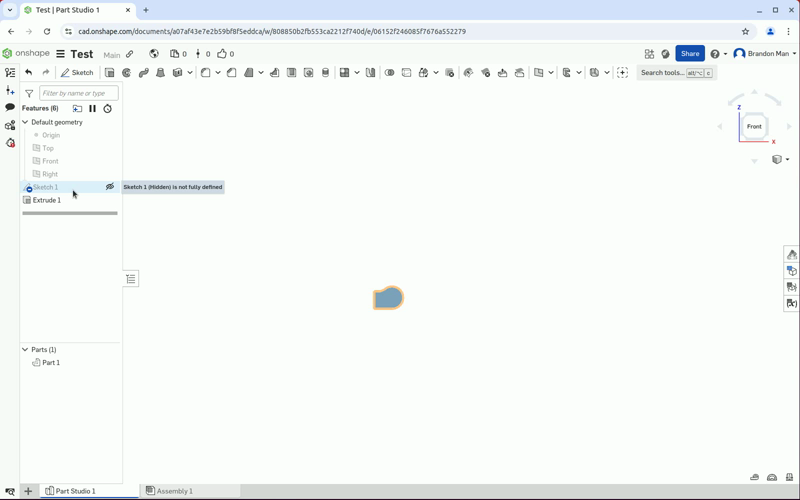
click(73, 189)
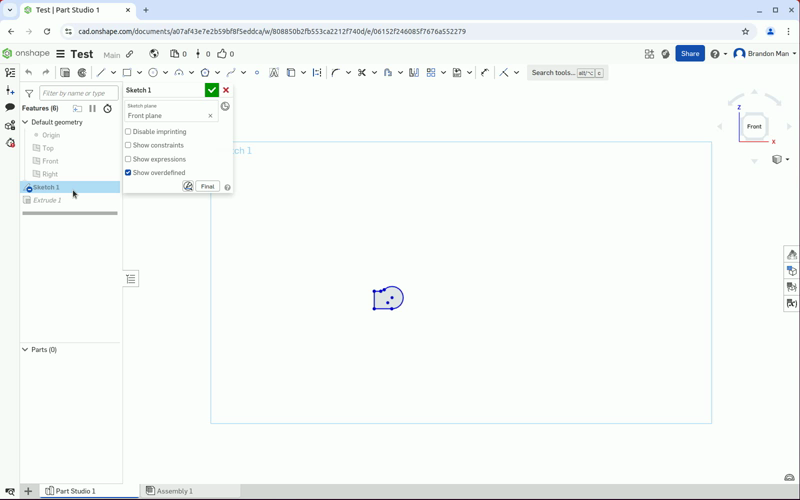
mouse_move(229, 92)
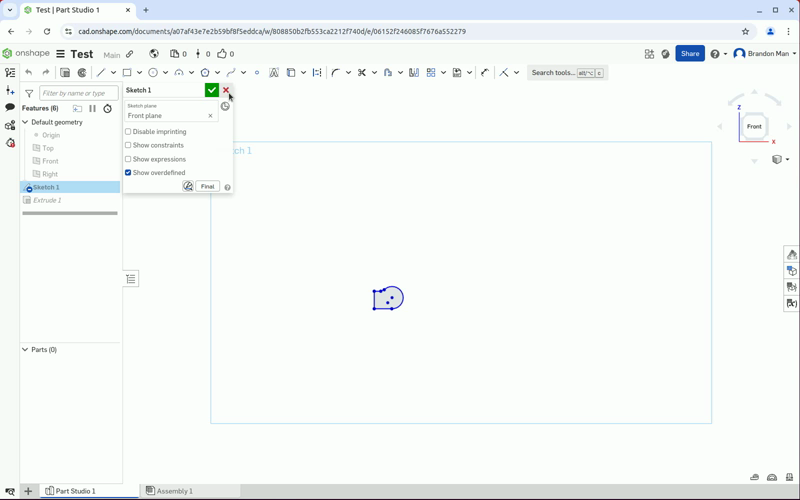
click(229, 92)
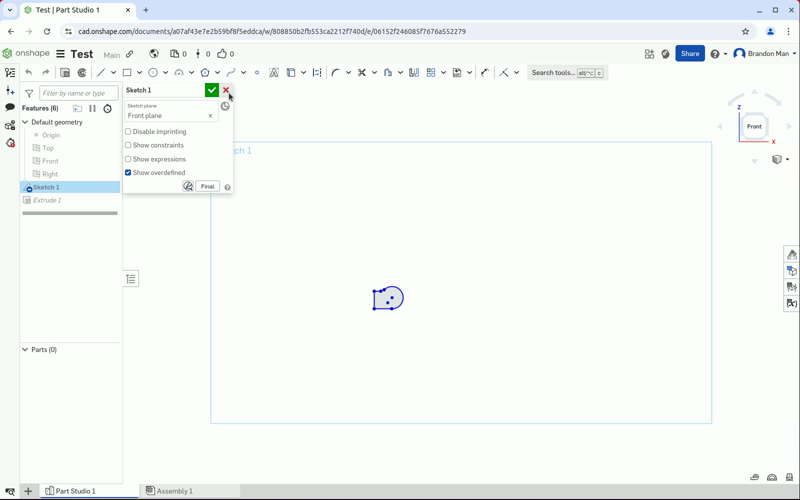
key(shift+s)
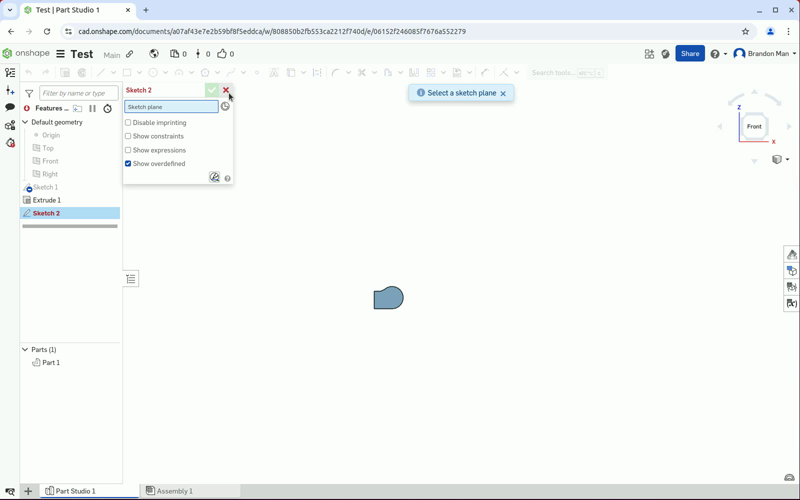
mouse_move(73, 163)
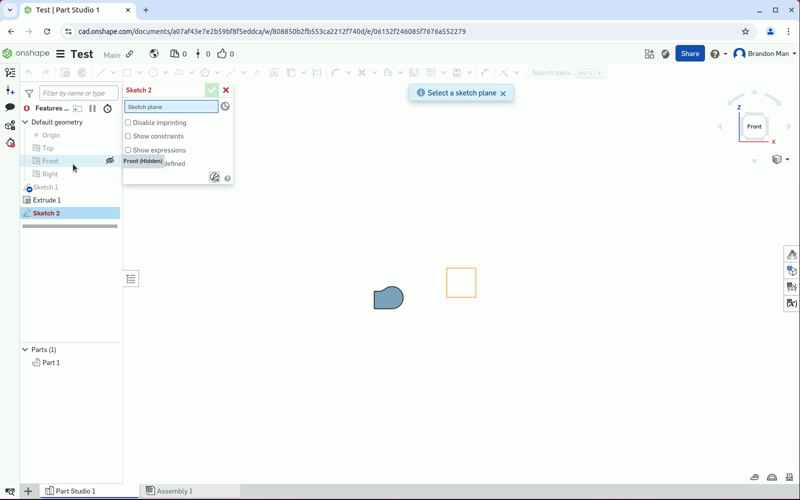
click(73, 163)
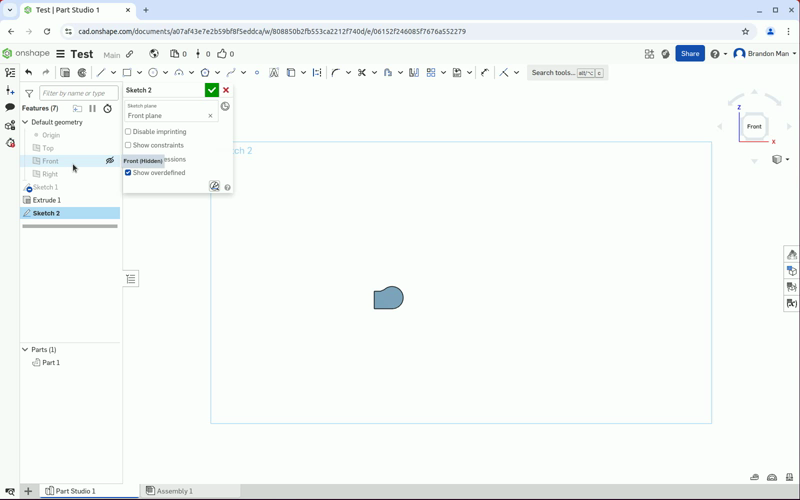
mouse_move(73, 352)
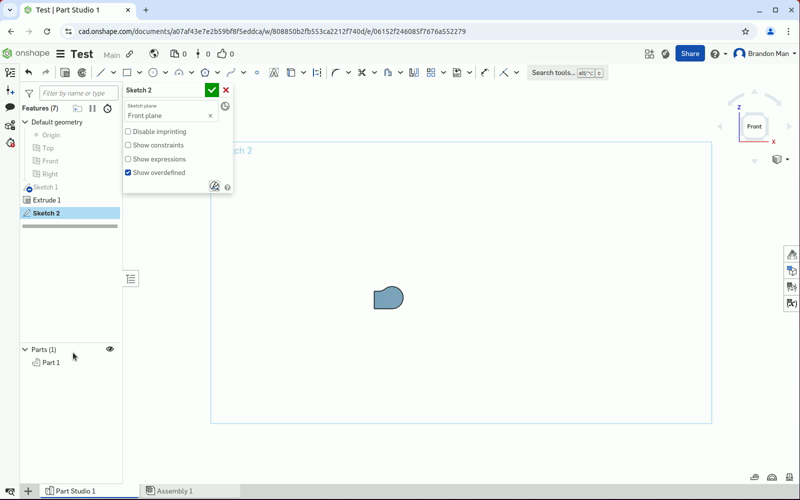
key(y)
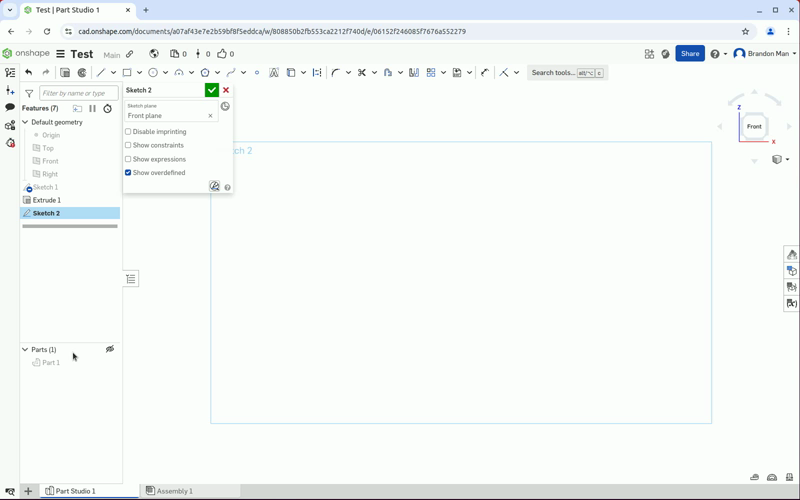
key(l)
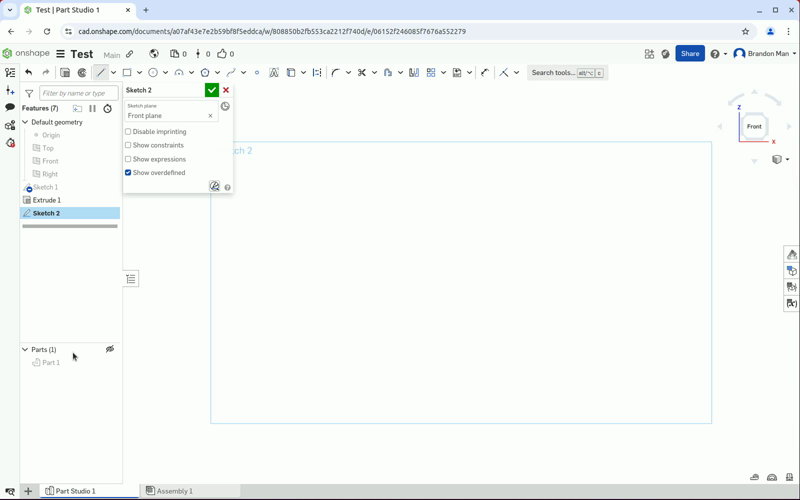
key_down(shift)
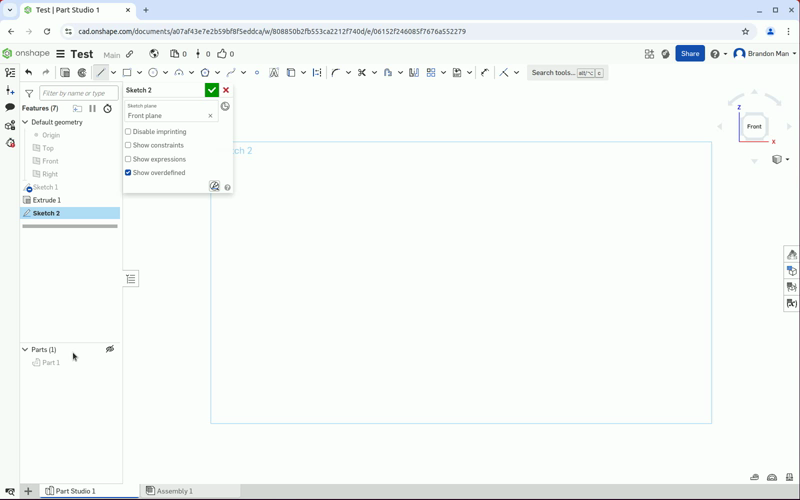
mouse_move(374, 308)
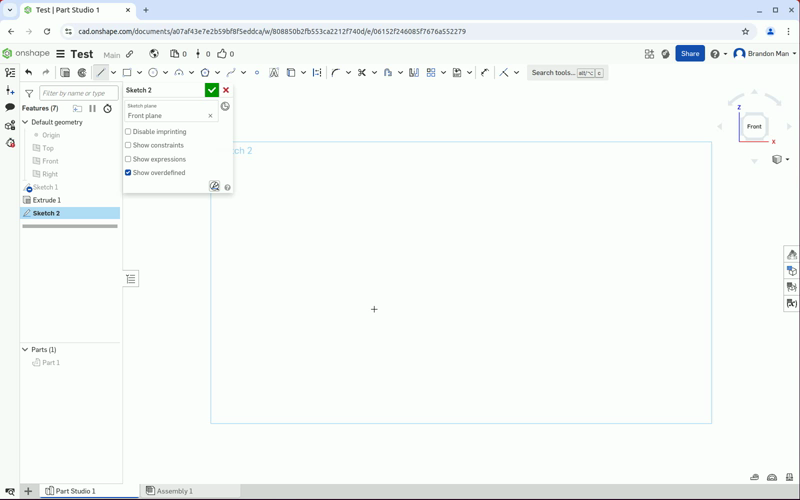
click(374, 308)
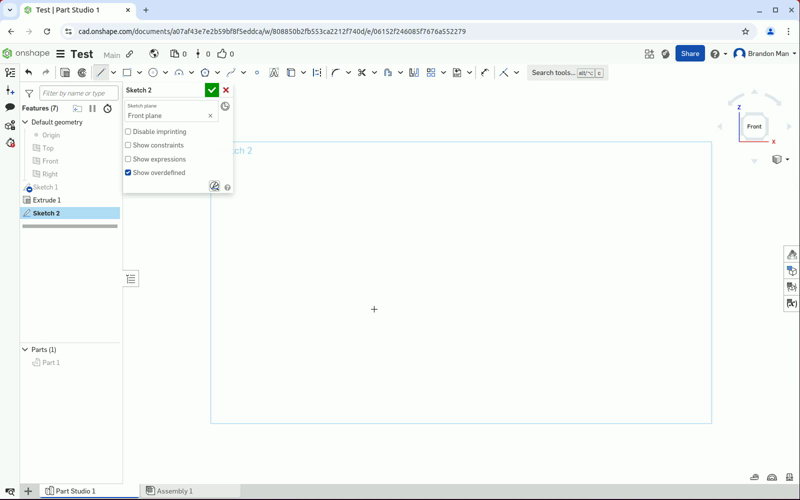
key_up(shift)
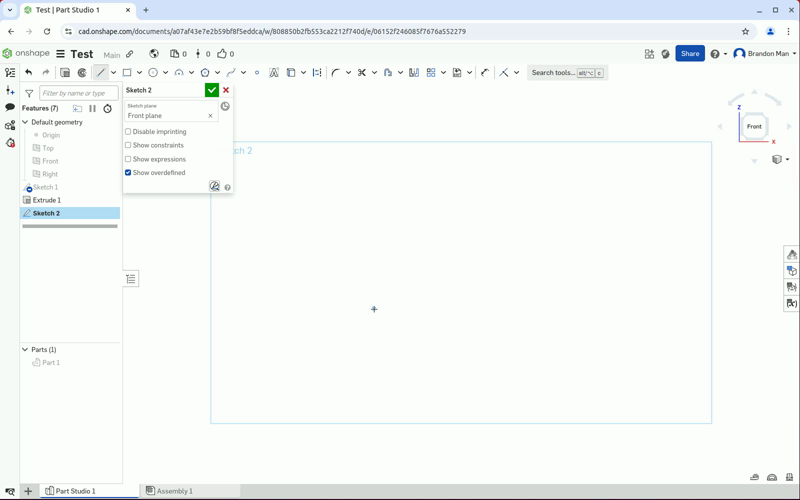
key_down(shift)
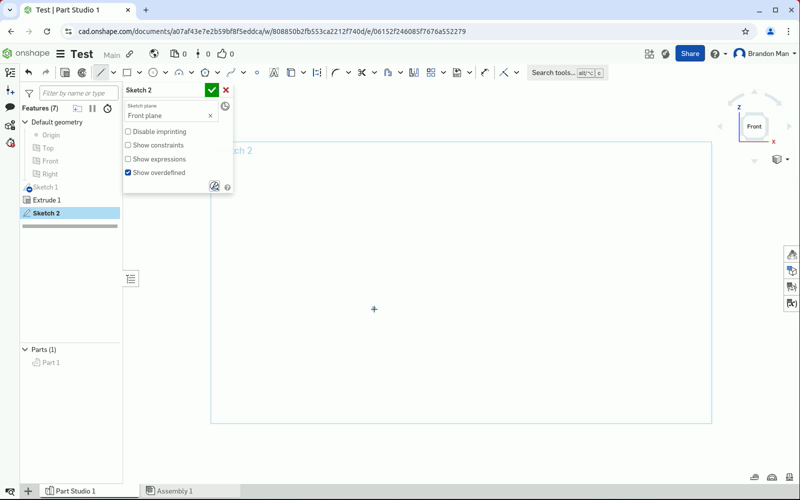
mouse_move(404, 308)
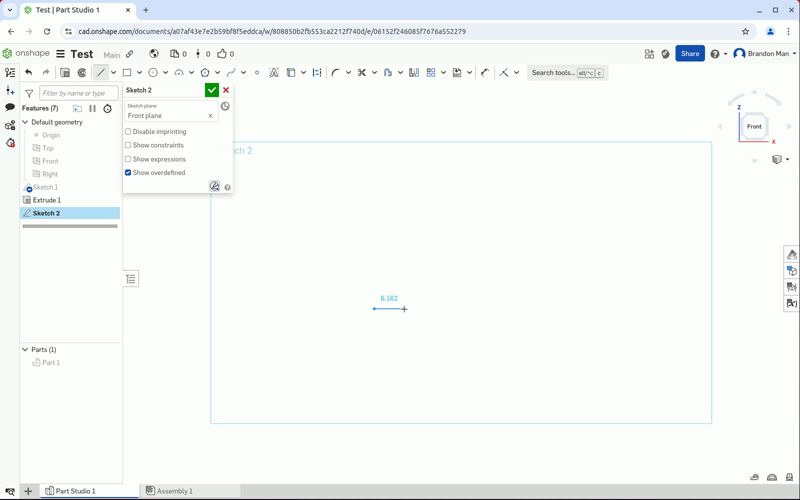
mouse_move(374, 291)
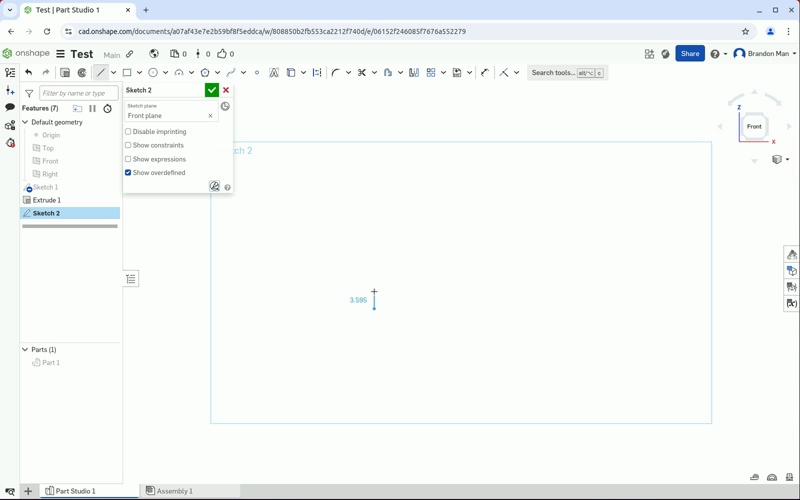
click(374, 291)
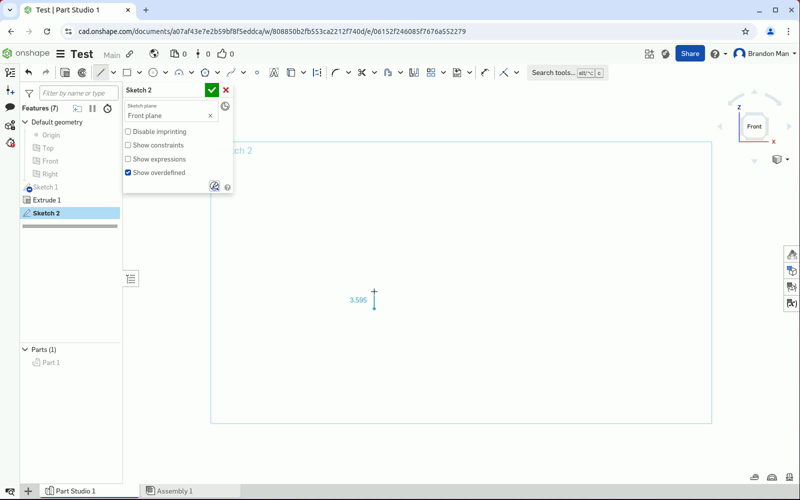
key_up(shift)
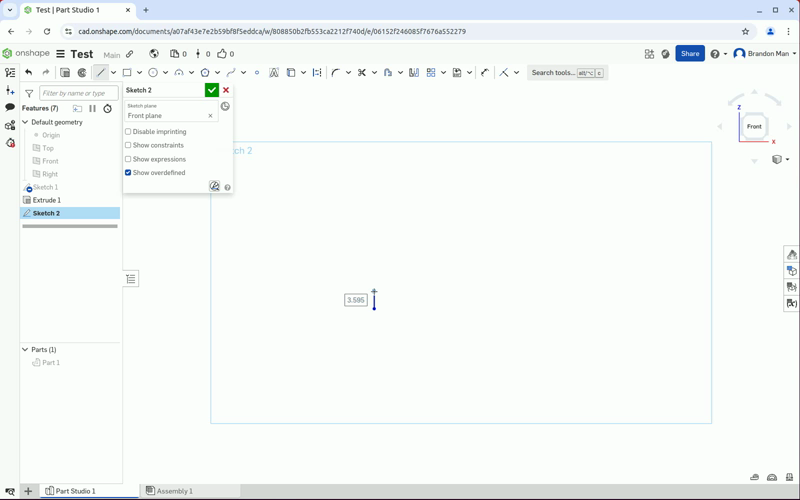
key(esc)
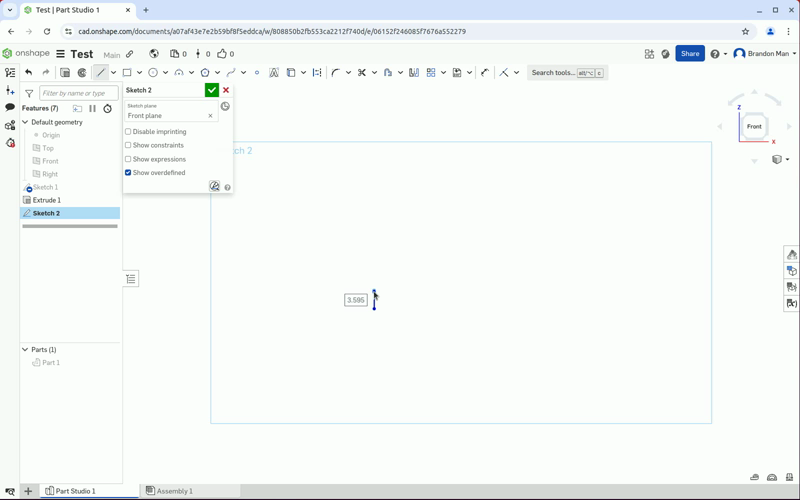
key(a)
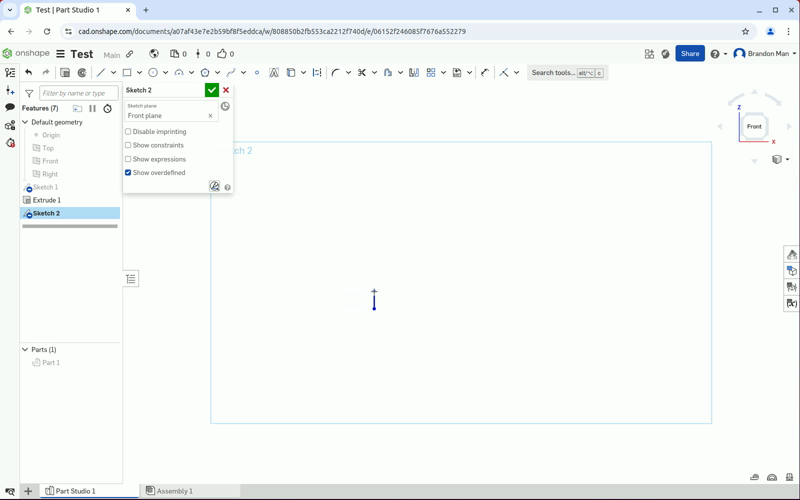
mouse_move(374, 291)
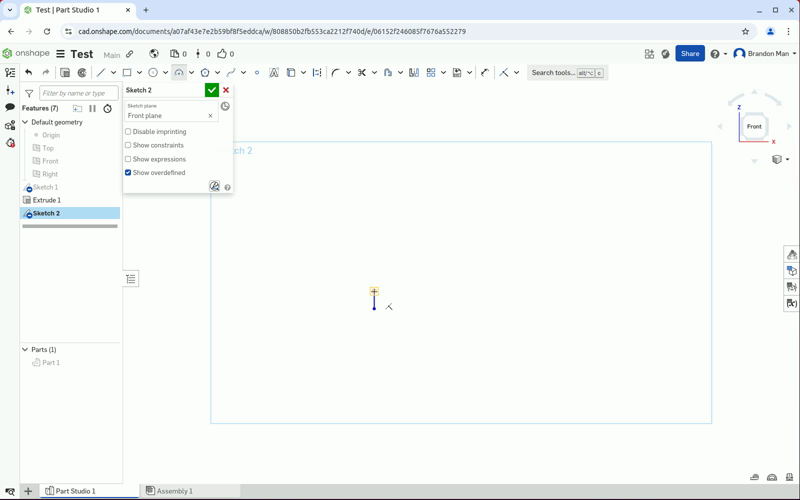
click(374, 291)
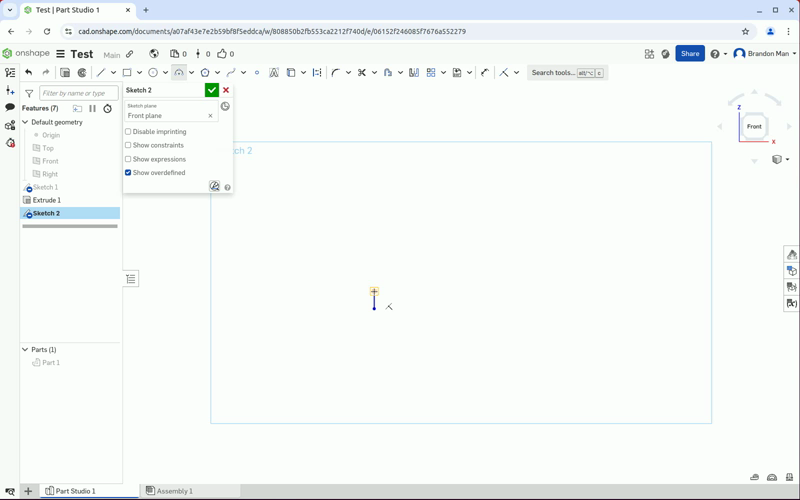
key_down(shift)
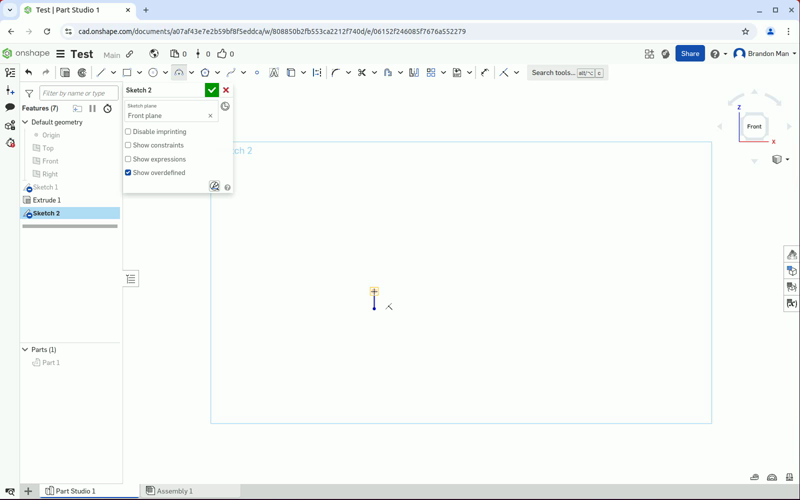
mouse_move(374, 274)
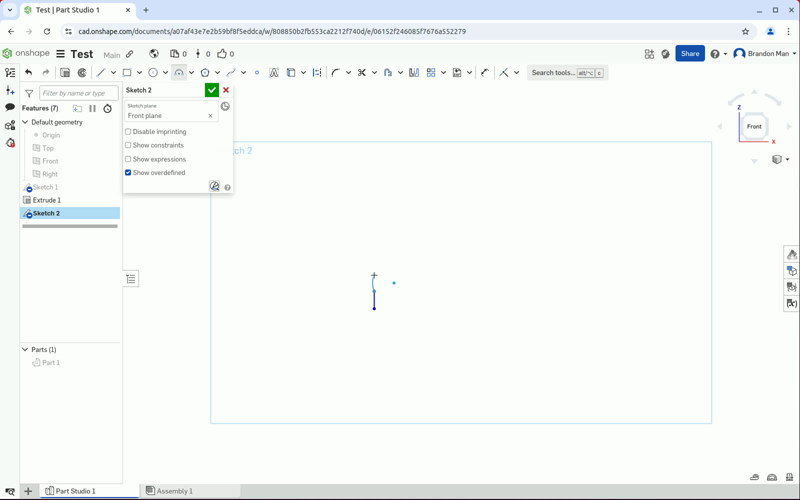
click(374, 274)
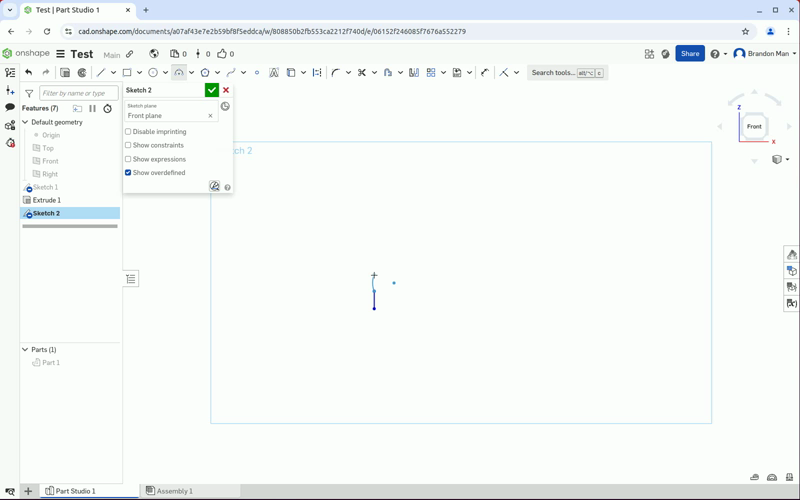
mouse_move(365, 282)
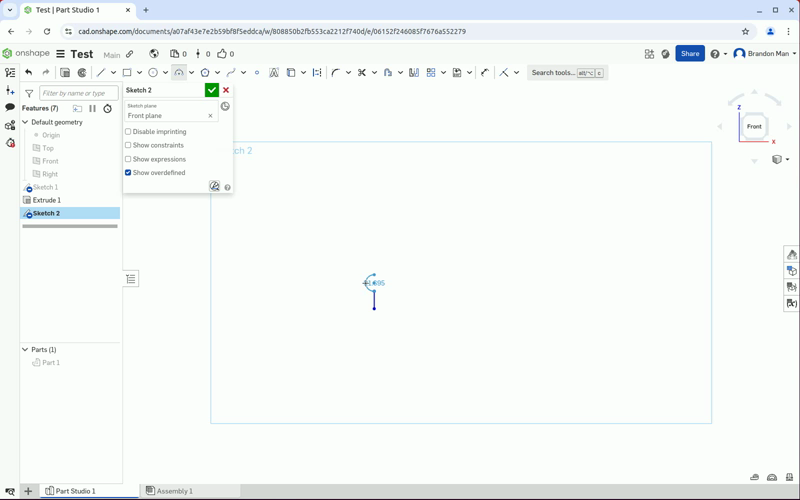
click(365, 282)
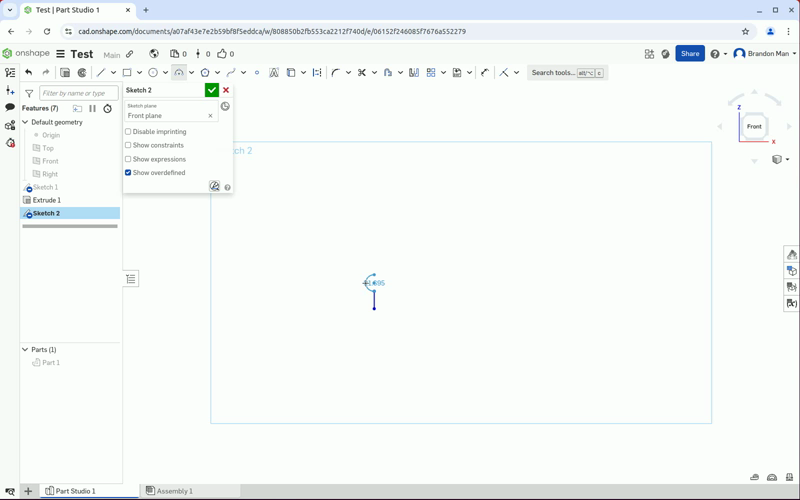
key_up(shift)
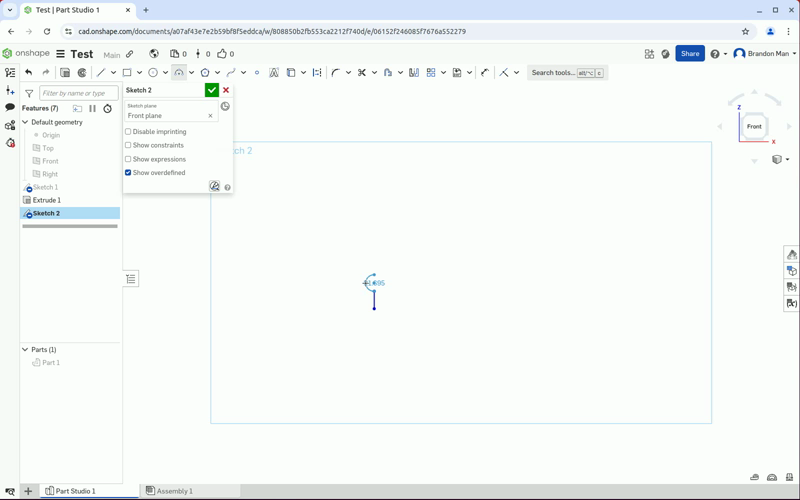
key(esc)
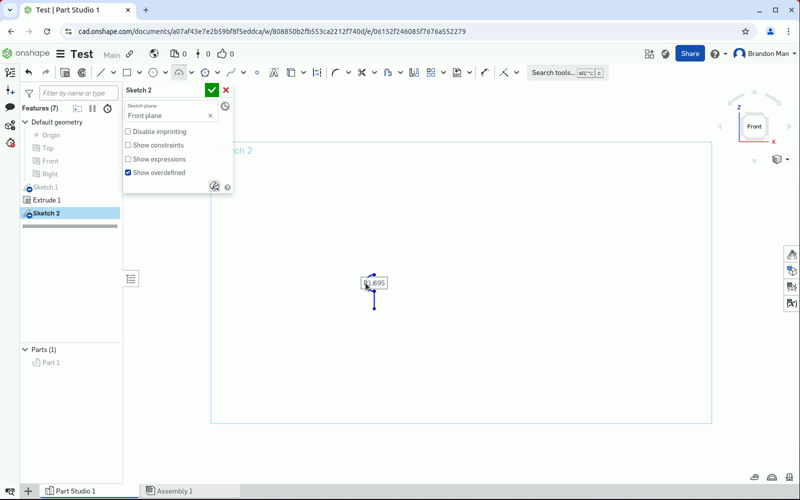
key(l)
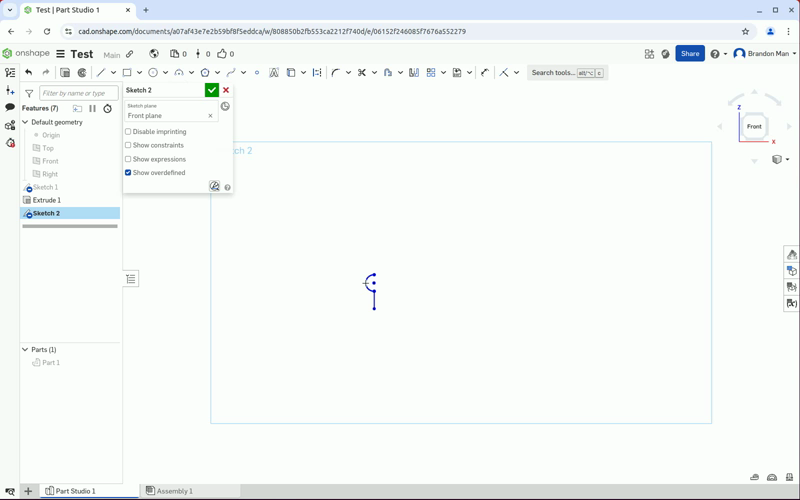
mouse_move(374, 274)
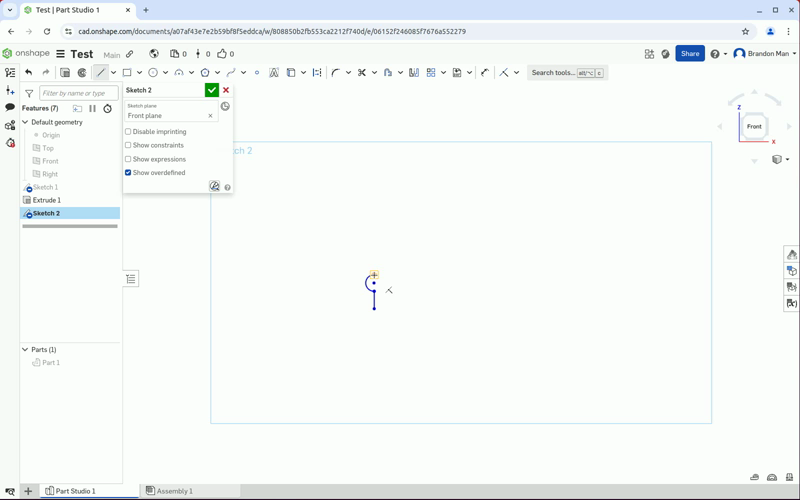
click(374, 274)
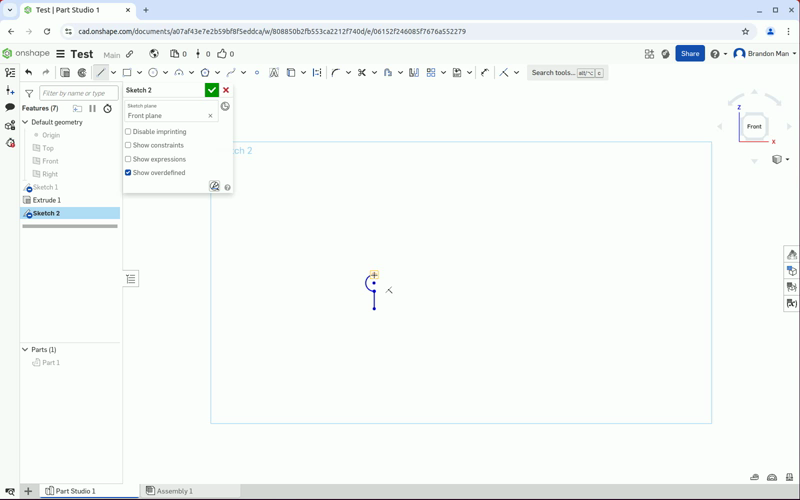
key_down(shift)
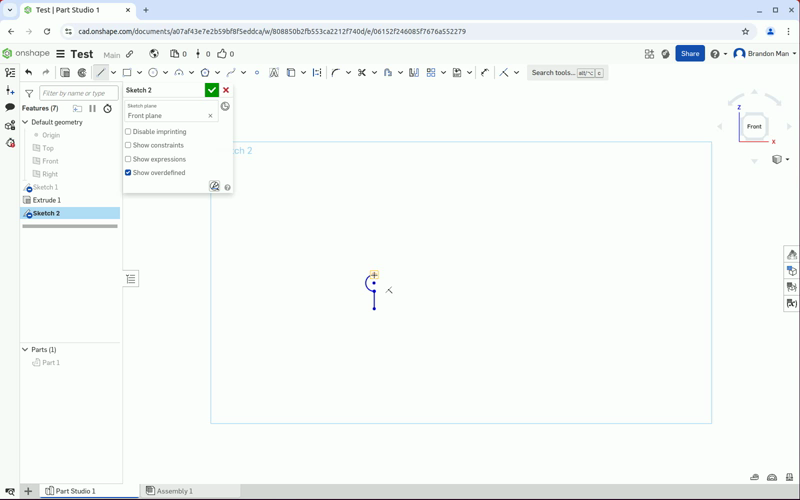
mouse_move(404, 274)
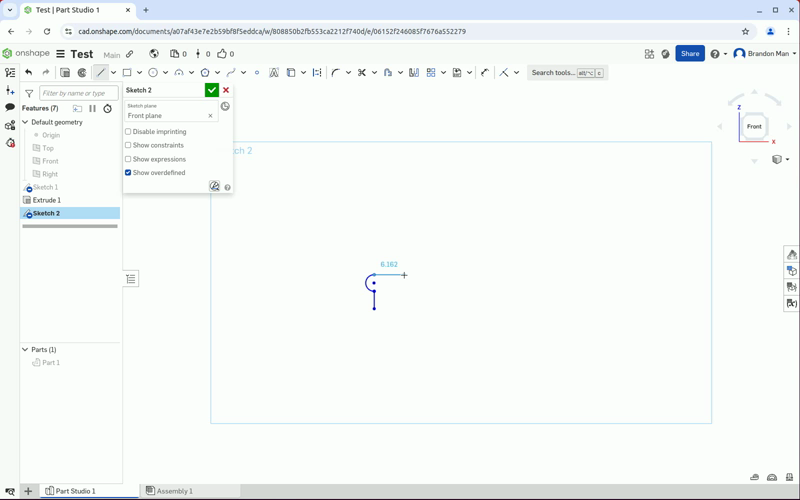
mouse_move(417, 274)
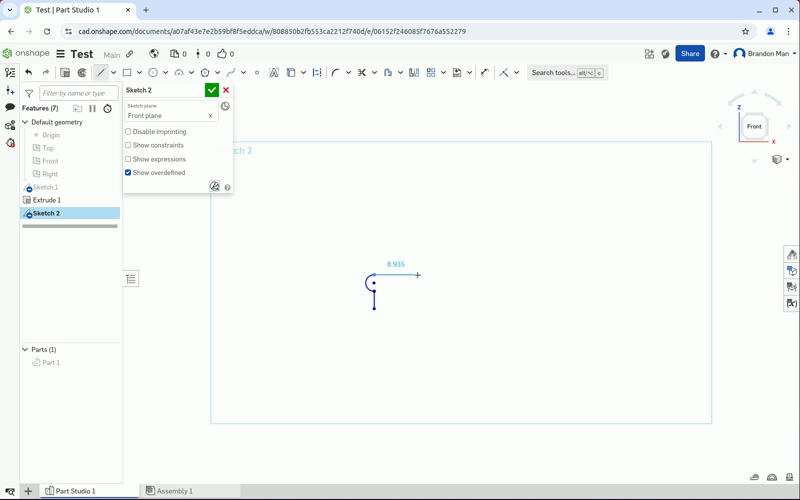
click(417, 274)
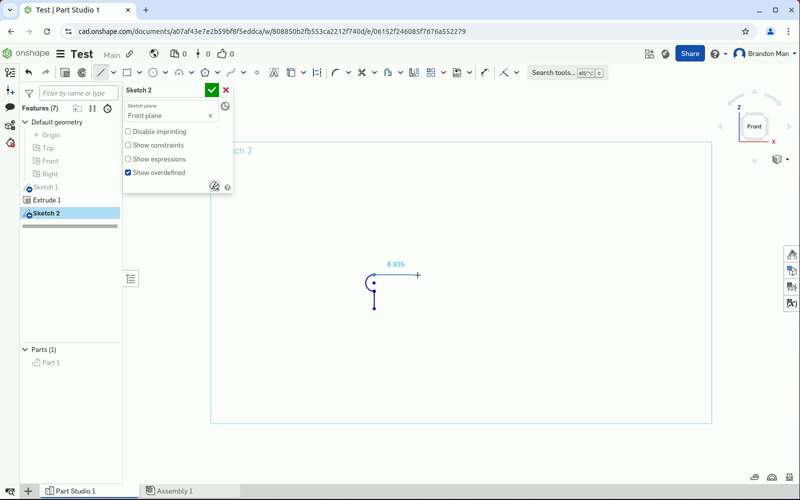
key_up(shift)
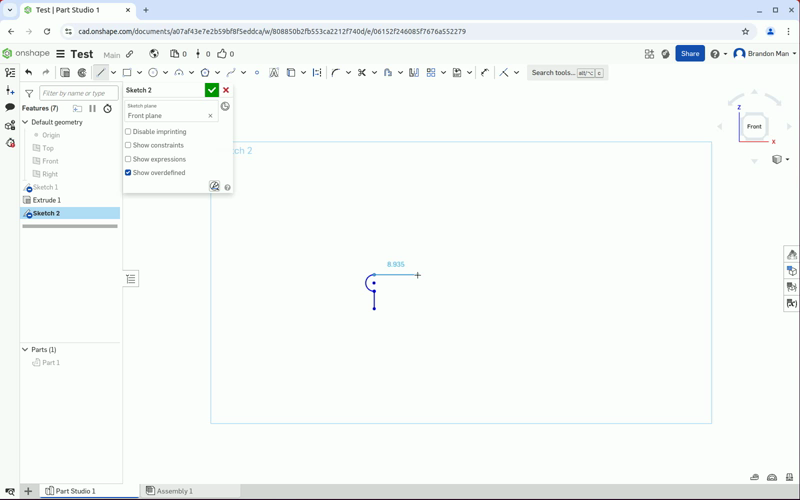
key(esc)
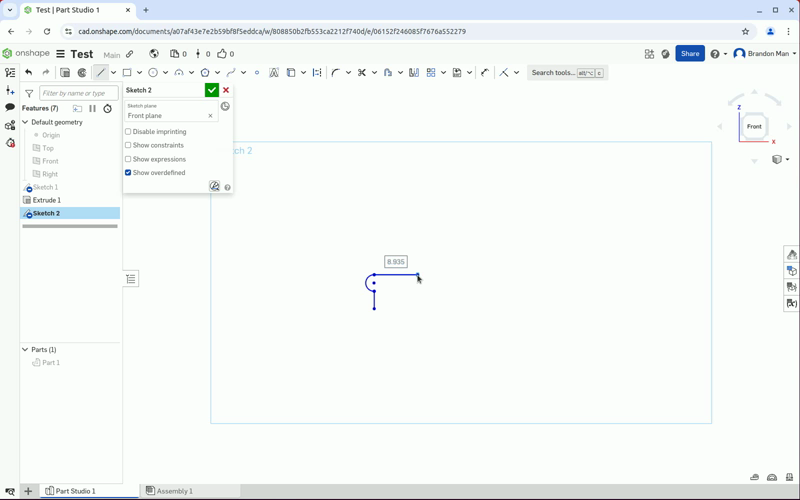
key(a)
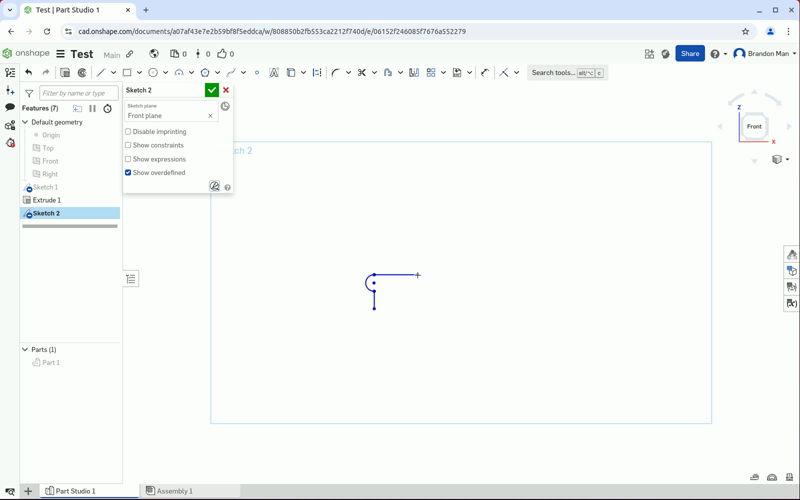
mouse_move(417, 274)
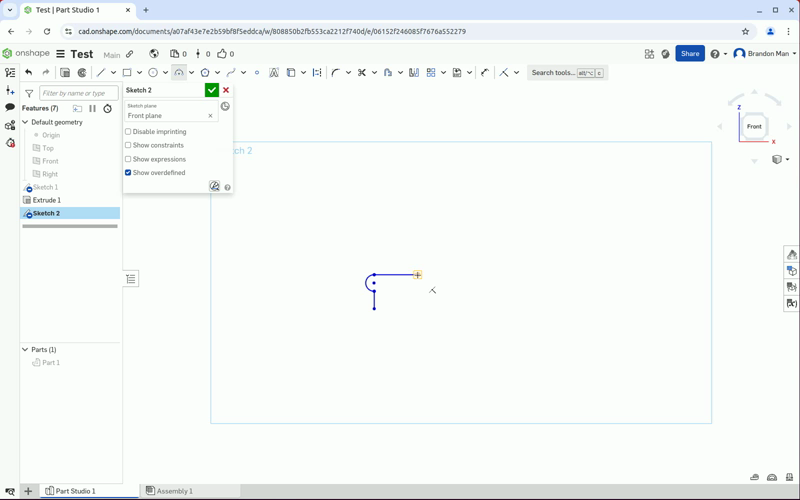
click(417, 274)
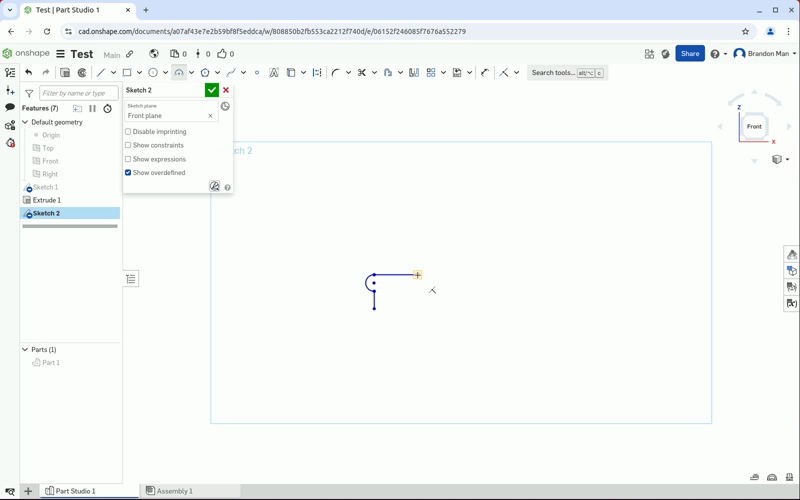
key_down(shift)
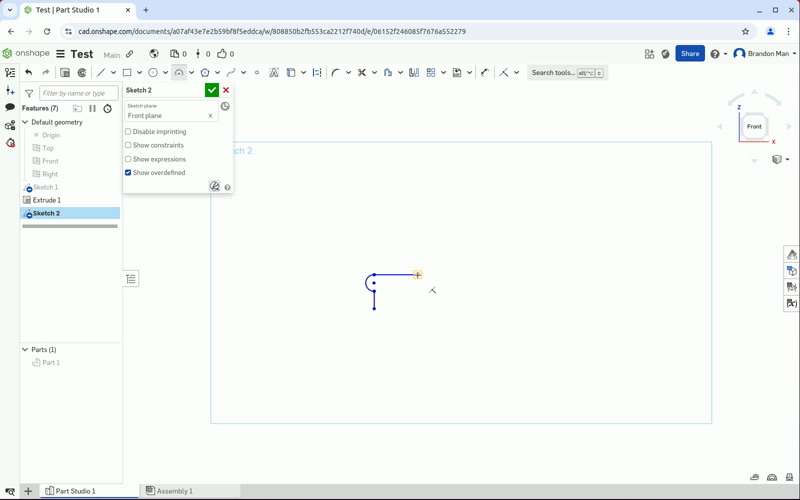
mouse_move(435, 287)
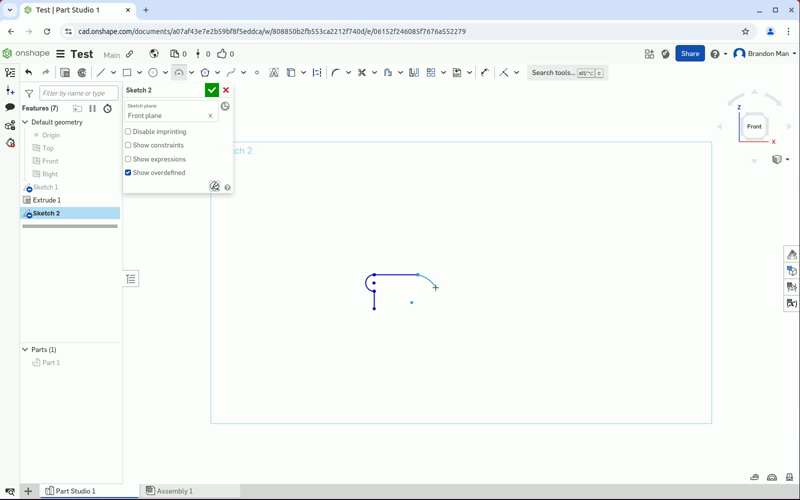
click(435, 287)
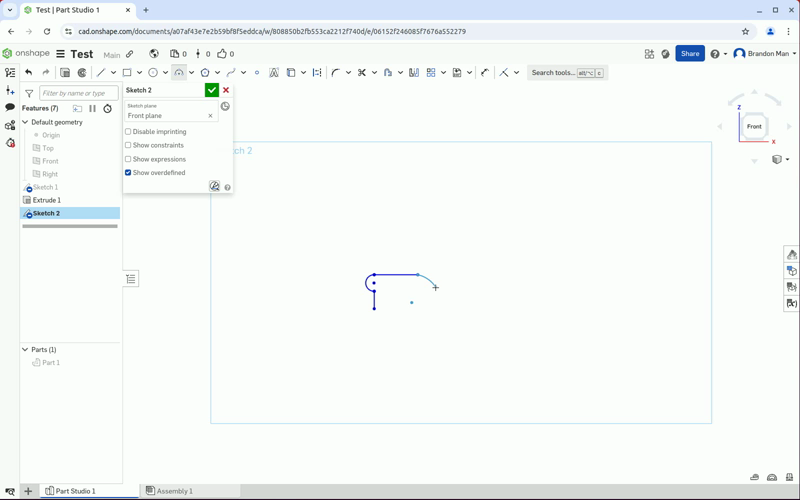
mouse_move(429, 277)
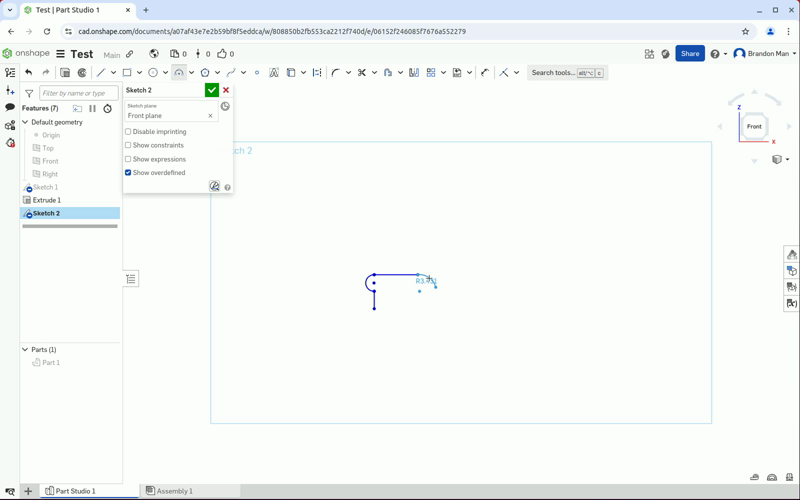
click(429, 277)
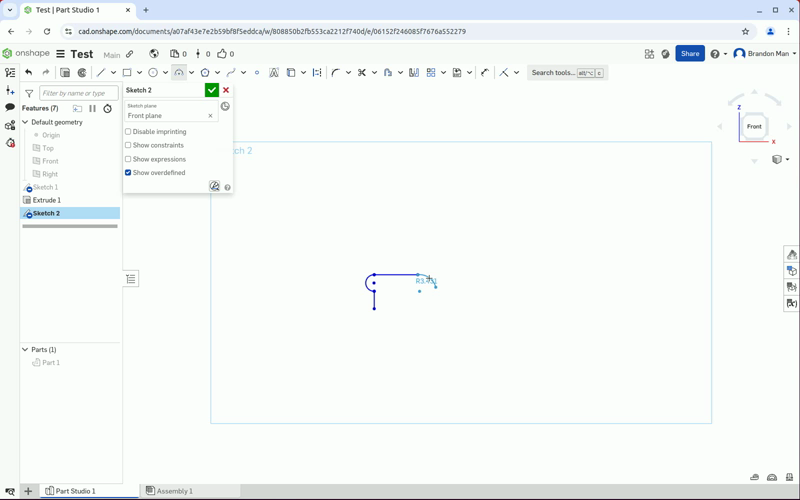
key_up(shift)
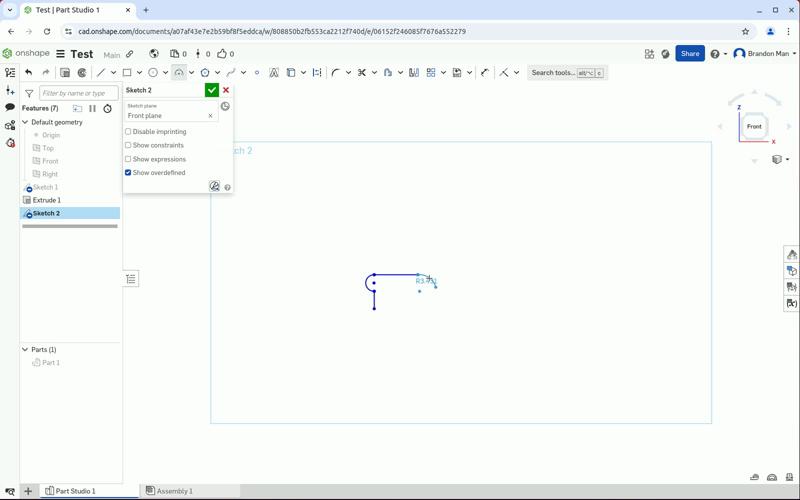
mouse_move(435, 287)
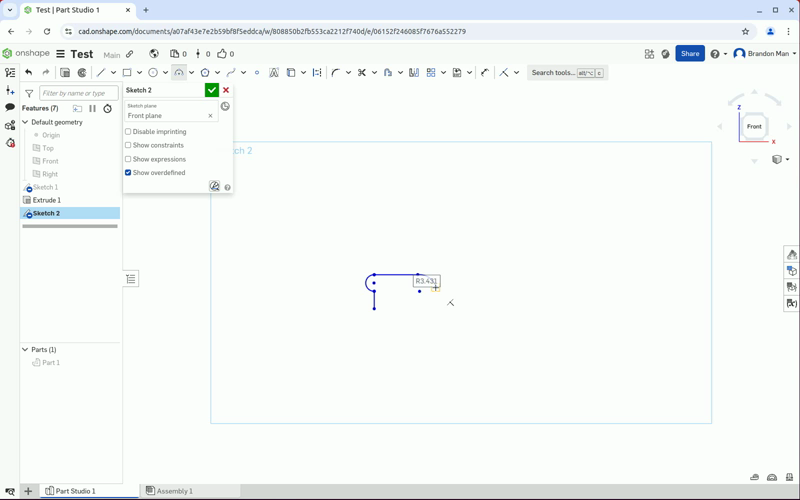
click(435, 287)
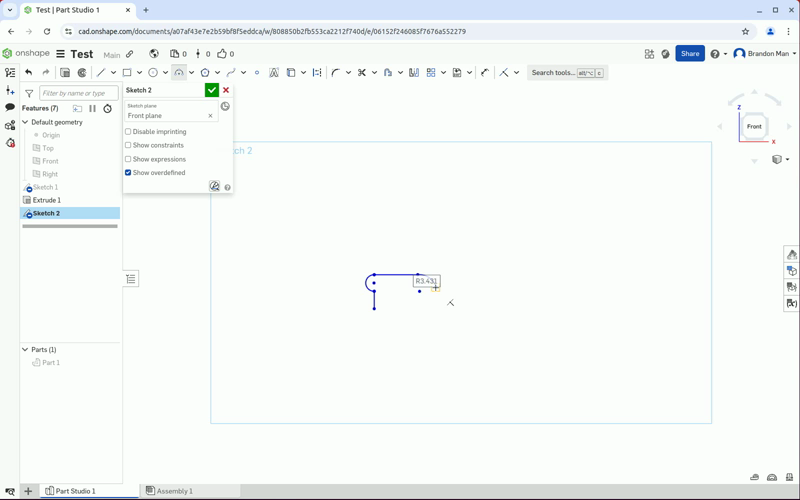
key_down(shift)
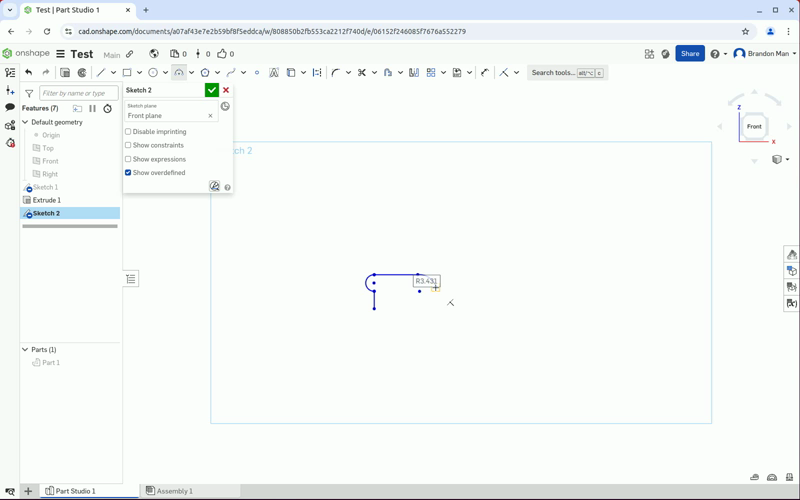
mouse_move(460, 256)
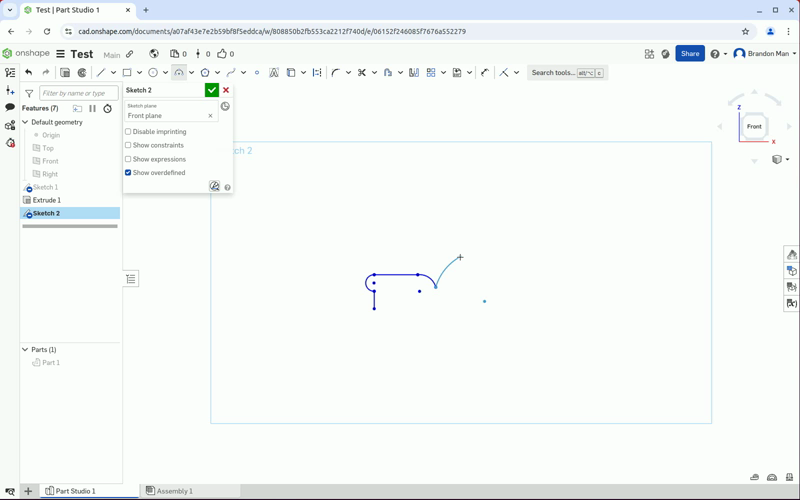
click(460, 256)
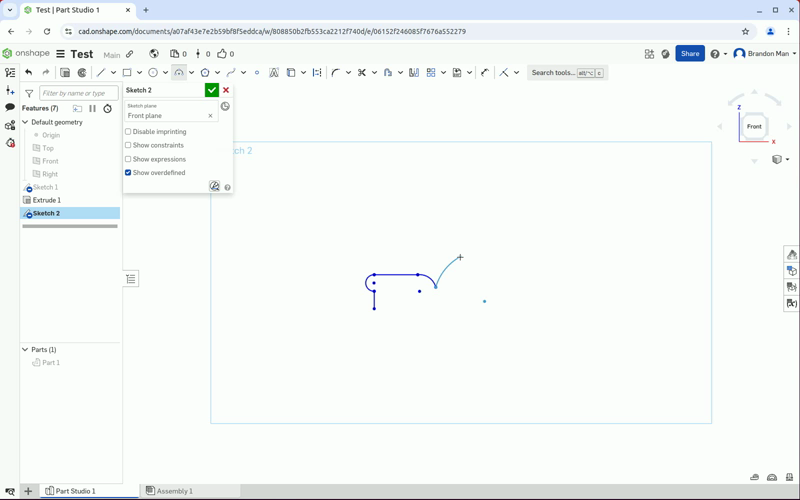
mouse_move(480, 298)
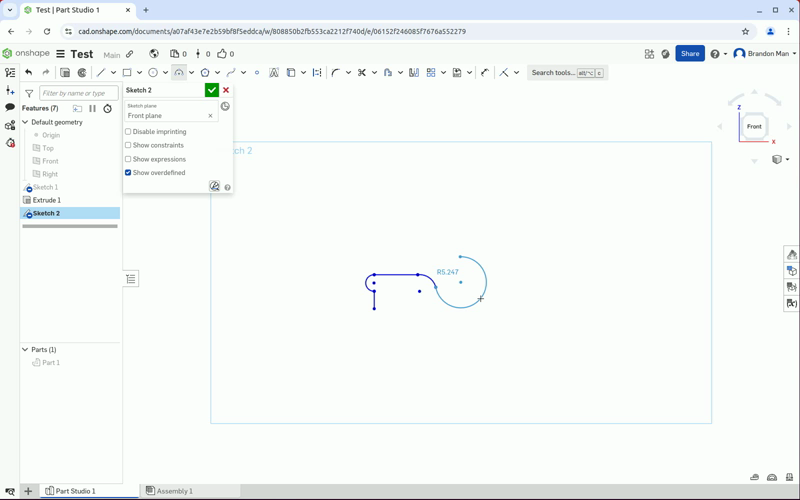
click(480, 298)
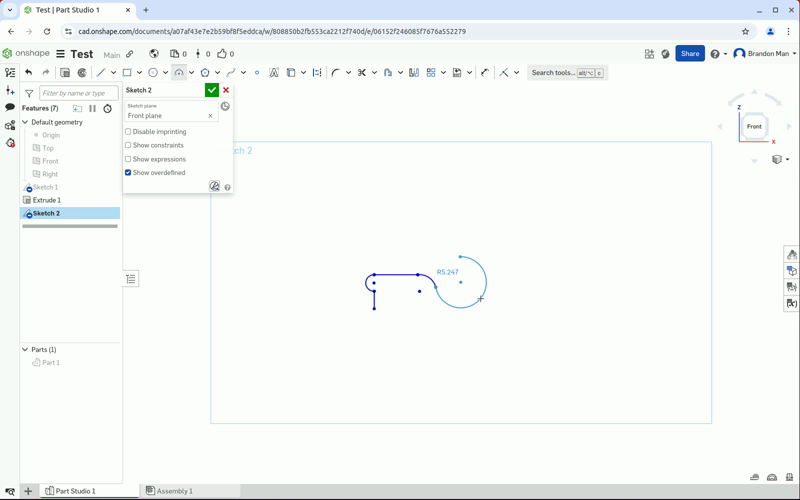
key_up(shift)
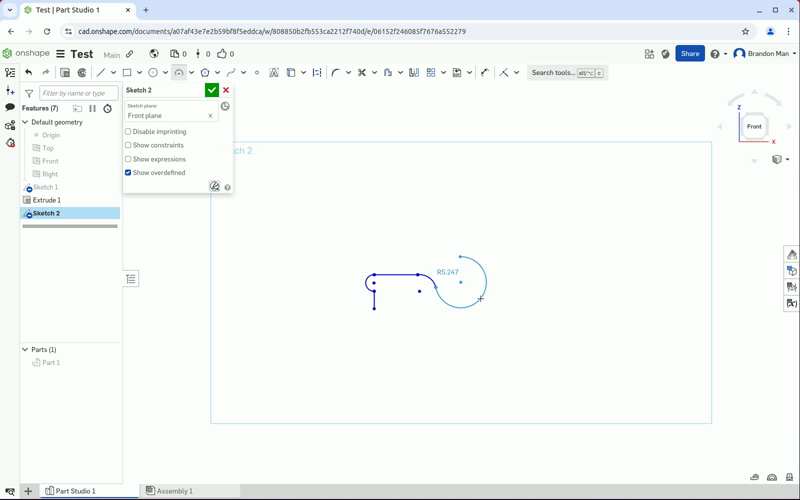
key(esc)
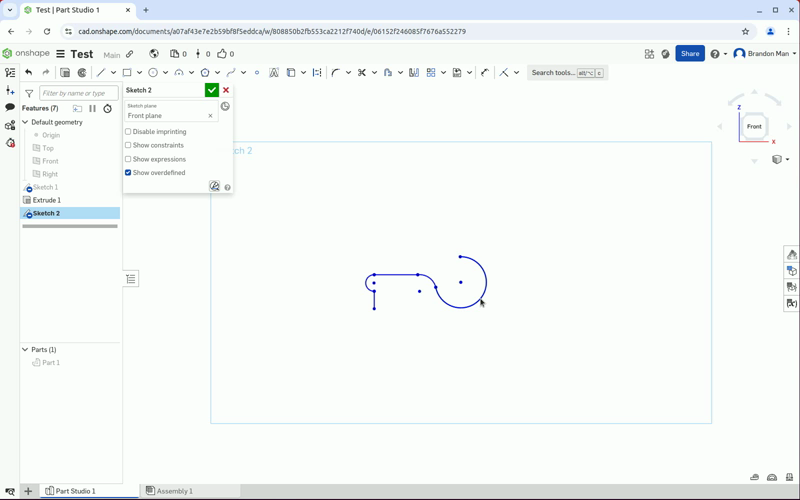
key(l)
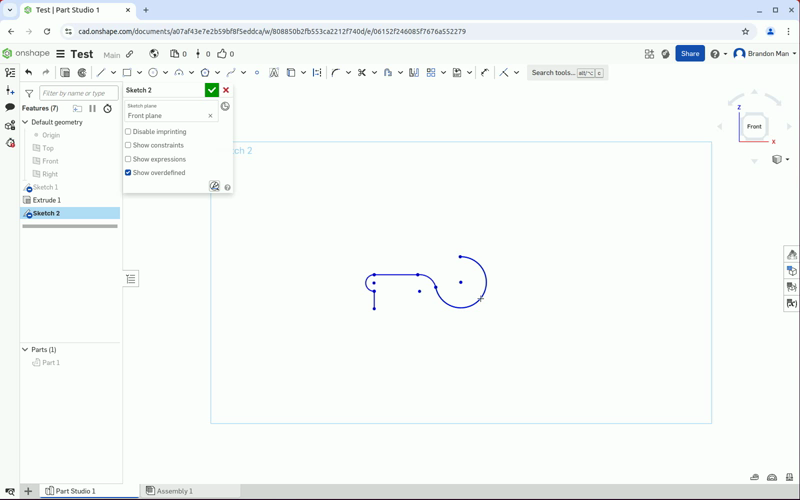
mouse_move(460, 256)
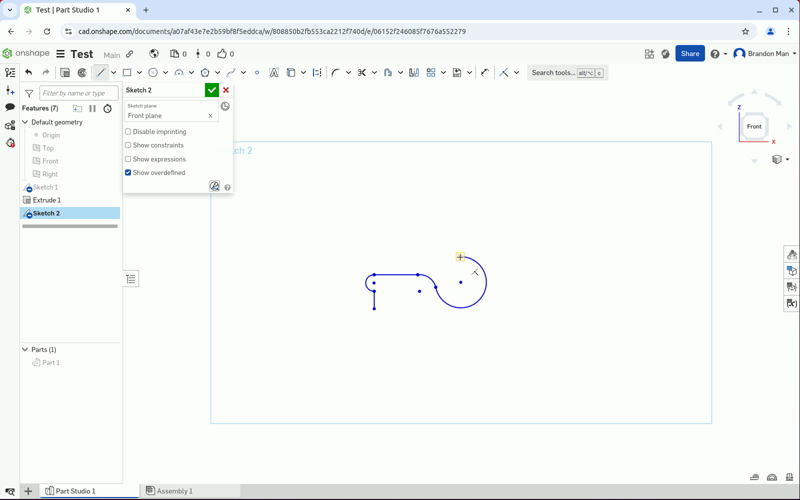
click(460, 256)
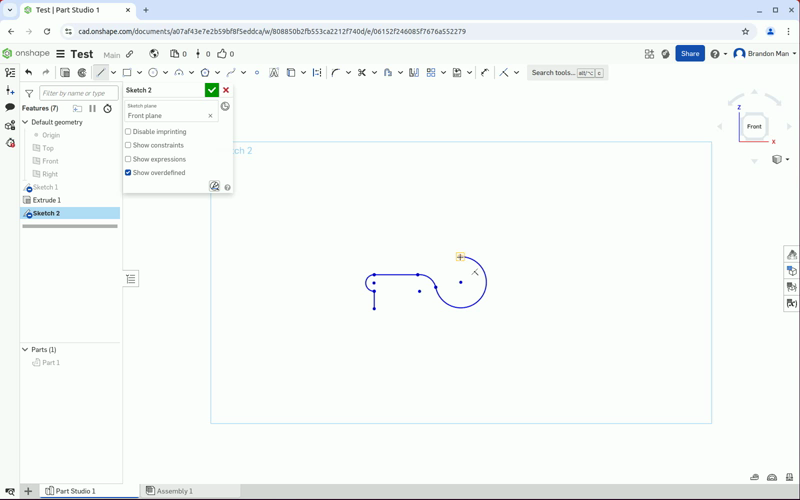
key_down(shift)
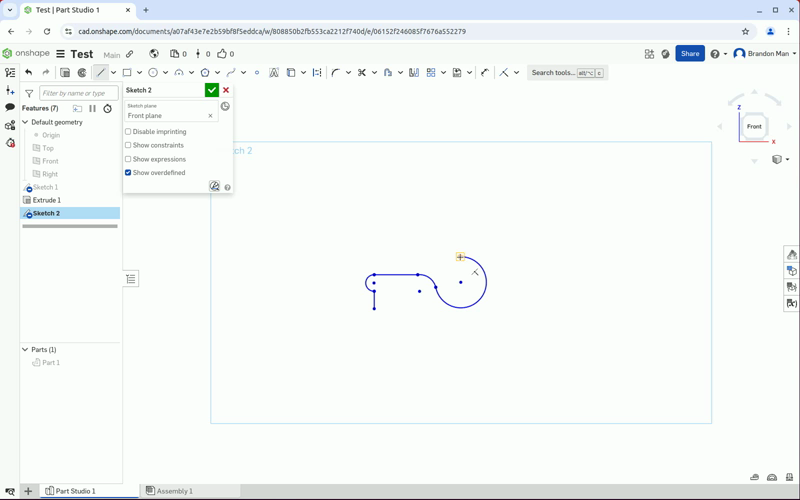
mouse_move(374, 256)
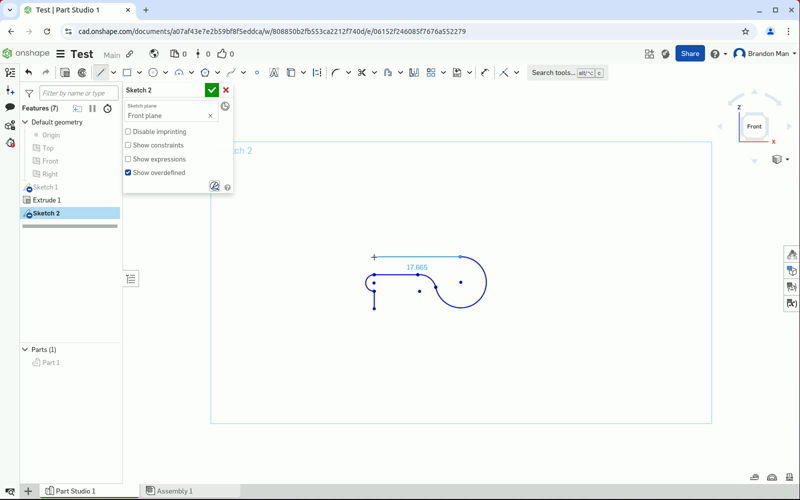
click(374, 256)
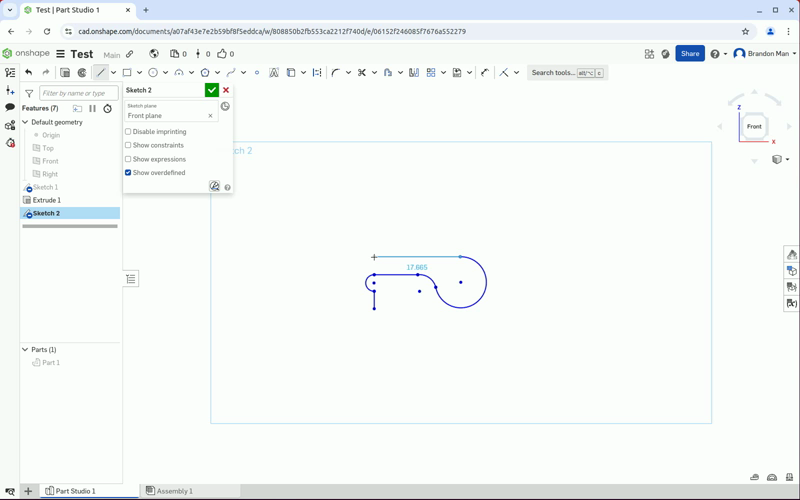
key_up(shift)
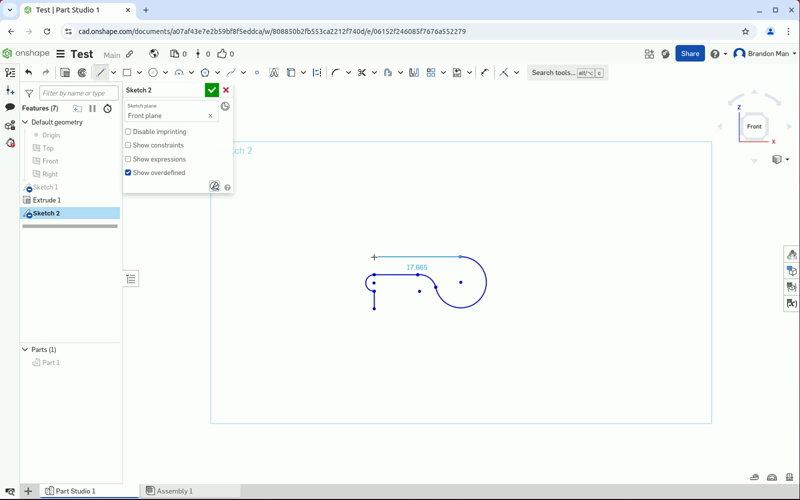
key(esc)
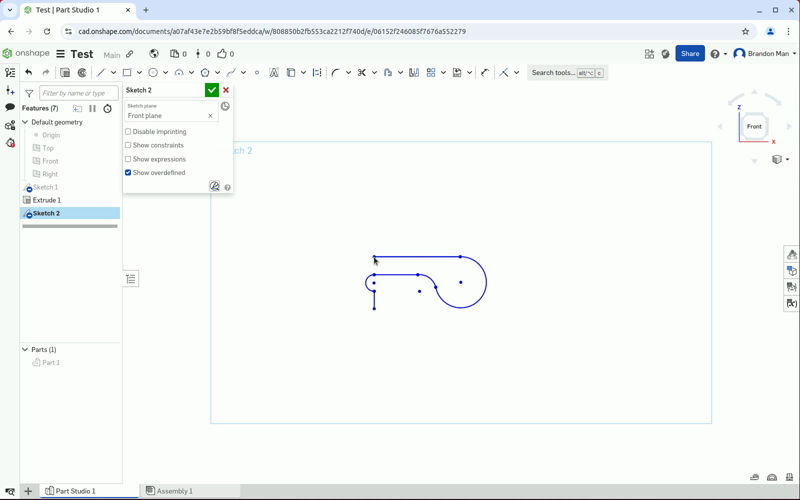
key(a)
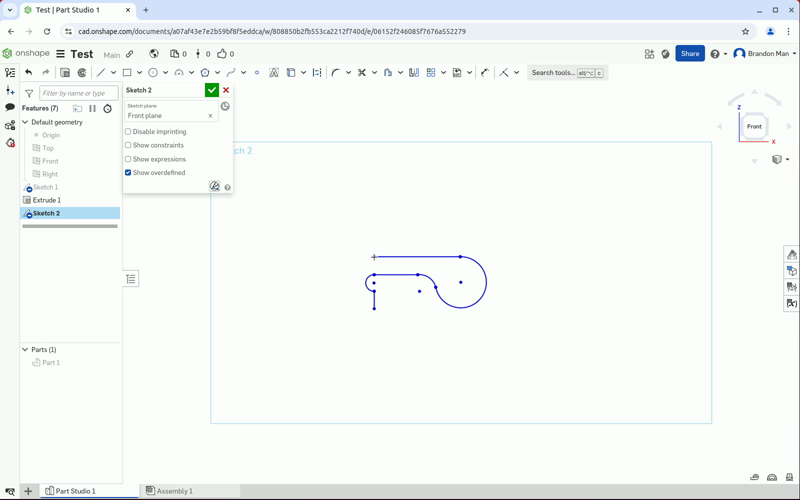
mouse_move(374, 256)
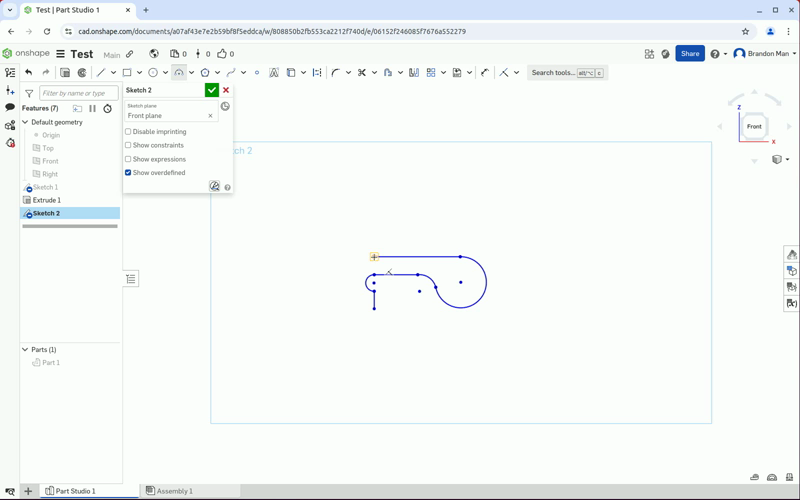
click(374, 256)
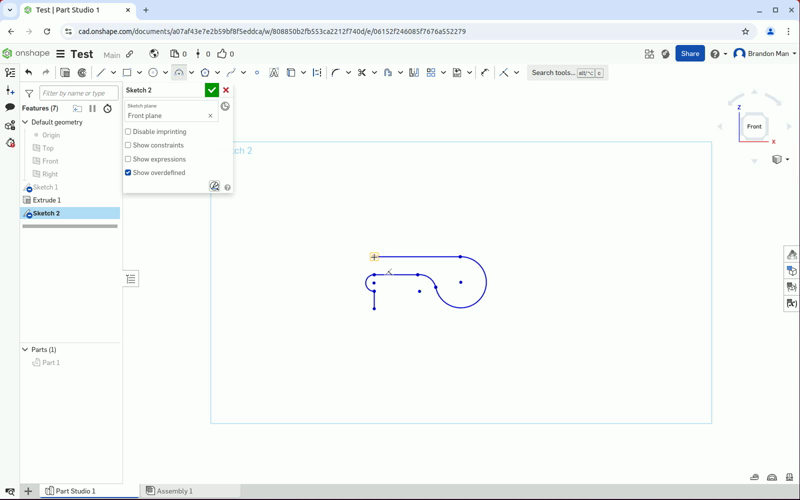
mouse_move(374, 308)
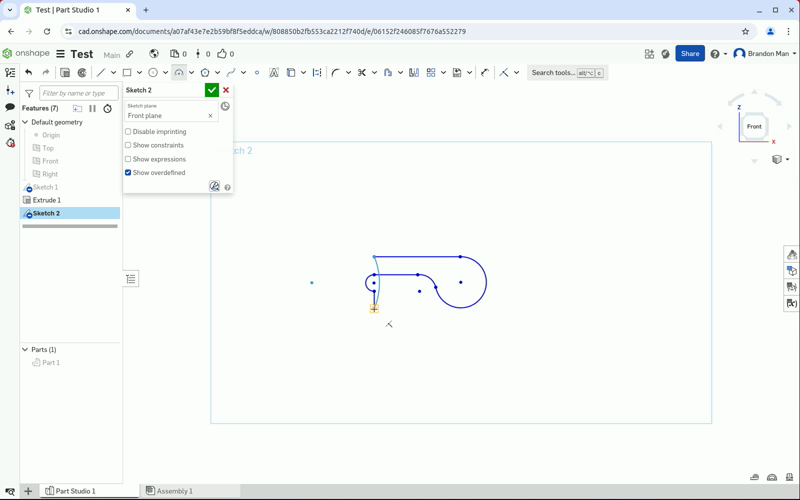
click(374, 308)
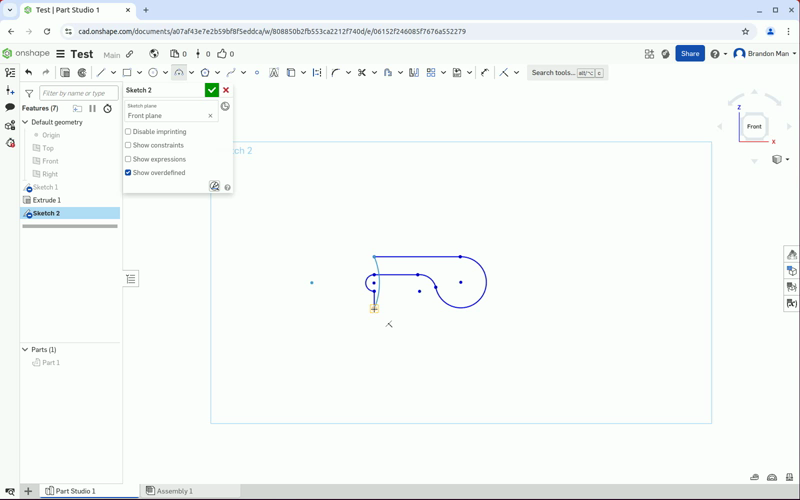
key_down(shift)
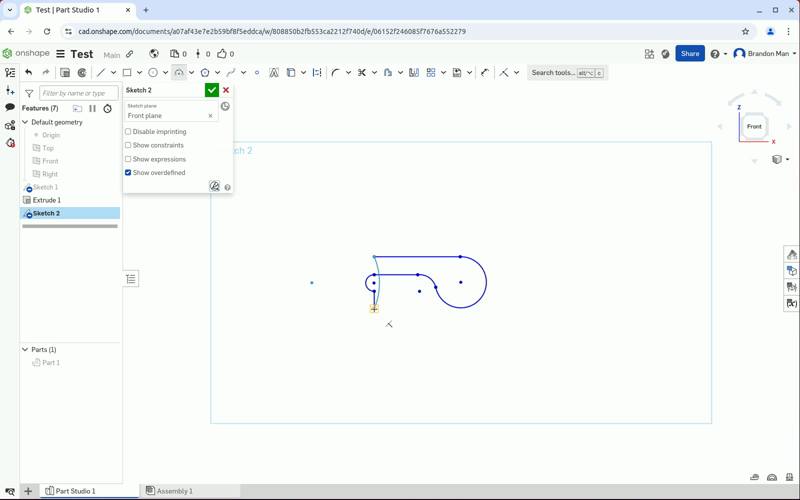
mouse_move(347, 282)
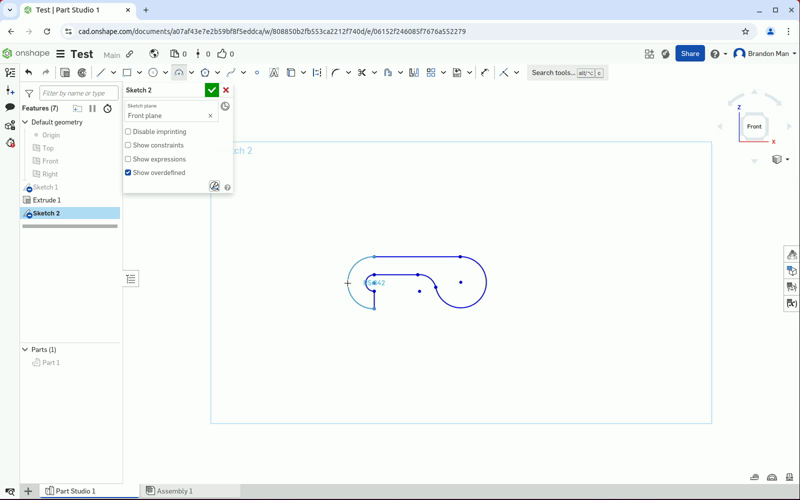
click(347, 282)
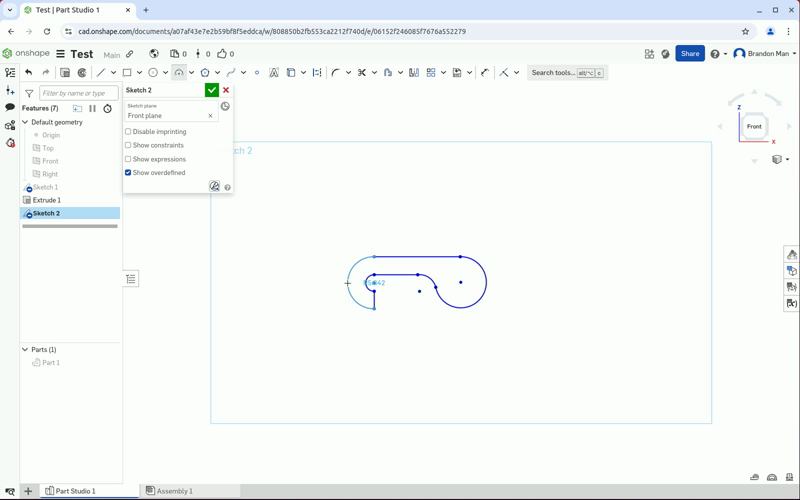
key_up(shift)
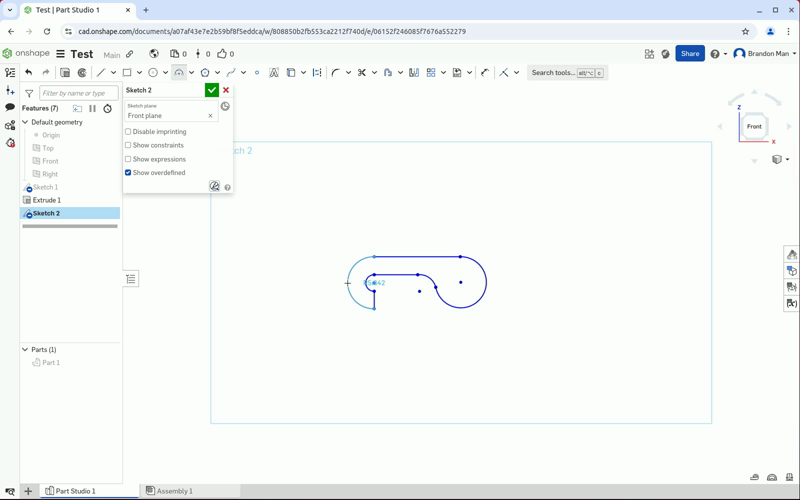
key(esc)
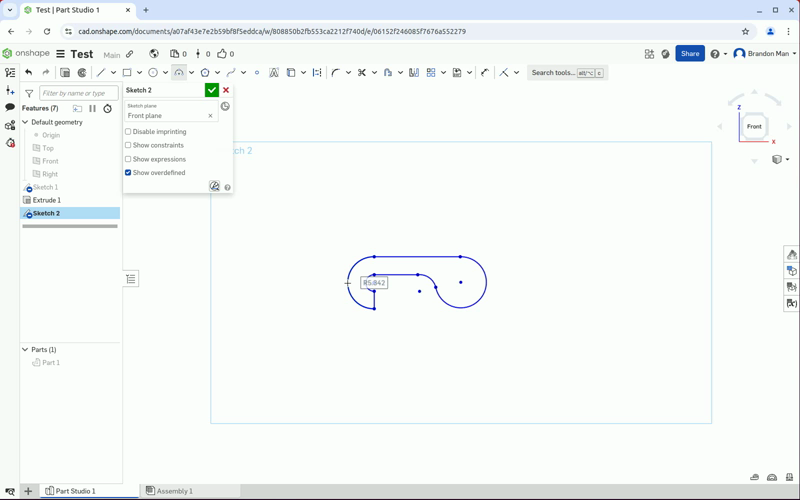
key(c)
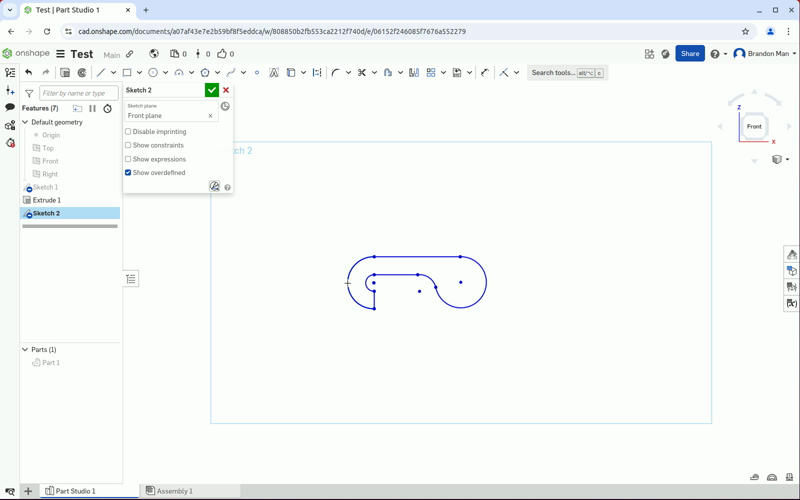
key_down(shift)
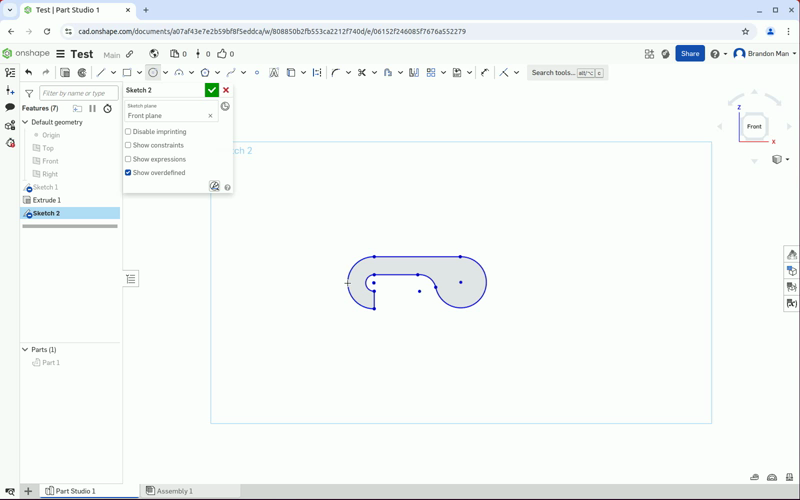
mouse_move(460, 282)
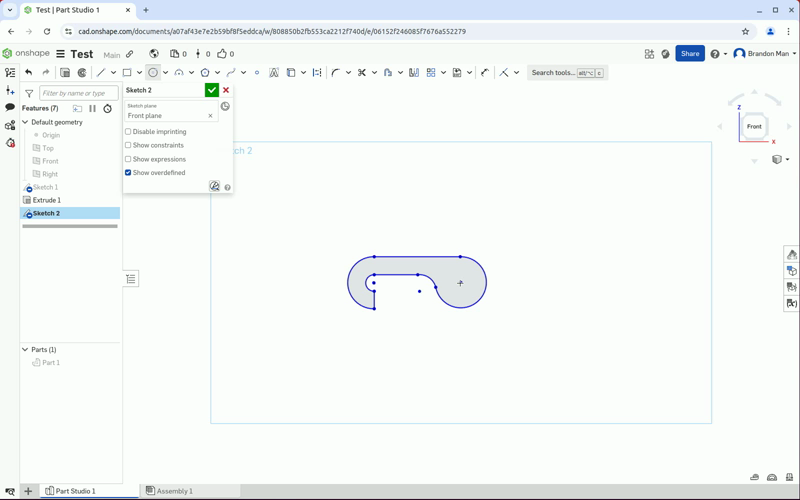
click(460, 282)
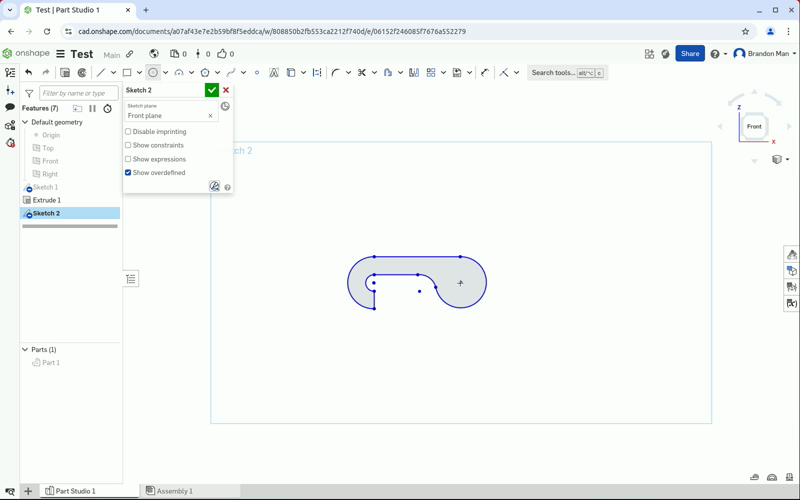
key_up(shift)
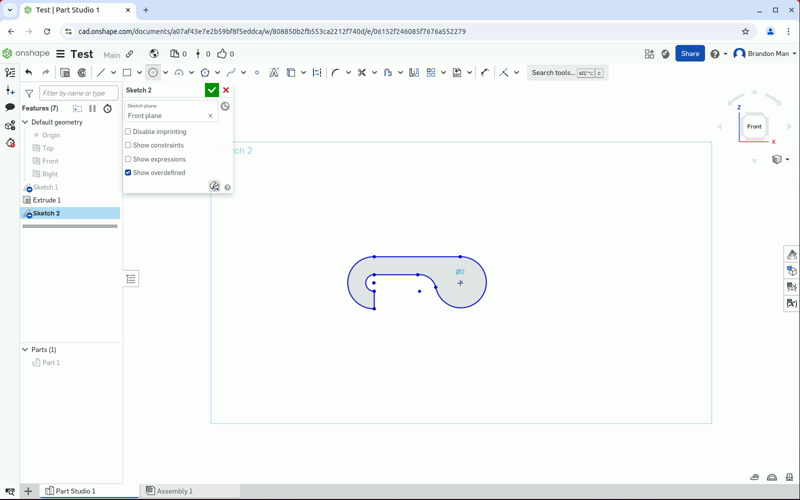
mouse_move(471, 282)
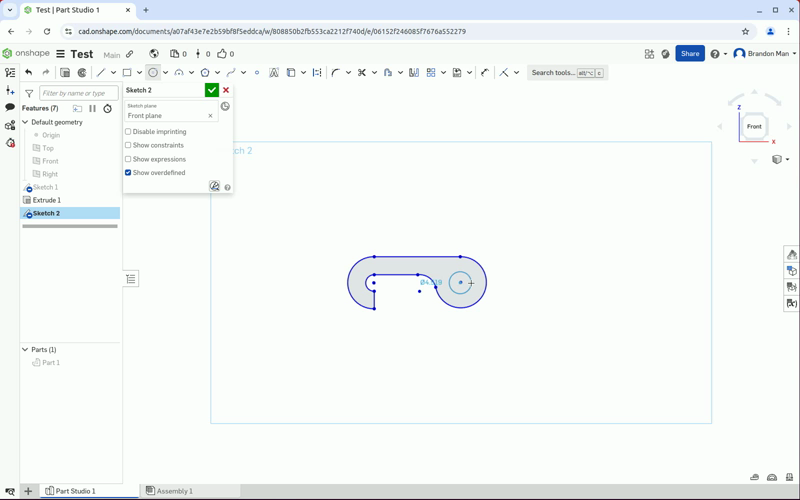
click(471, 282)
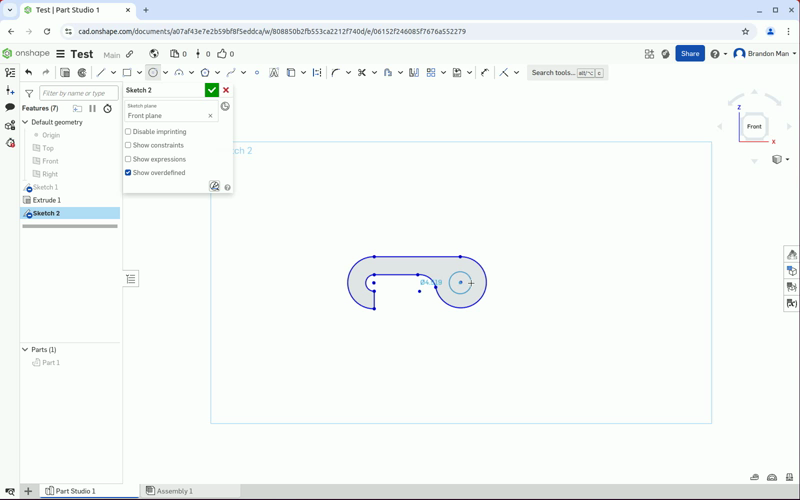
key(esc)
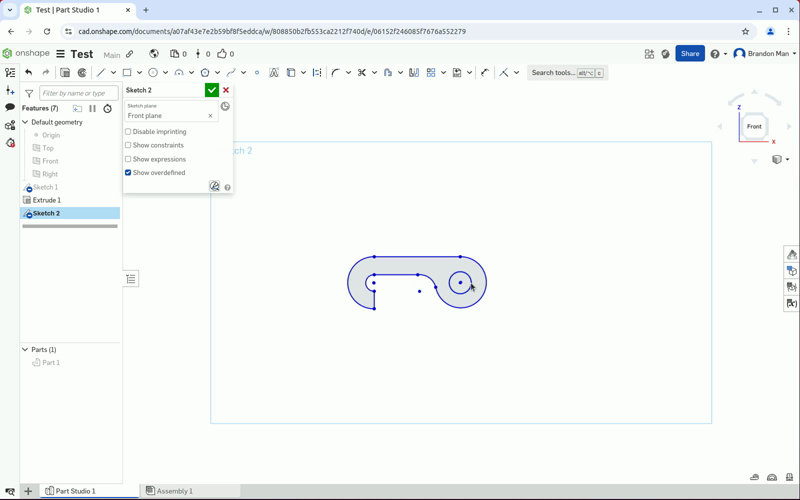
mouse_move(445, 276)
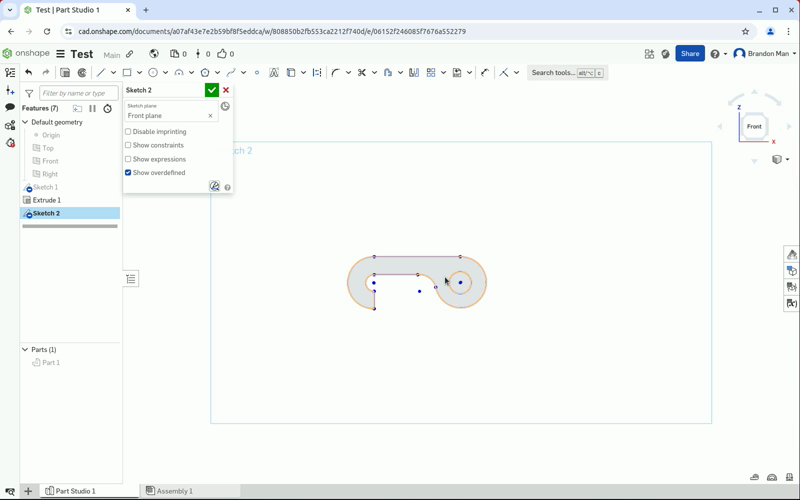
scroll(6)
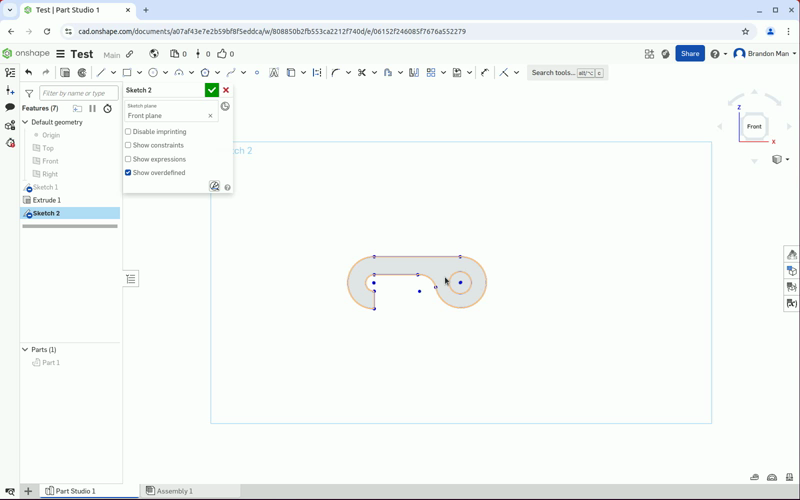
scroll(6)
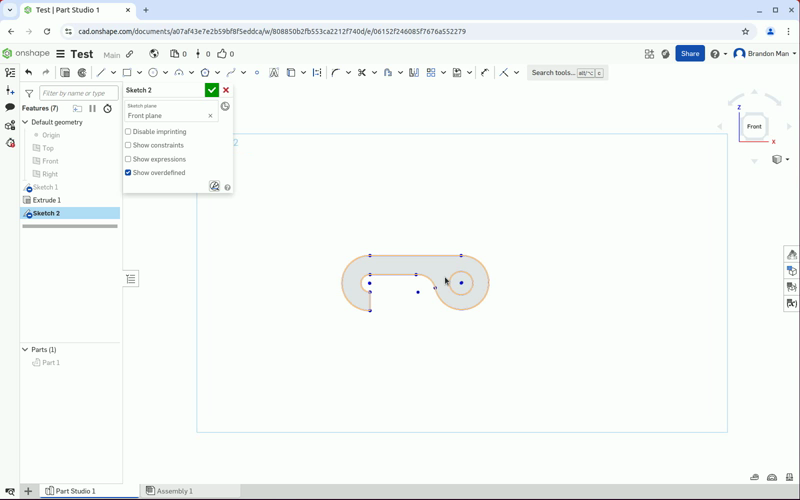
scroll(6)
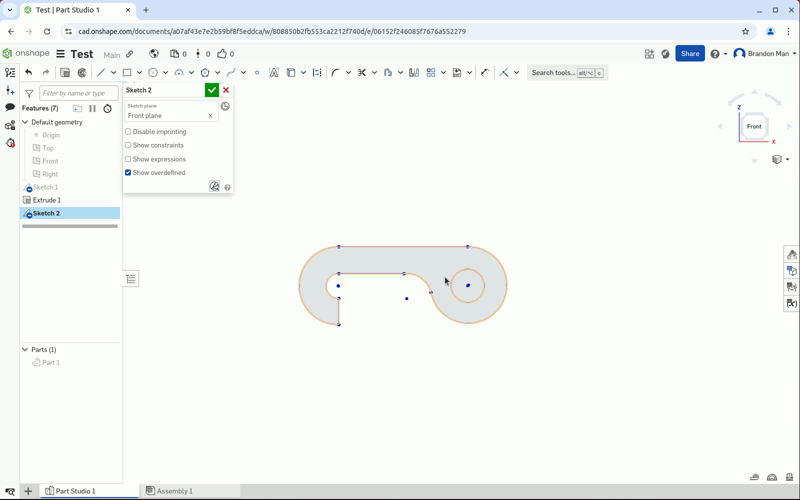
scroll(6)
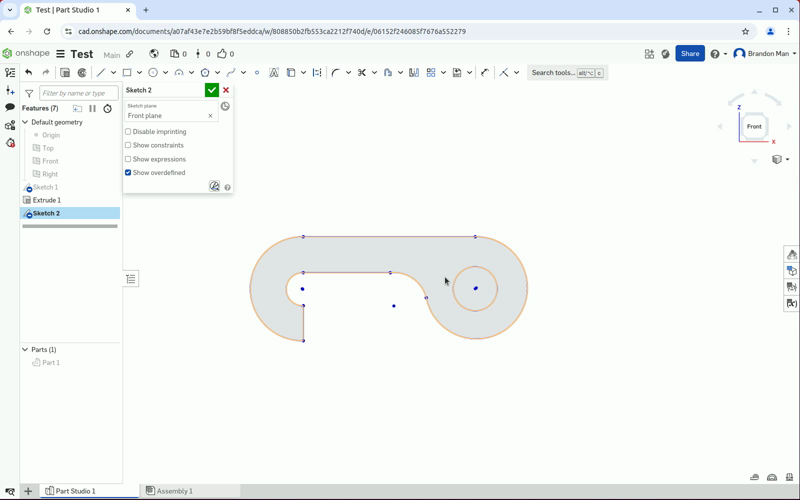
scroll(6)
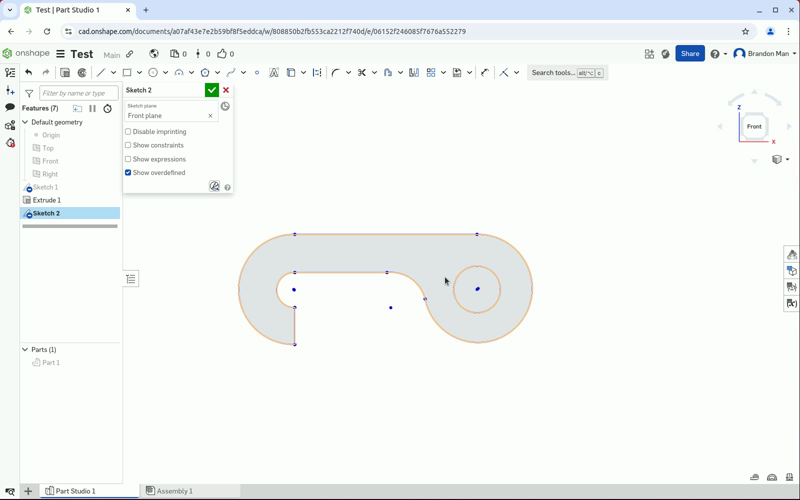
scroll(6)
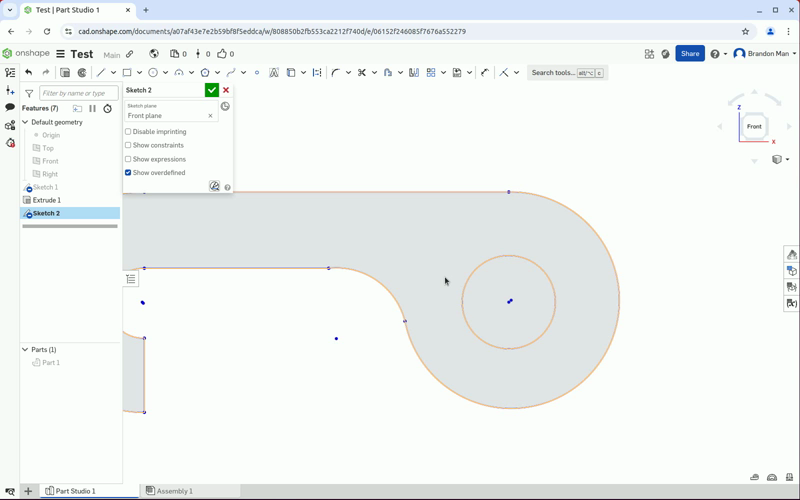
scroll(6)
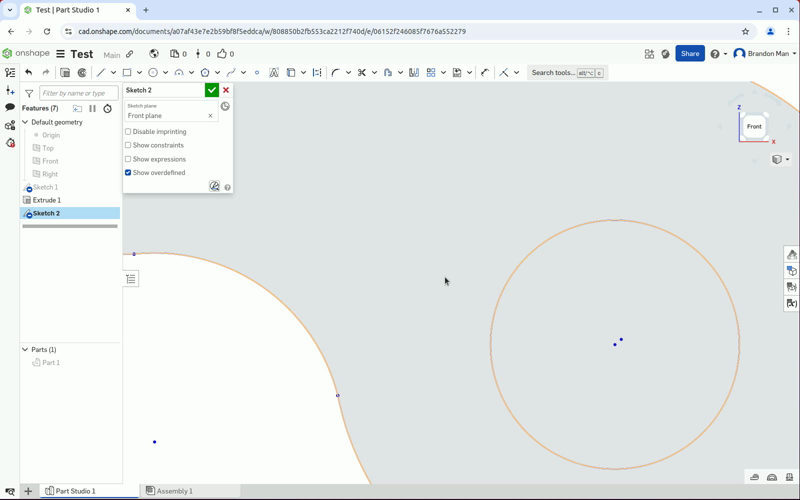
click(445, 276)
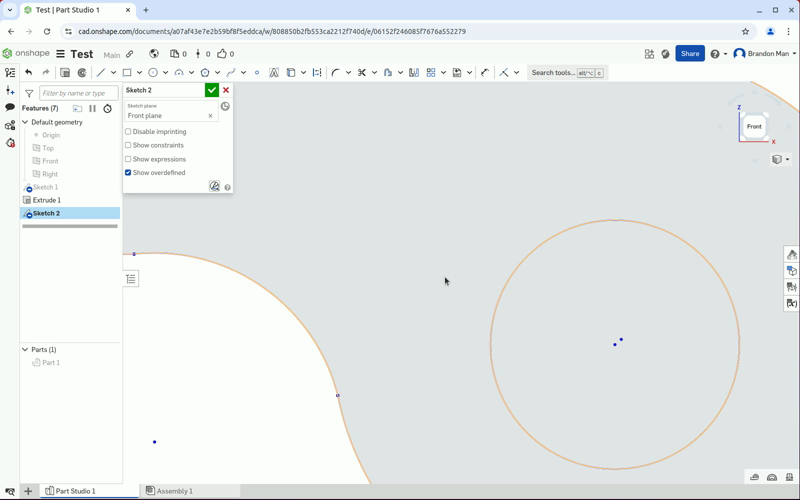
scroll(-6)
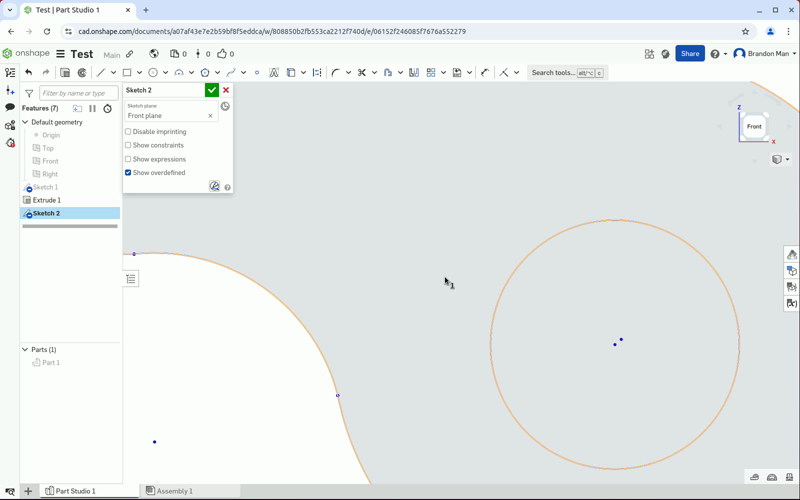
scroll(-6)
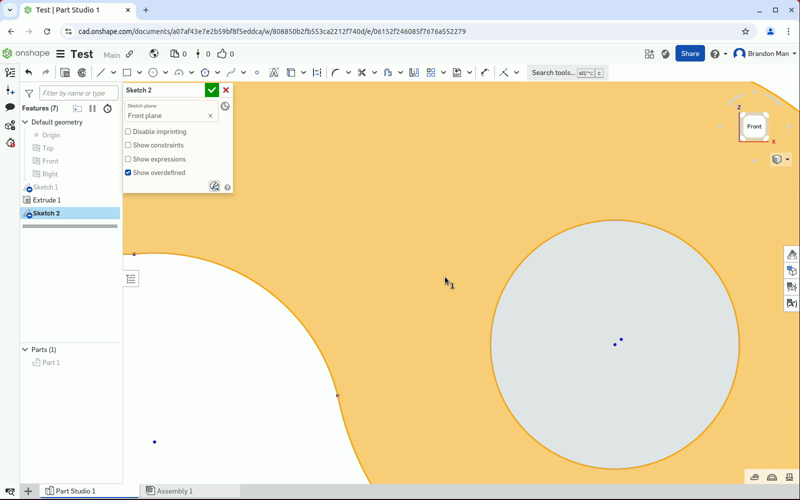
scroll(-6)
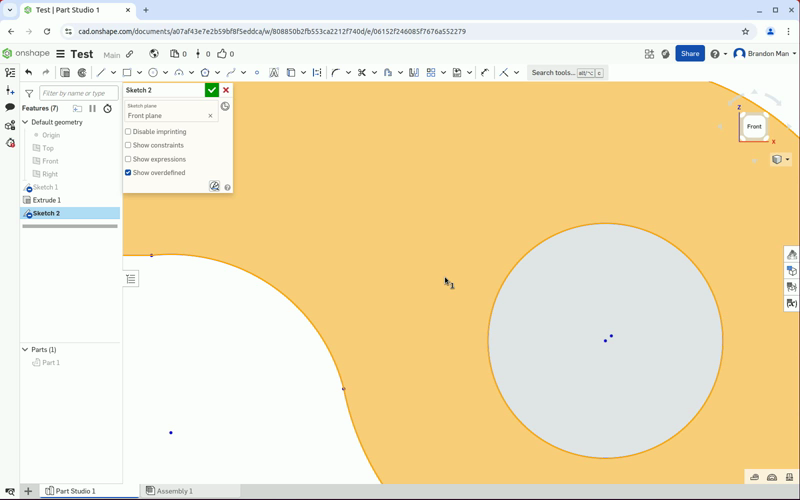
scroll(-6)
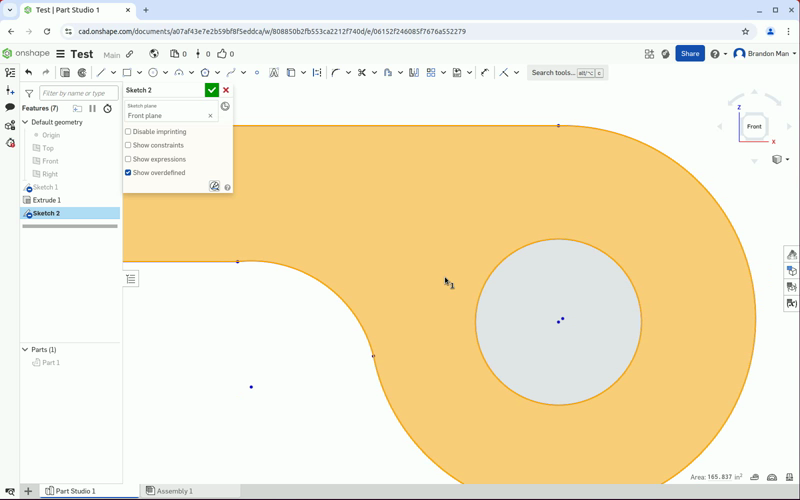
scroll(-6)
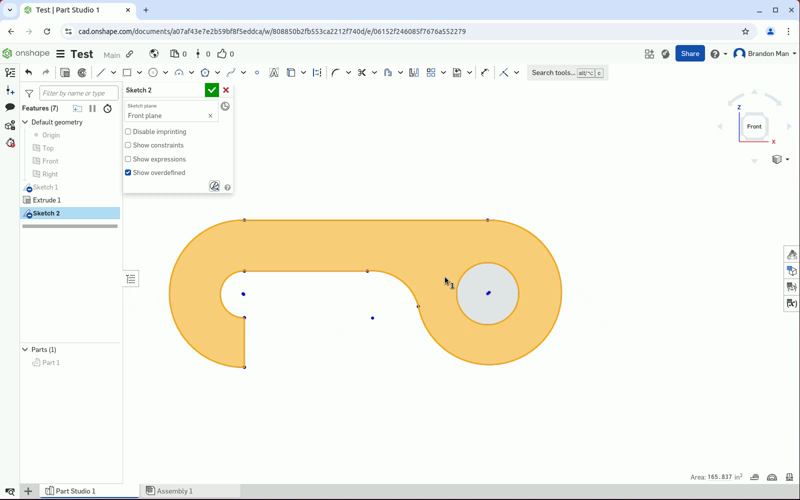
scroll(-6)
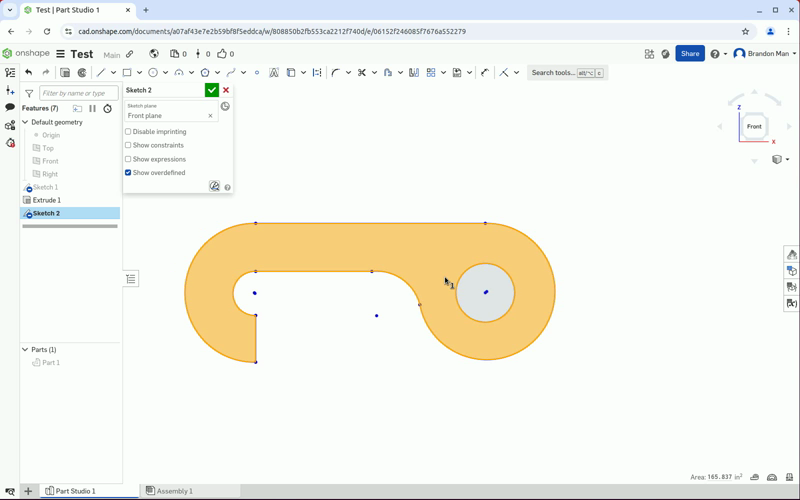
scroll(-6)
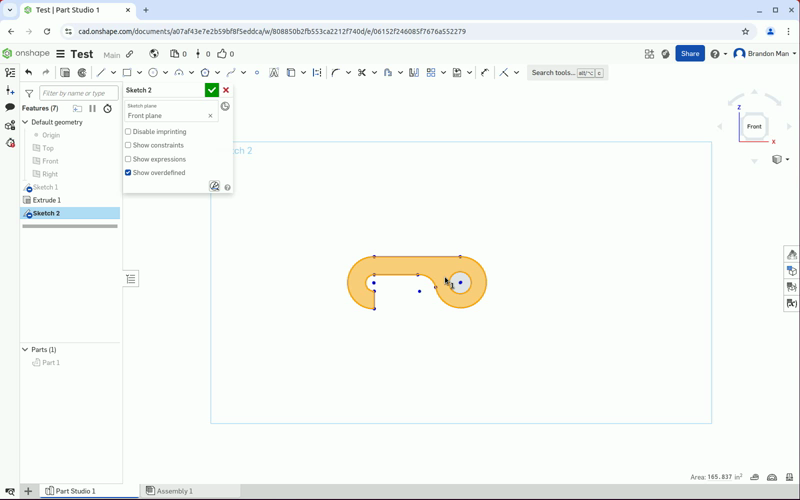
mouse_move(73, 352)
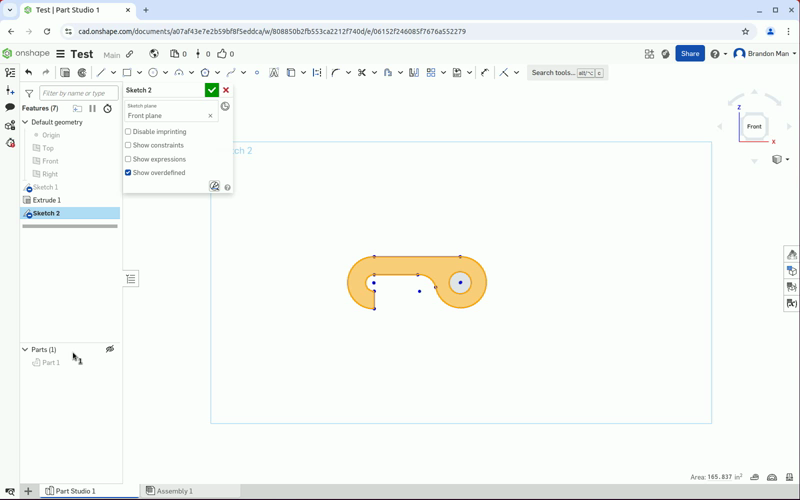
key(shift+y)
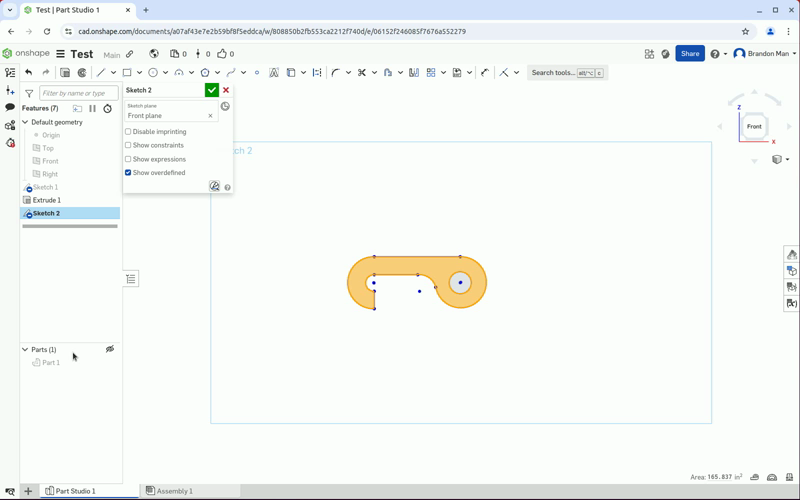
key(shift+e)
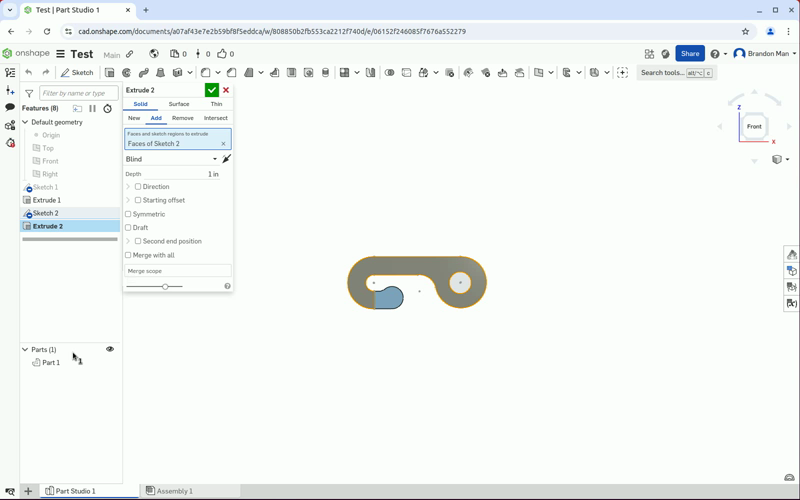
mouse_move(143, 106)
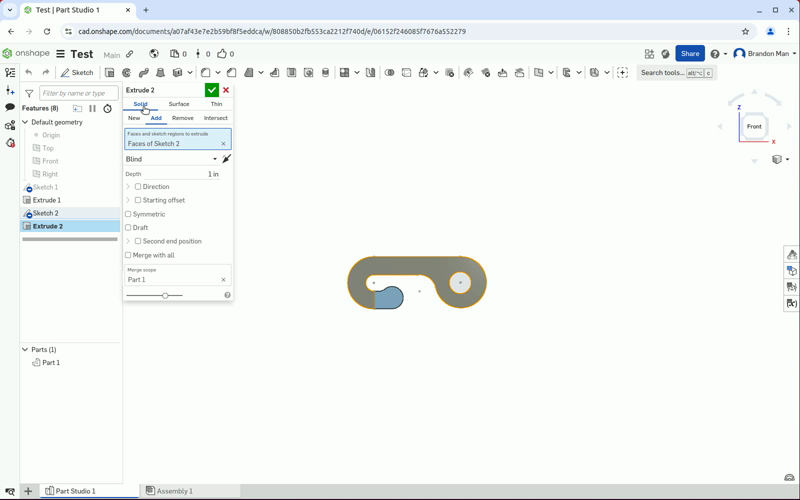
click(143, 106)
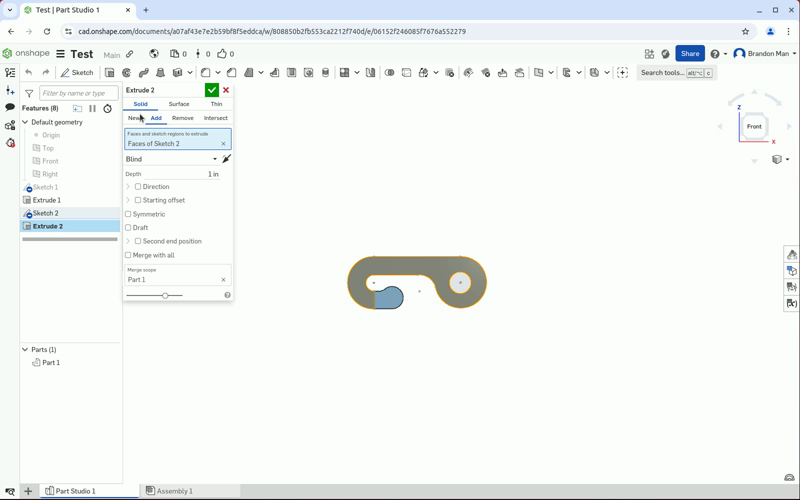
mouse_move(137, 120)
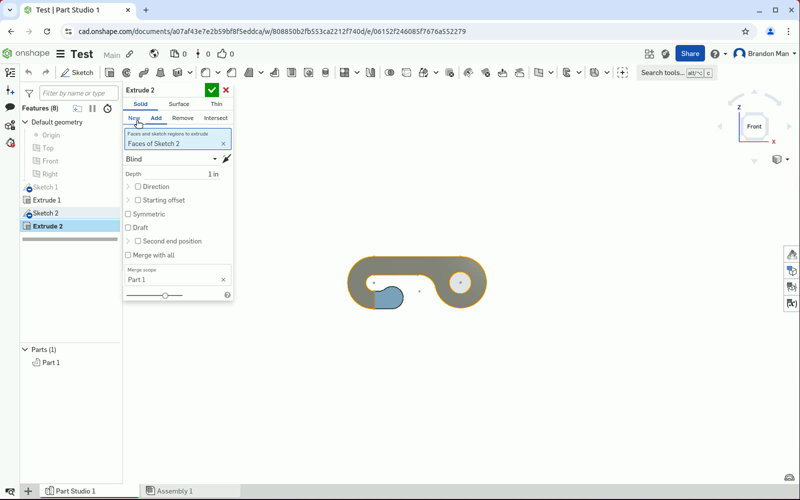
click(137, 120)
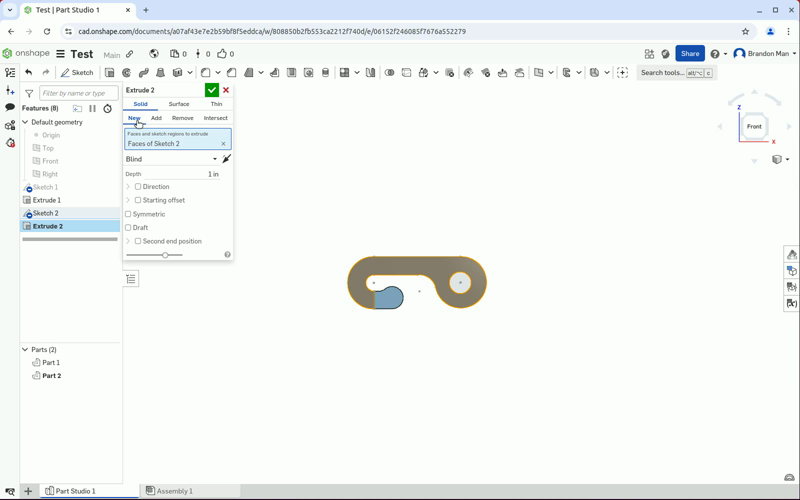
key(tab, 4)
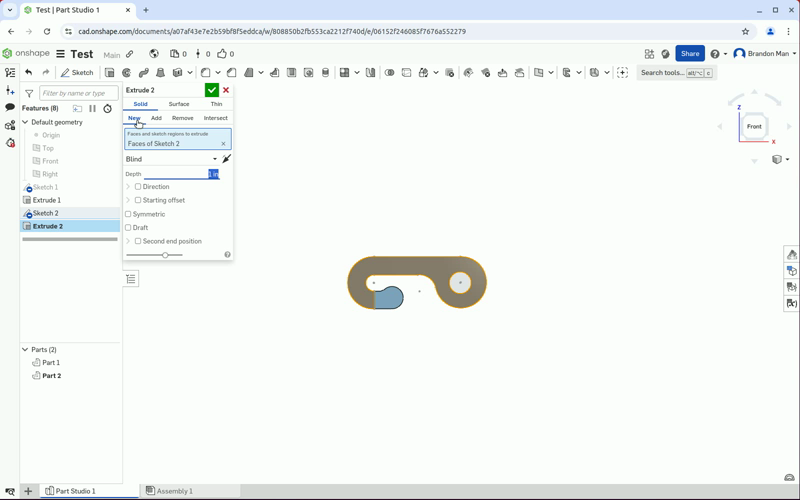
text(5.296)
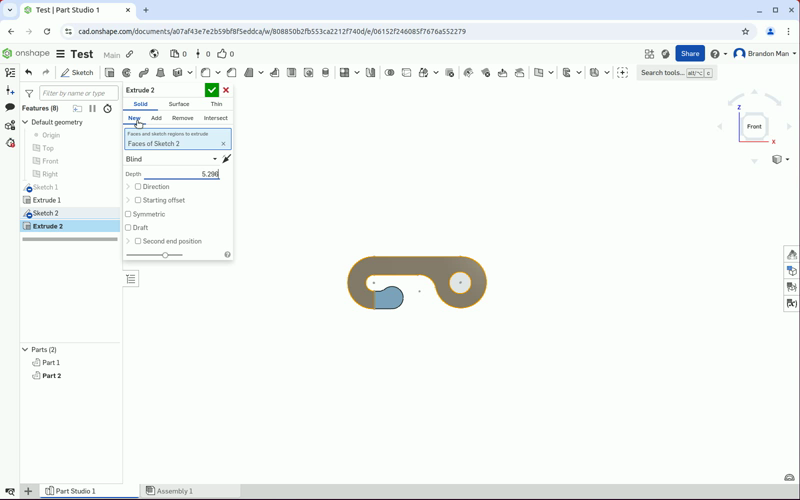
key(enter)
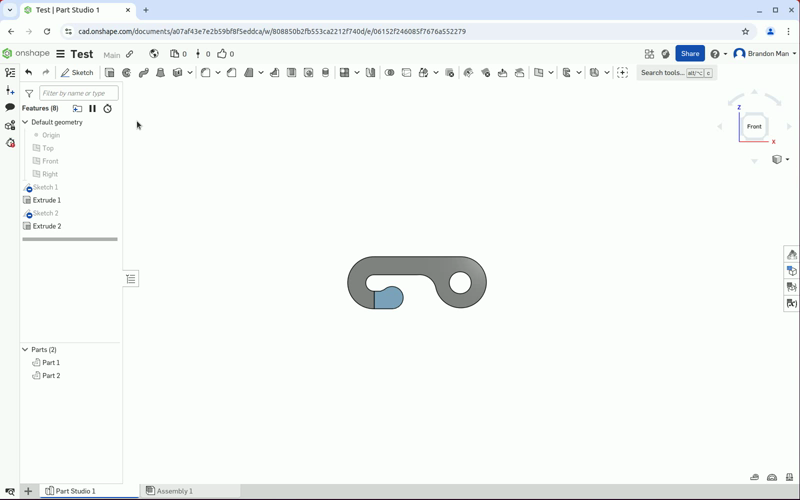
key(shift+h)
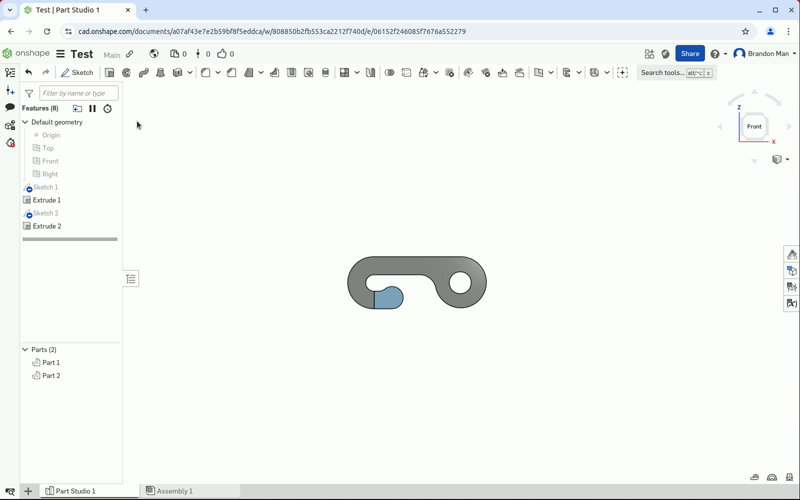
key(shift+h)
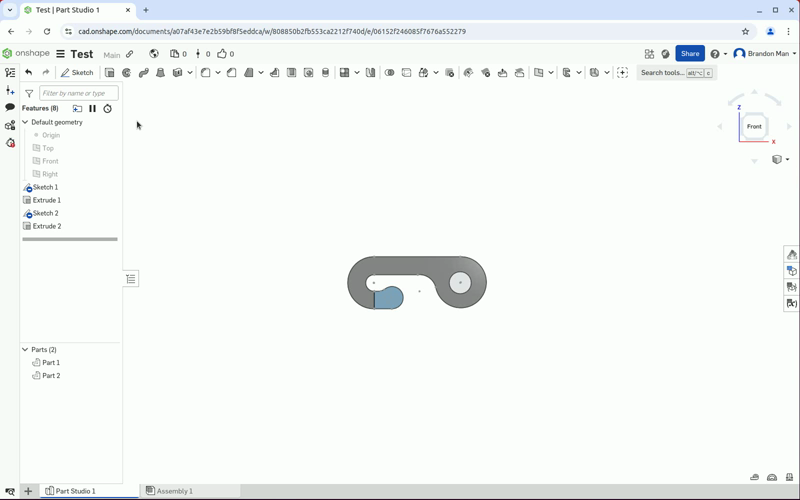
key(shift+7)
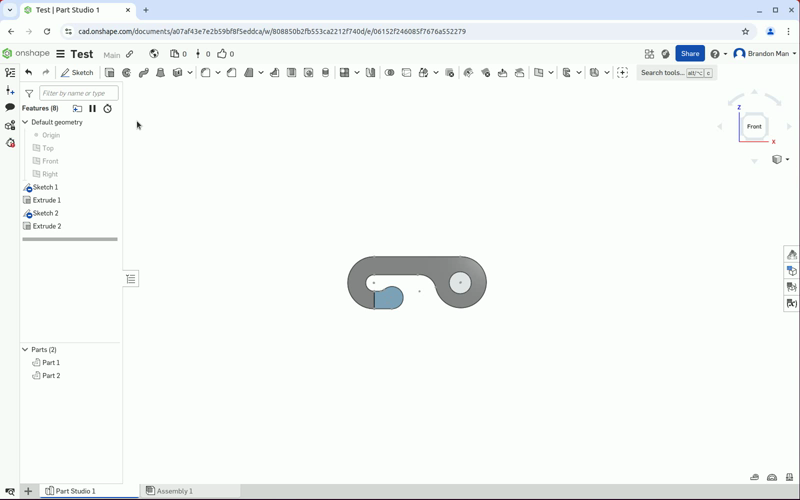
key(left, 2)
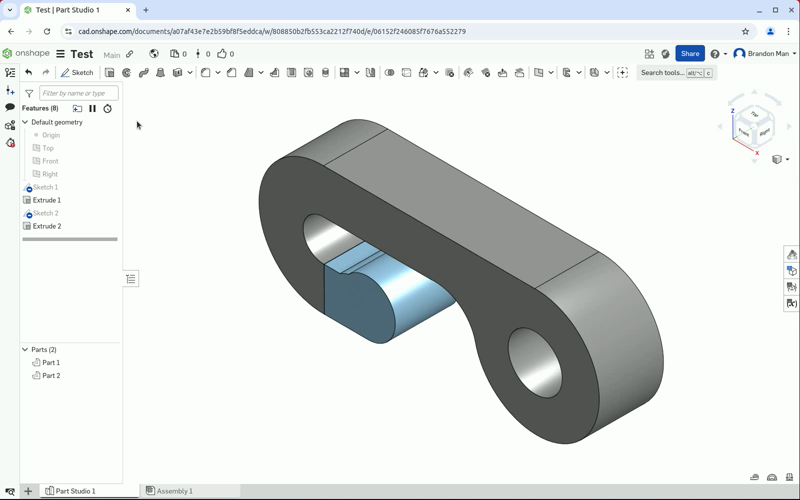
key(down, 2)
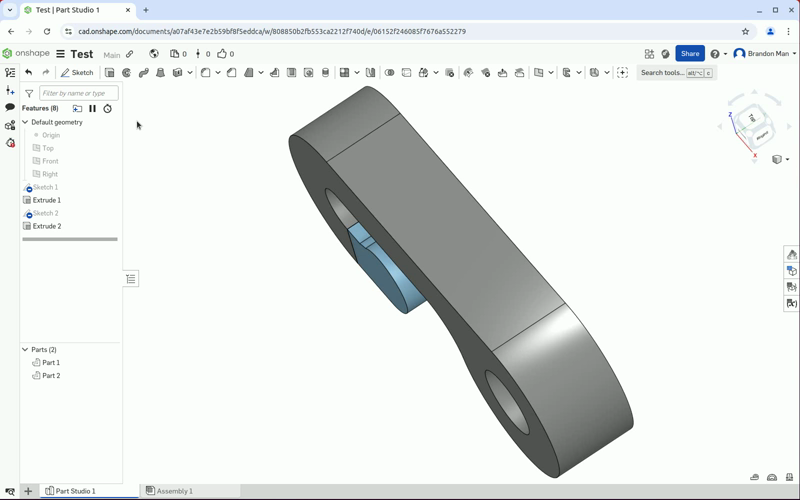
key(up, 2)
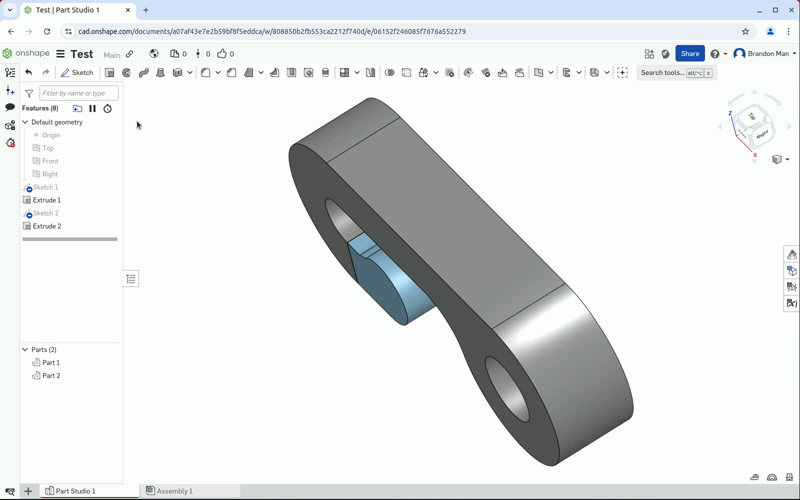
key(right, 2)
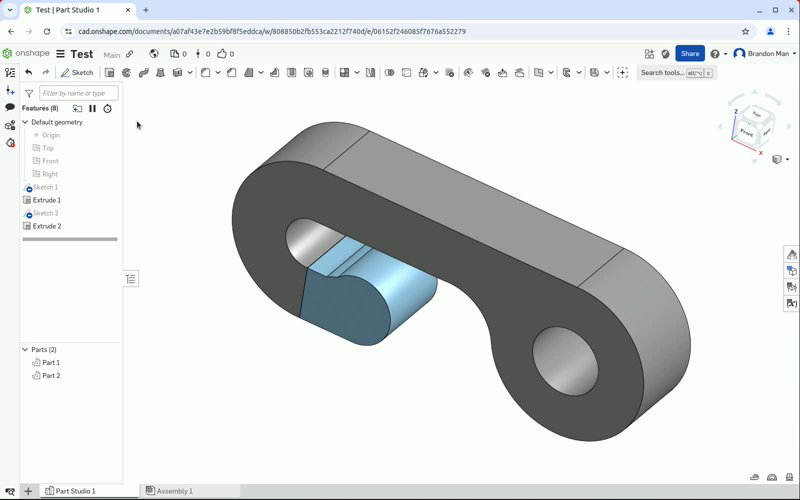
mouse_move(73, 189)
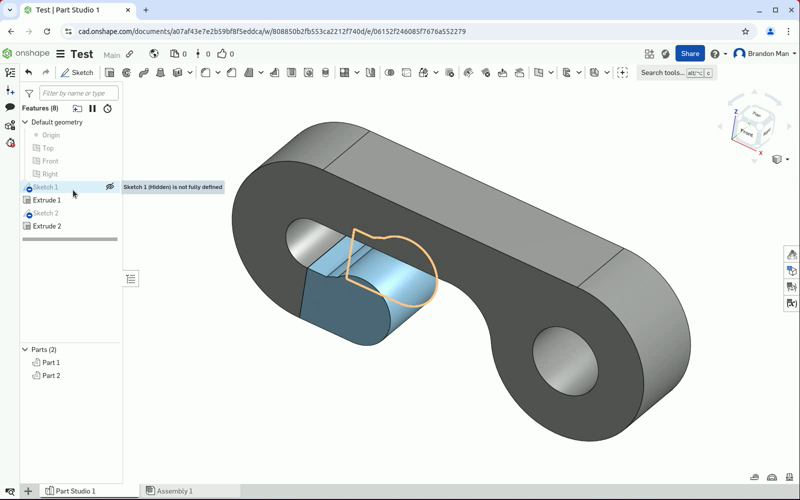
click(73, 189)